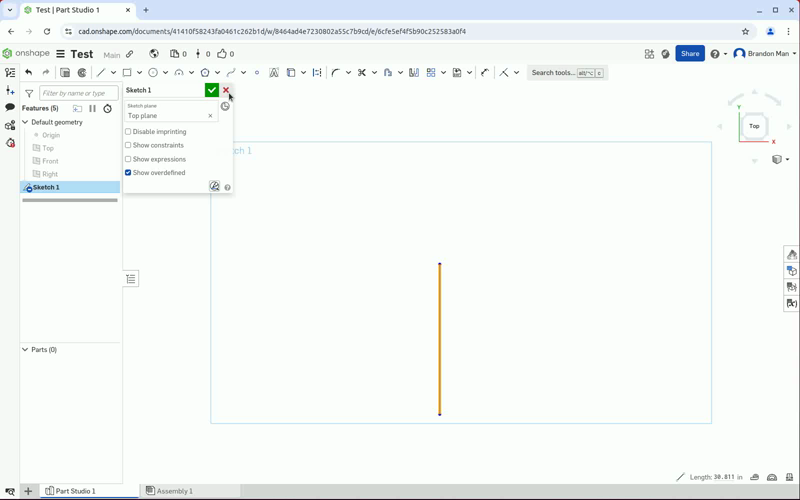
key(shift+h)
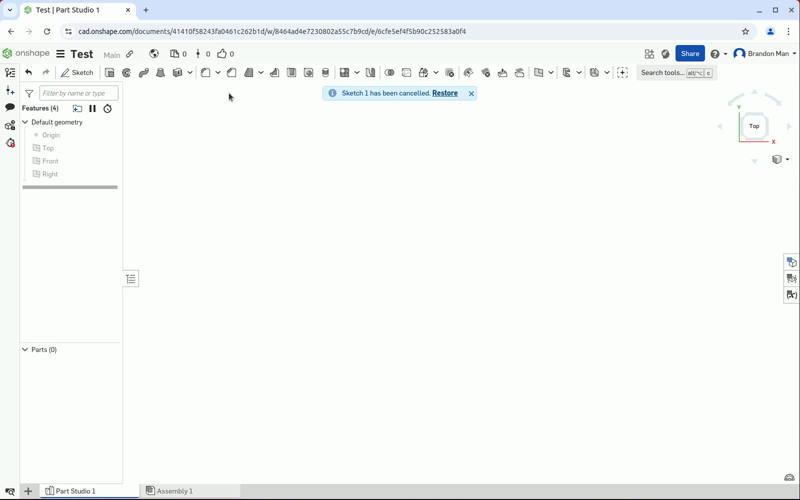
mouse_move(73, 352)
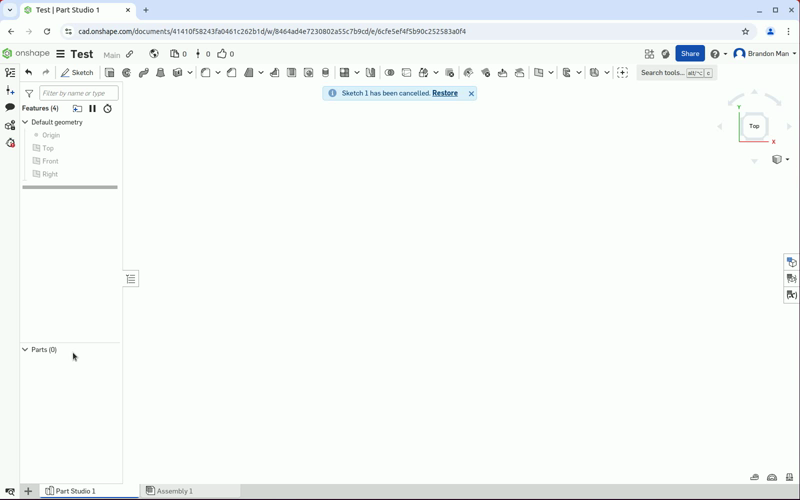
key(y)
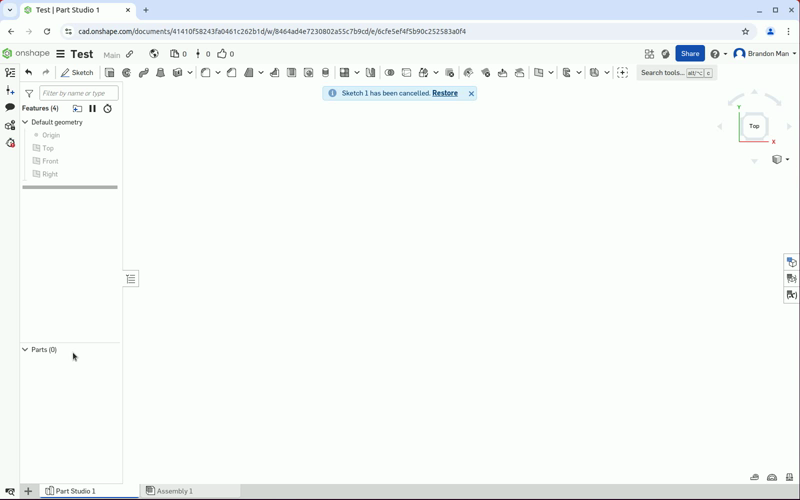
key(shift+p)
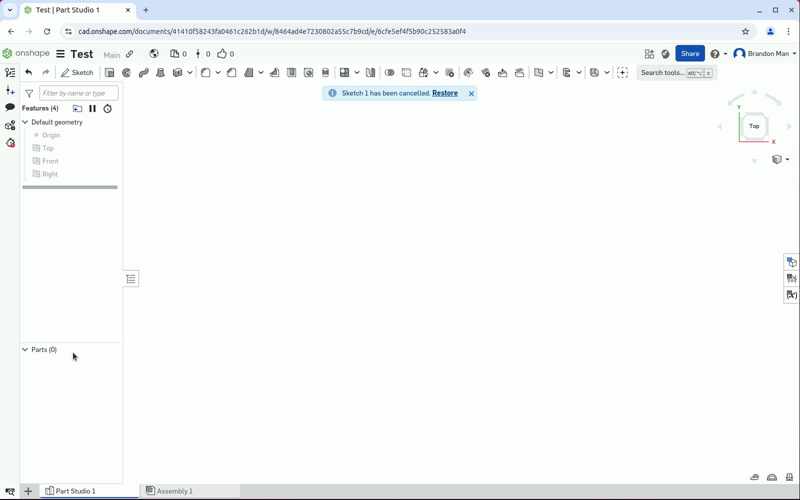
key(space)
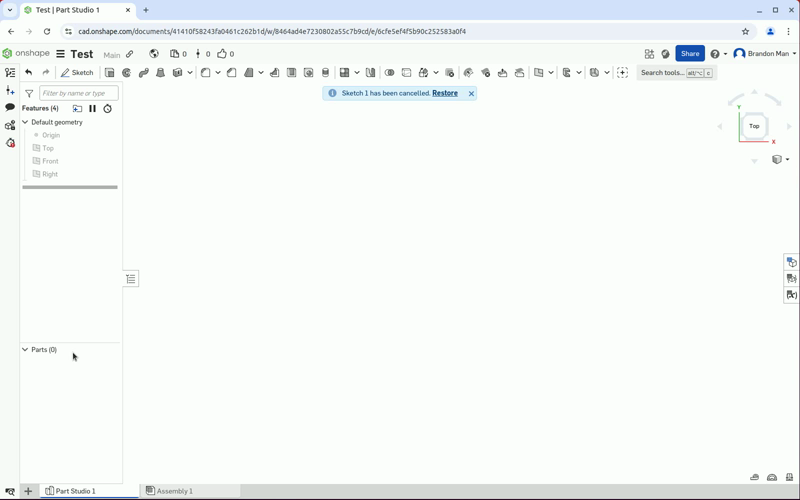
key_down(shift)
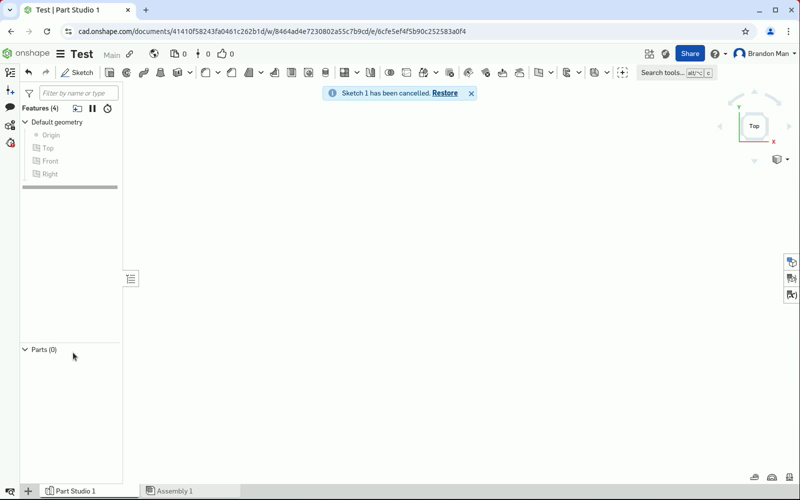
key(up)
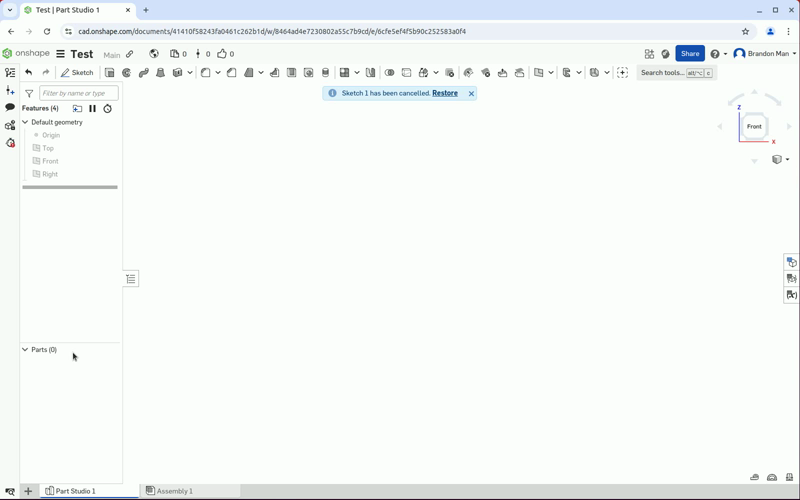
key_up(shift)
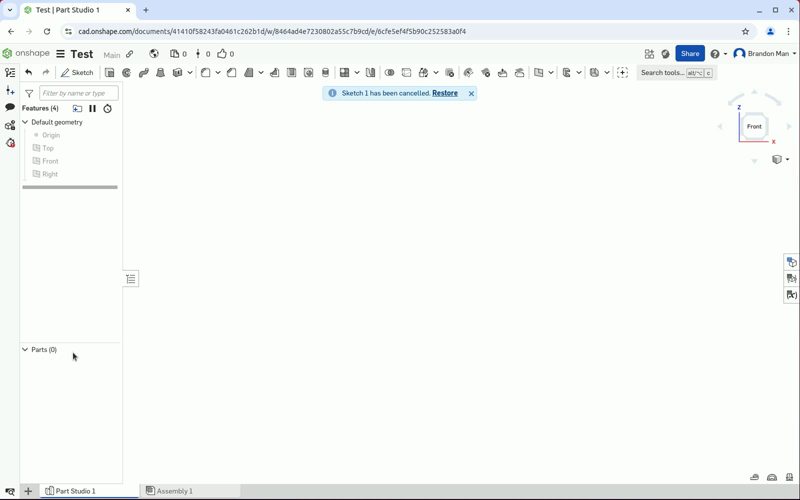
mouse_move(73, 352)
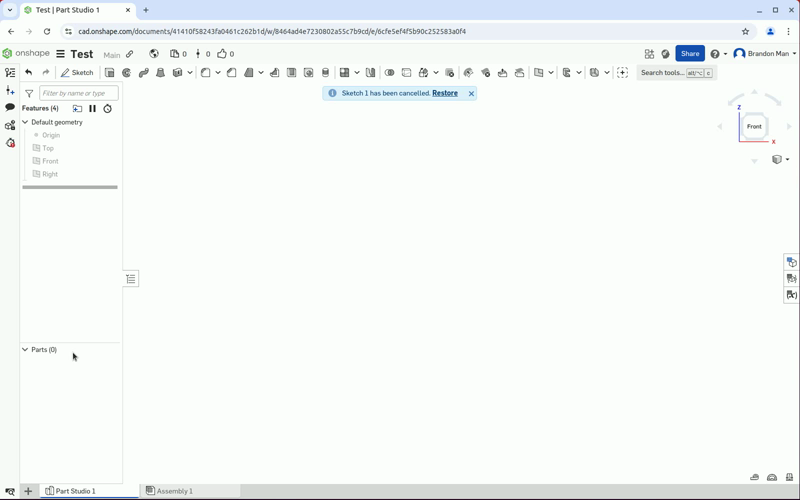
key(shift+y)
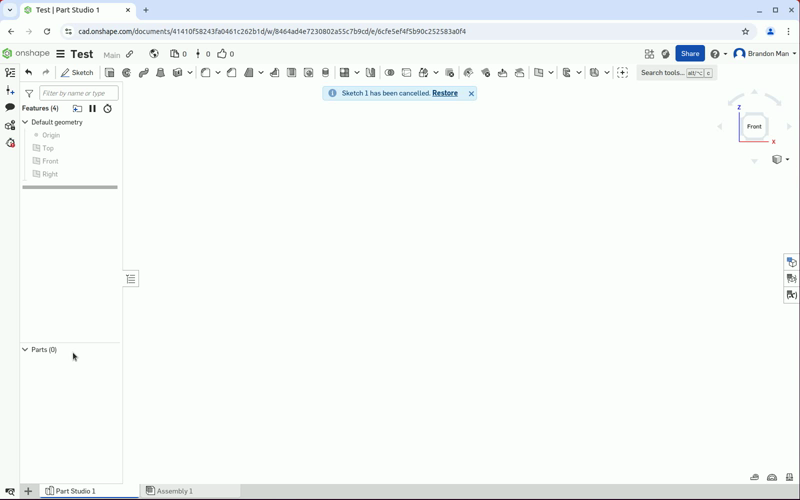
key(shift+s)
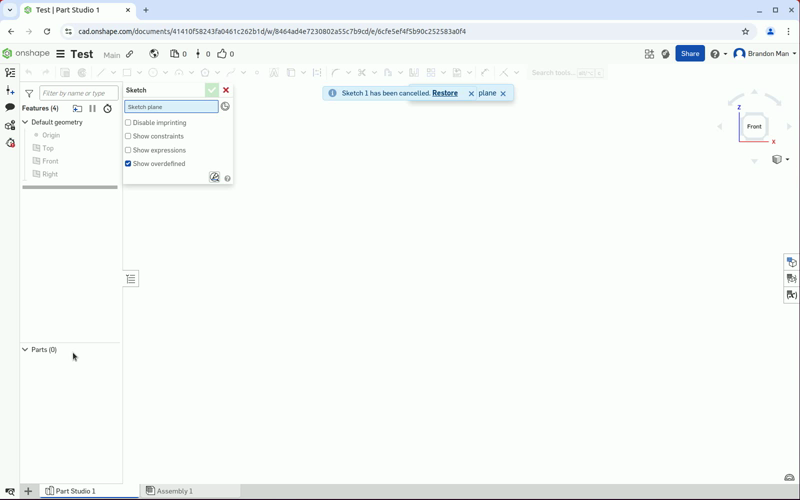
mouse_move(73, 163)
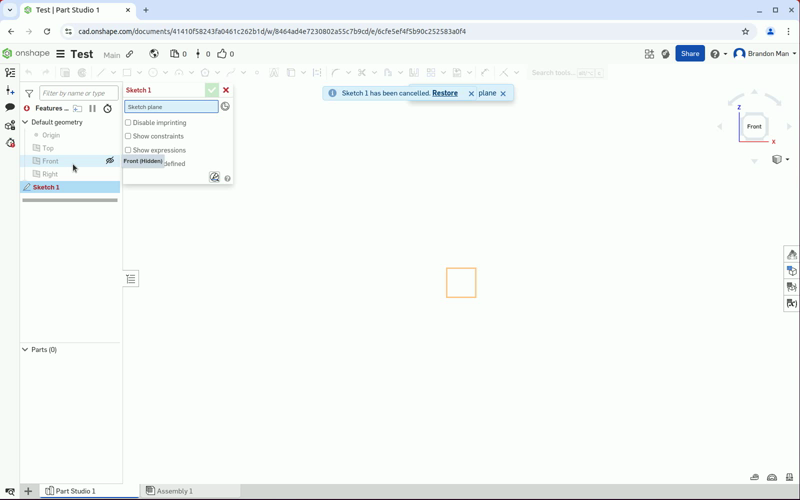
click(73, 163)
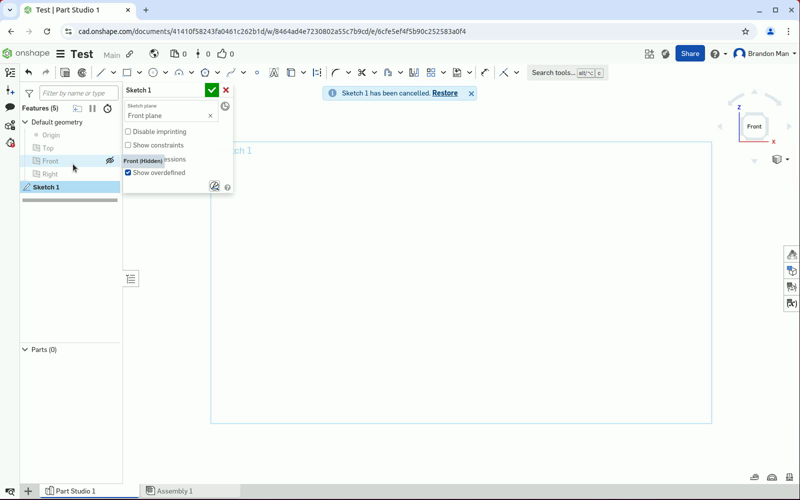
mouse_move(73, 352)
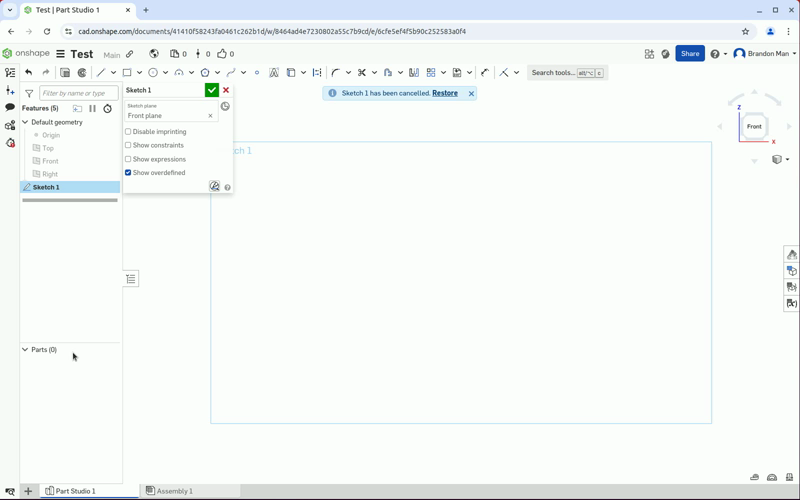
key(y)
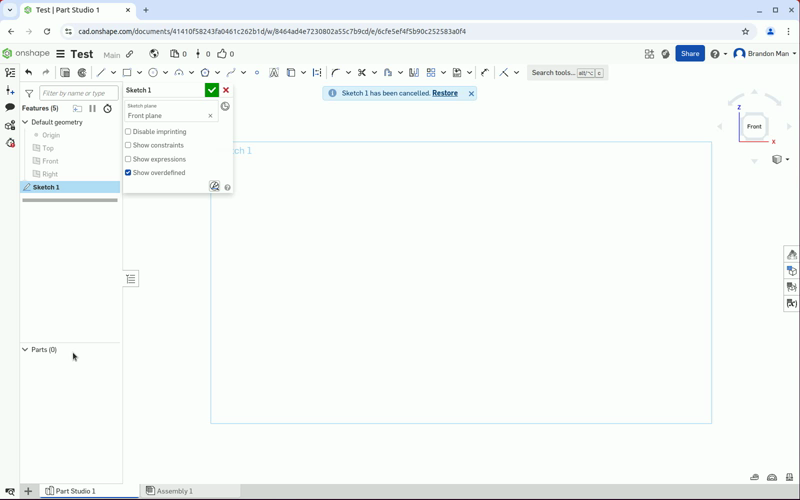
key(c)
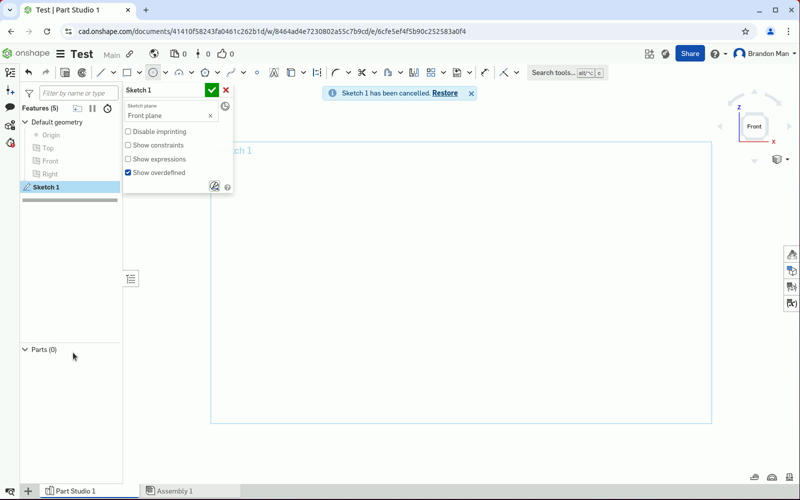
key_down(shift)
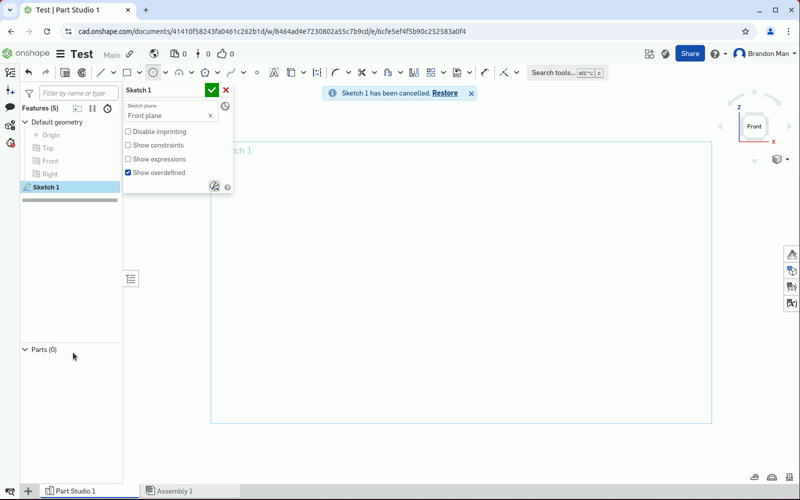
mouse_move(461, 282)
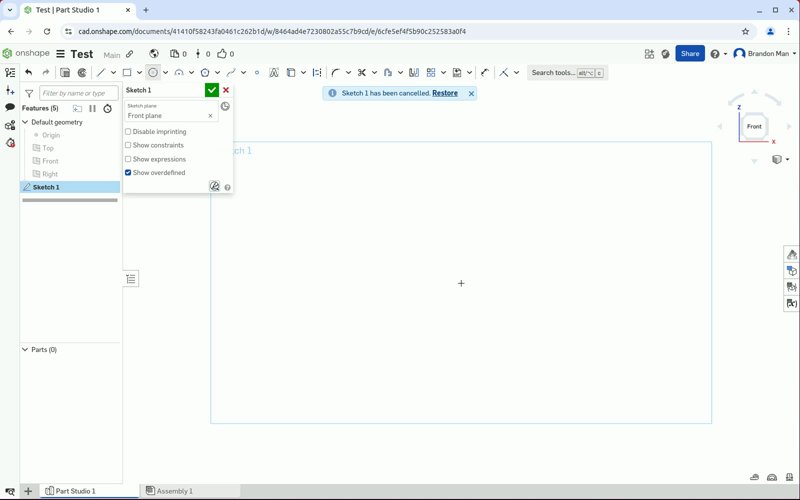
click(461, 282)
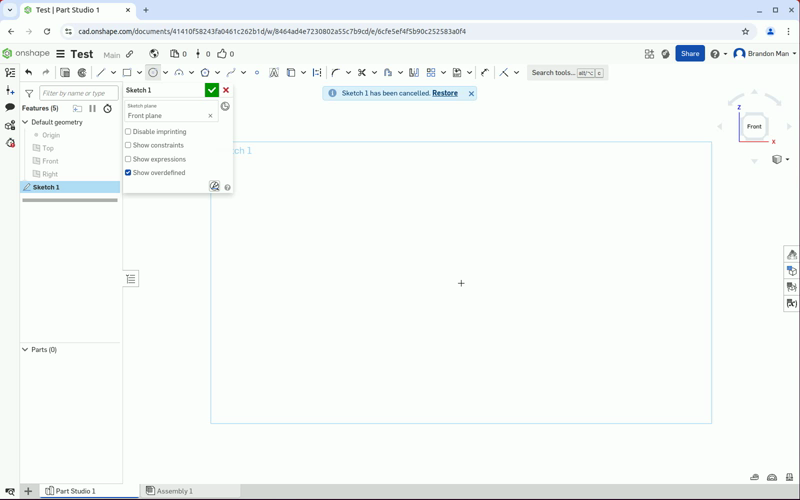
key_up(shift)
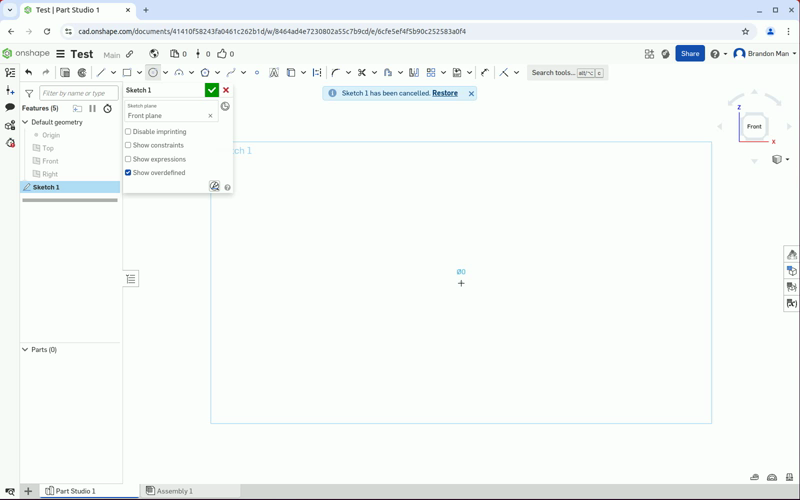
mouse_move(574, 282)
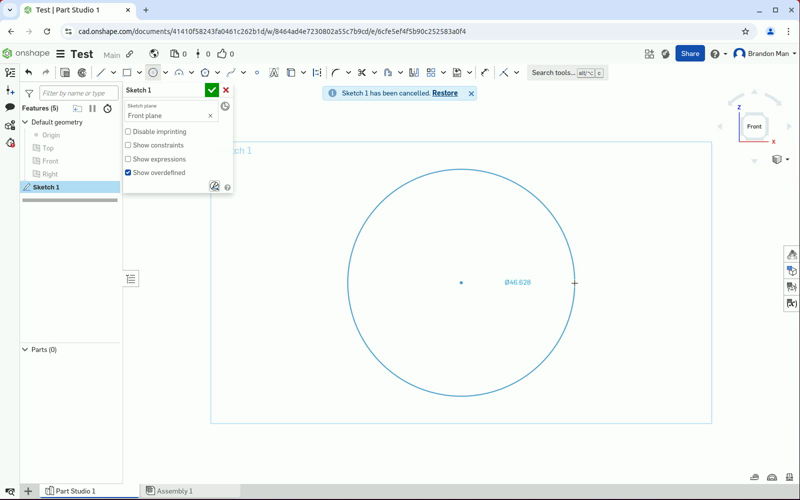
click(574, 282)
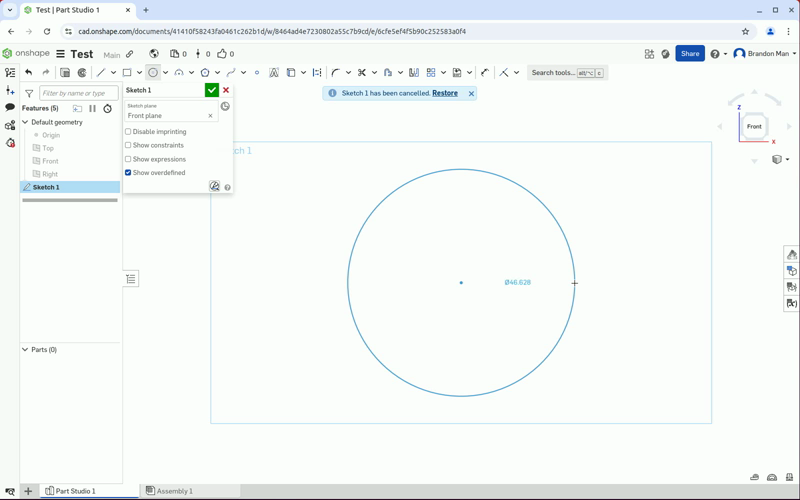
key(esc)
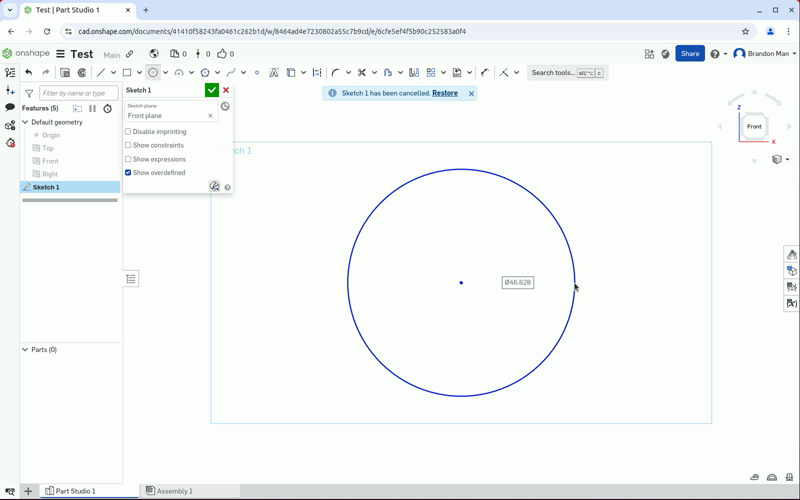
key(c)
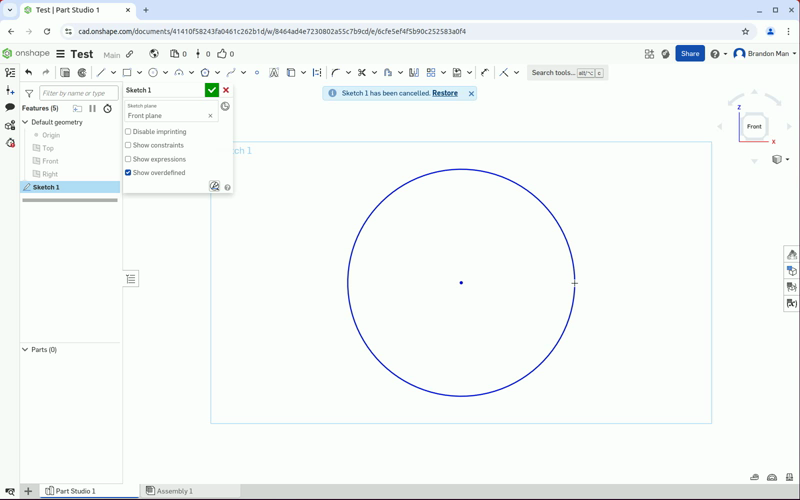
key_down(shift)
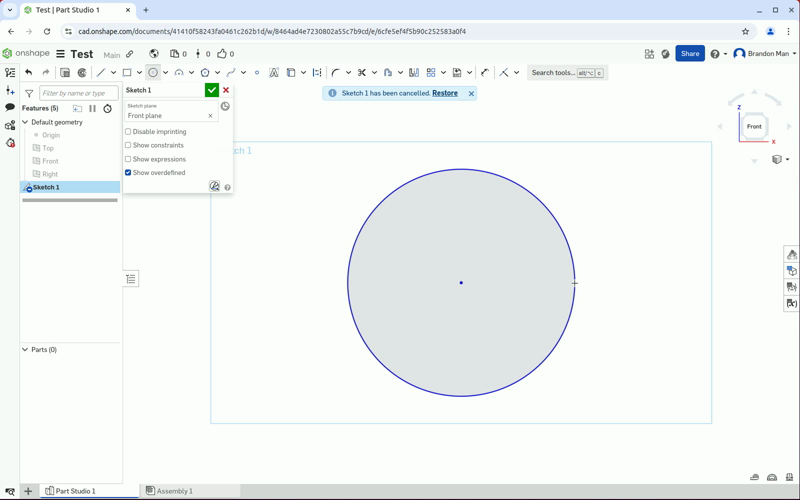
mouse_move(404, 231)
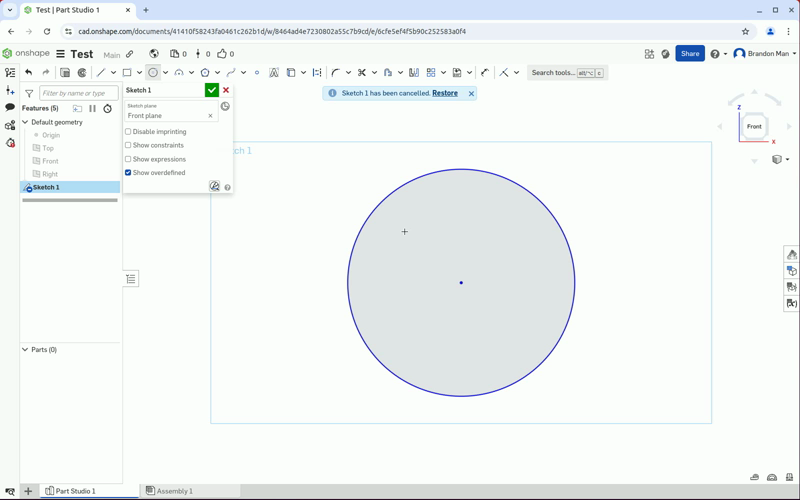
click(404, 231)
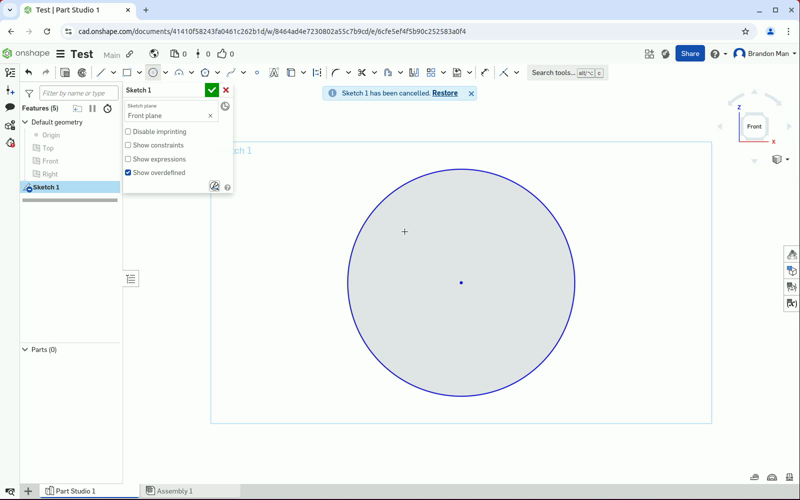
key_up(shift)
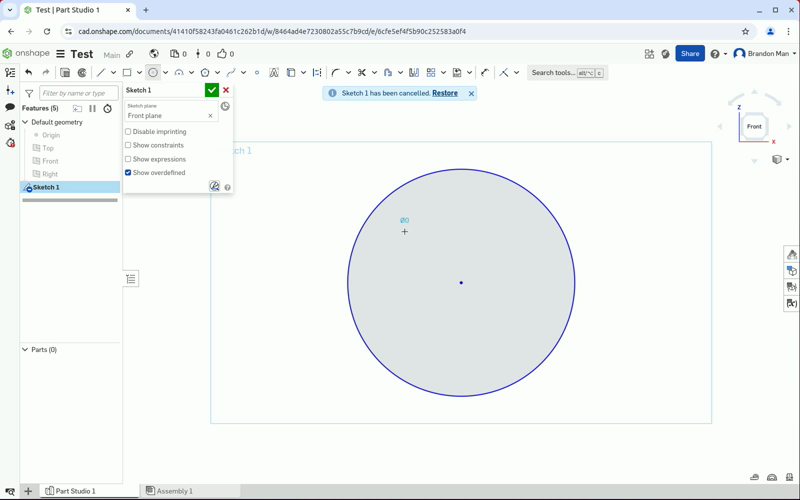
mouse_move(418, 231)
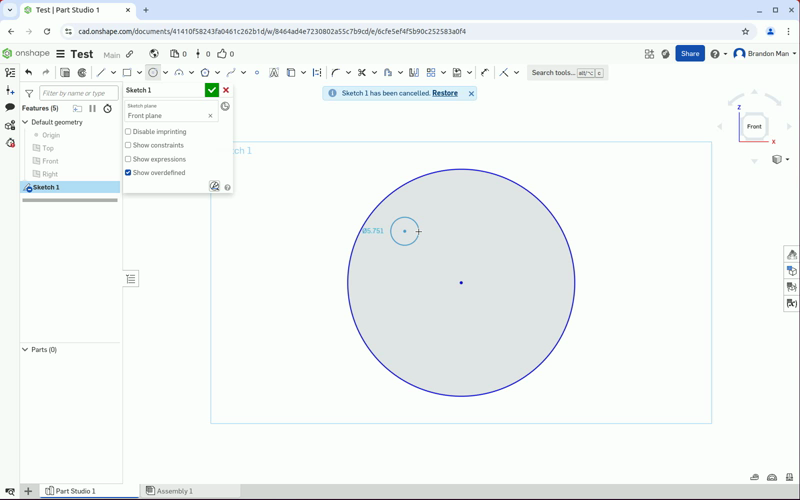
click(418, 231)
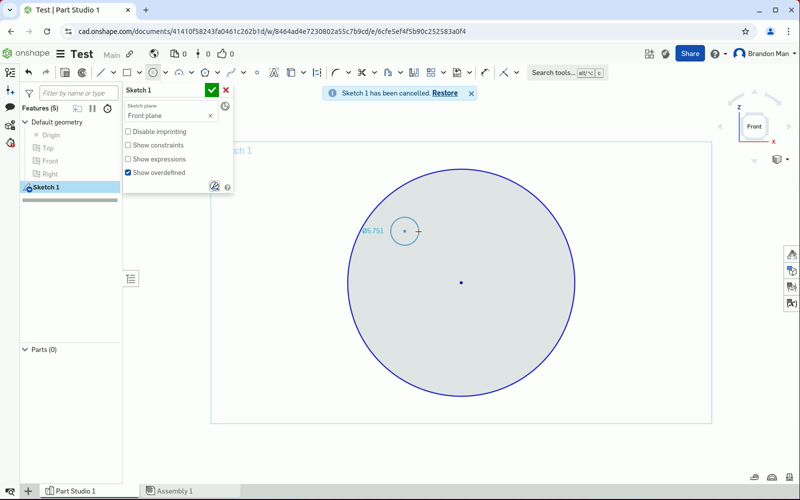
key(esc)
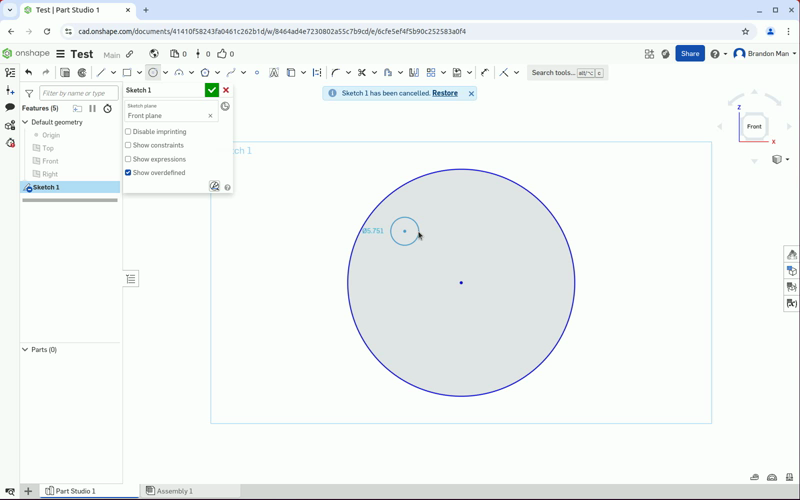
key(c)
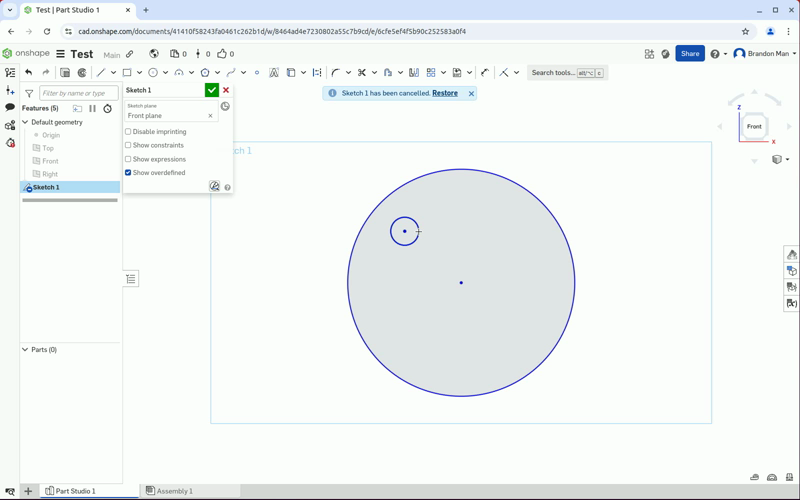
key_down(shift)
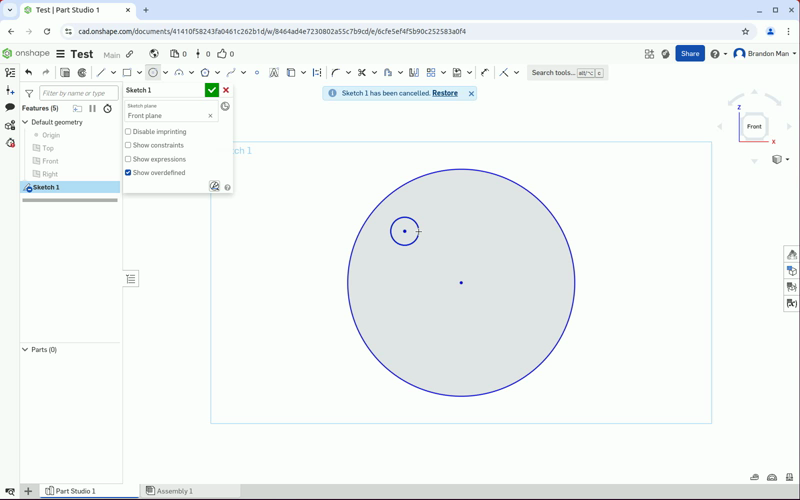
mouse_move(461, 282)
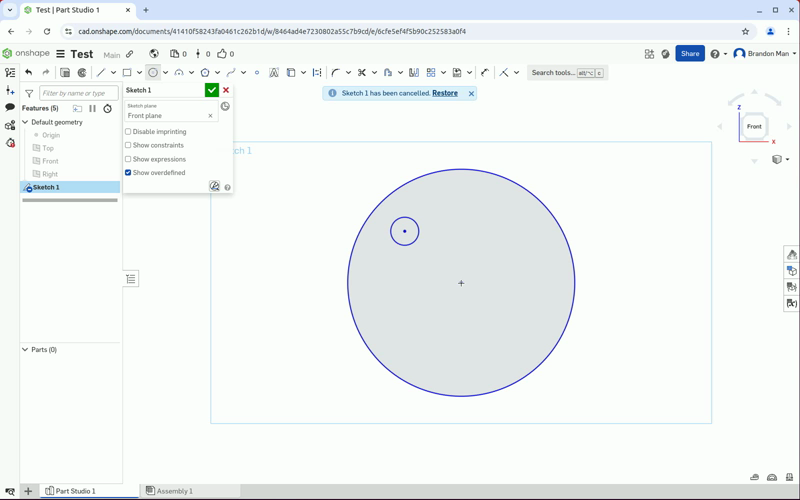
click(461, 282)
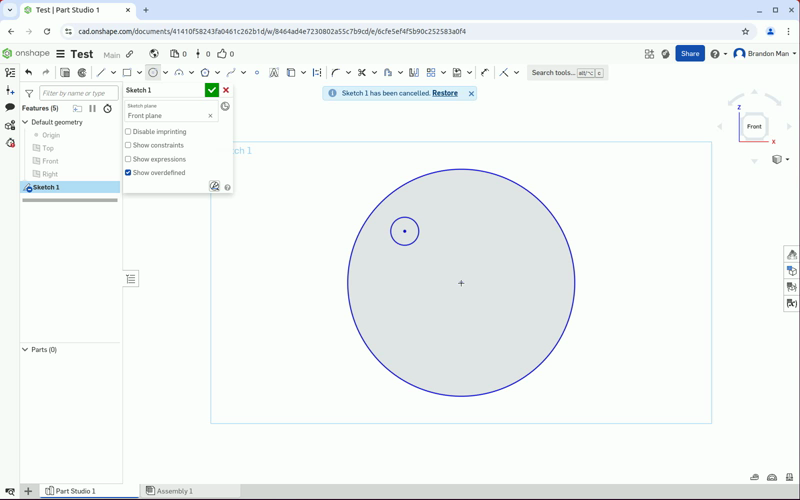
key_up(shift)
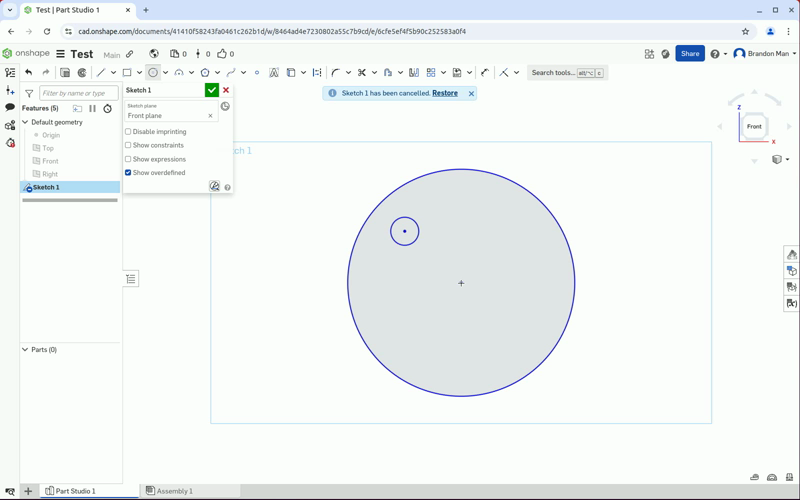
mouse_move(494, 282)
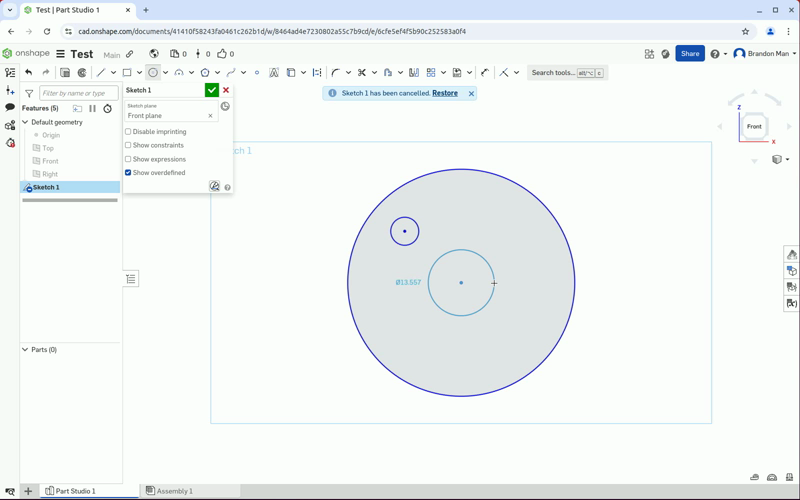
click(494, 282)
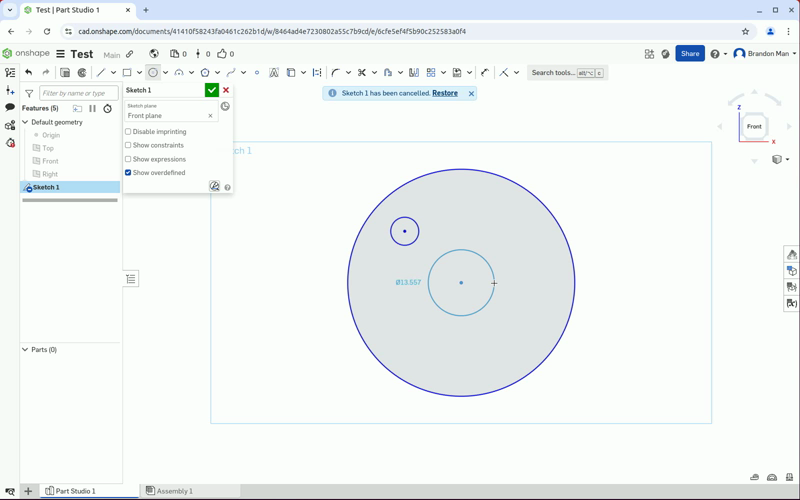
key(esc)
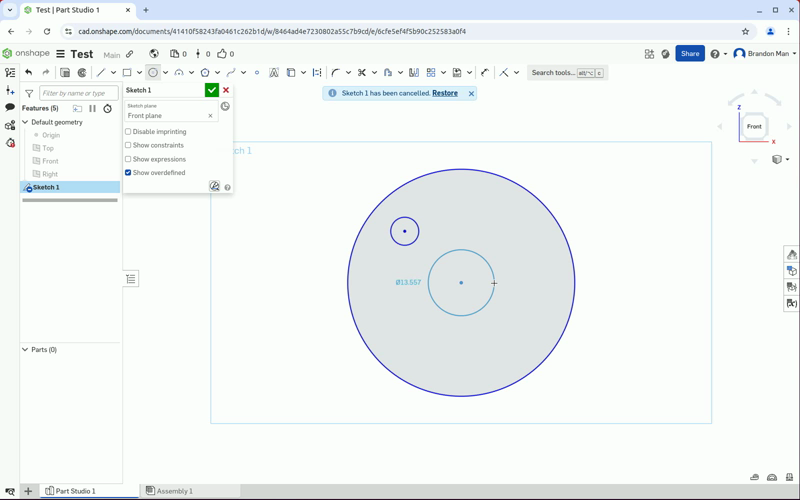
mouse_move(385, 269)
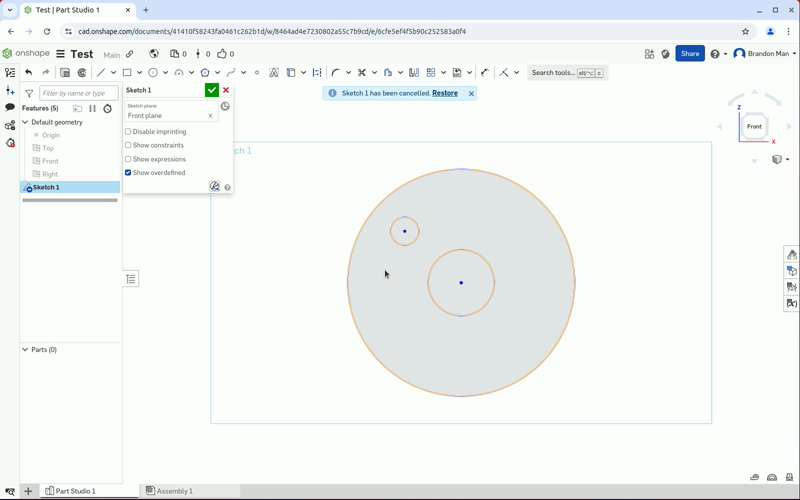
click(385, 269)
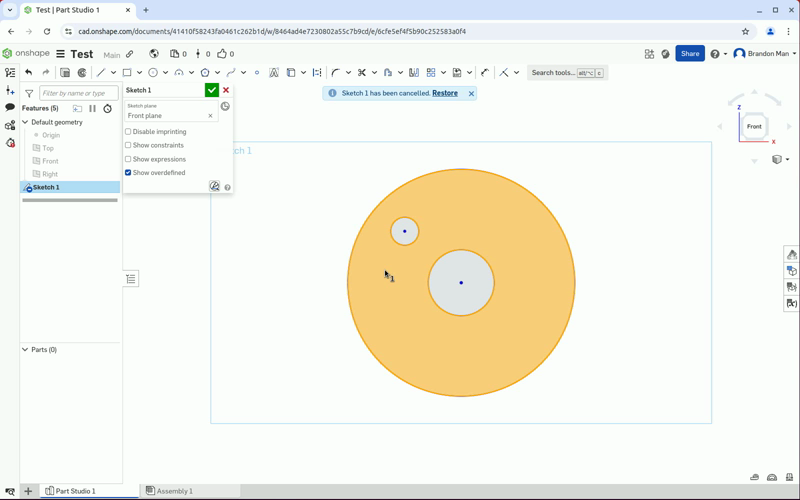
mouse_move(73, 352)
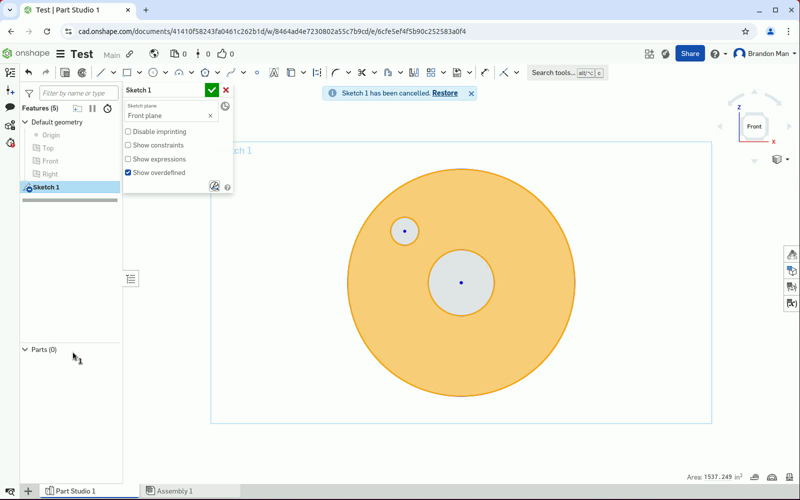
key(shift+y)
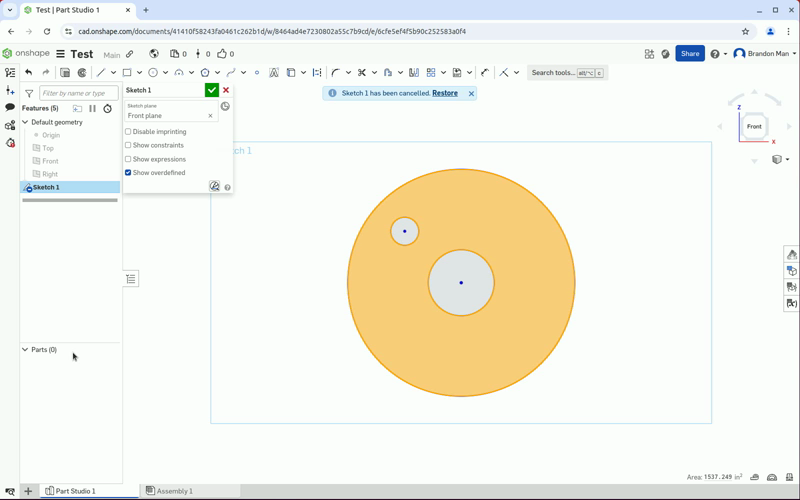
key(shift+e)
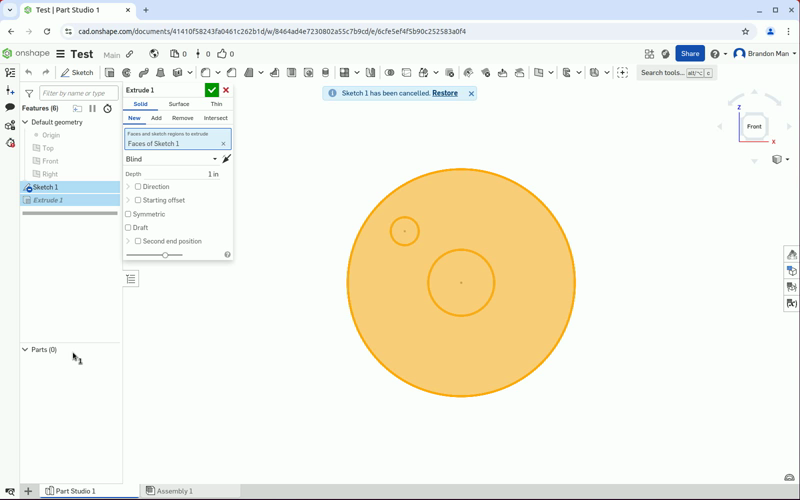
mouse_move(143, 106)
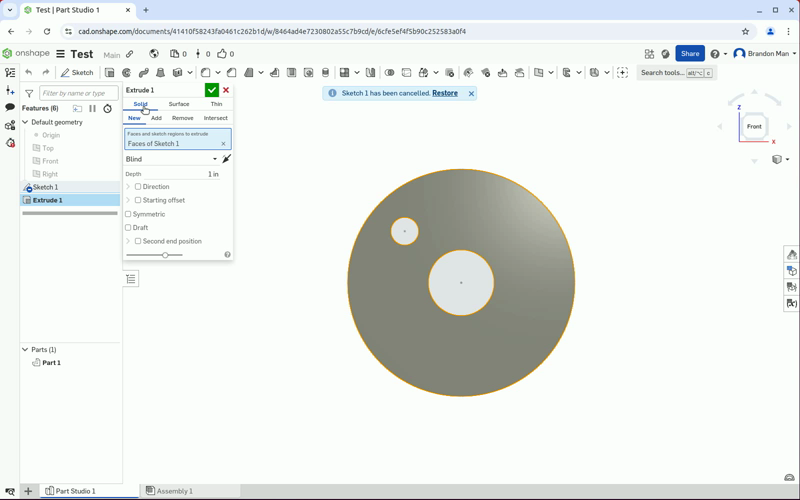
click(143, 106)
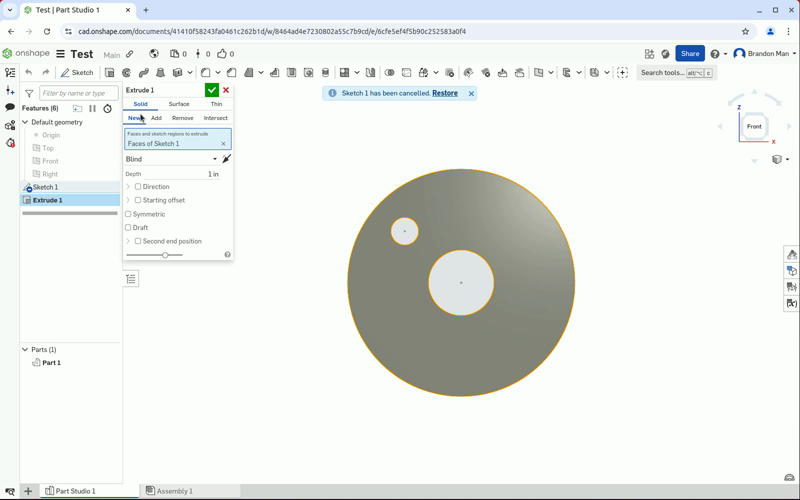
mouse_move(137, 120)
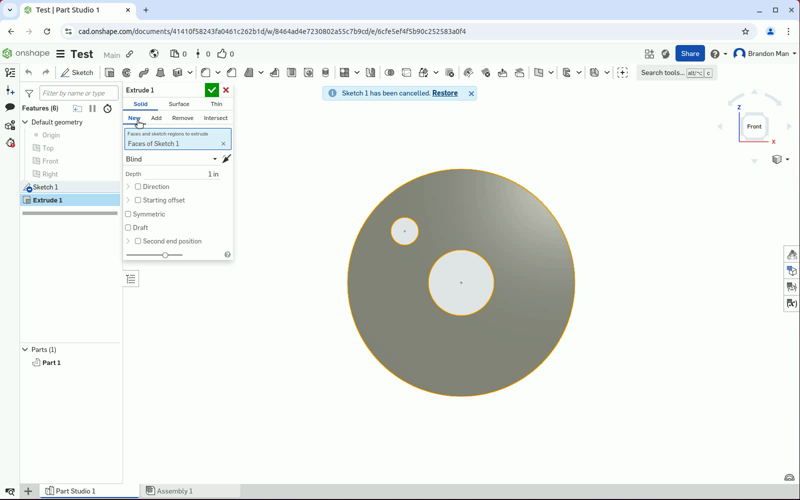
click(137, 120)
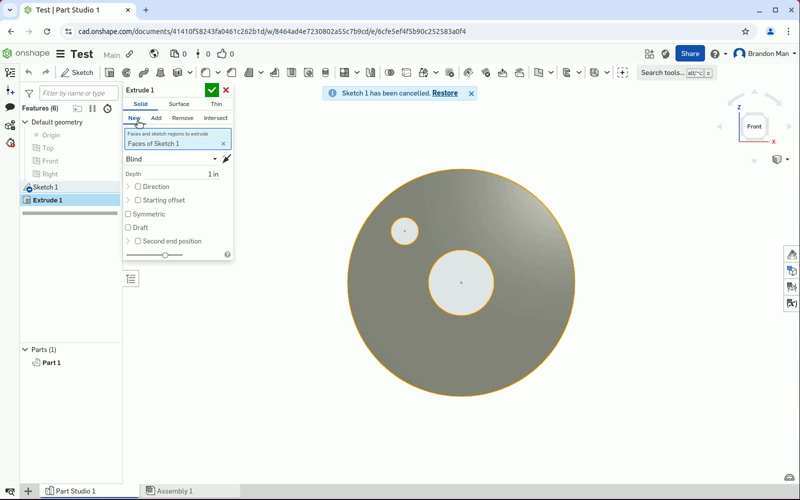
key(tab, 4)
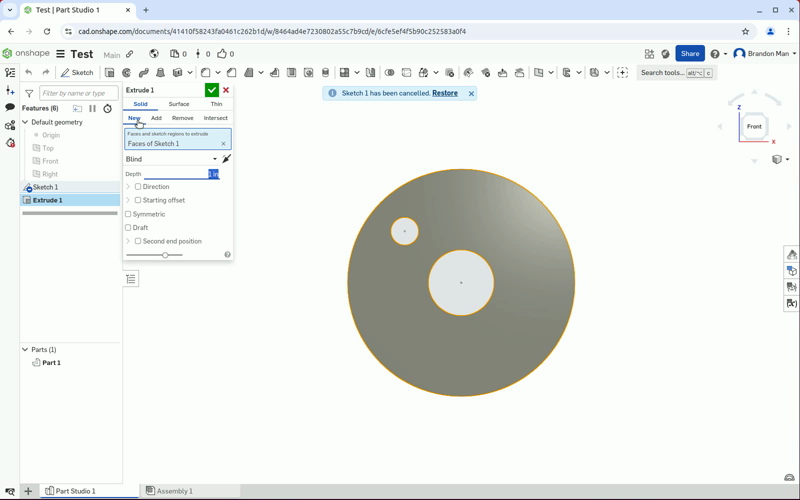
text(12.758)
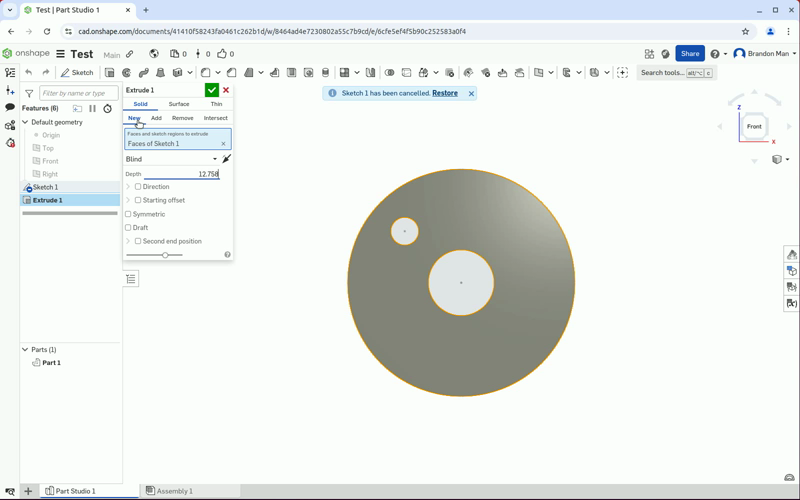
key(enter)
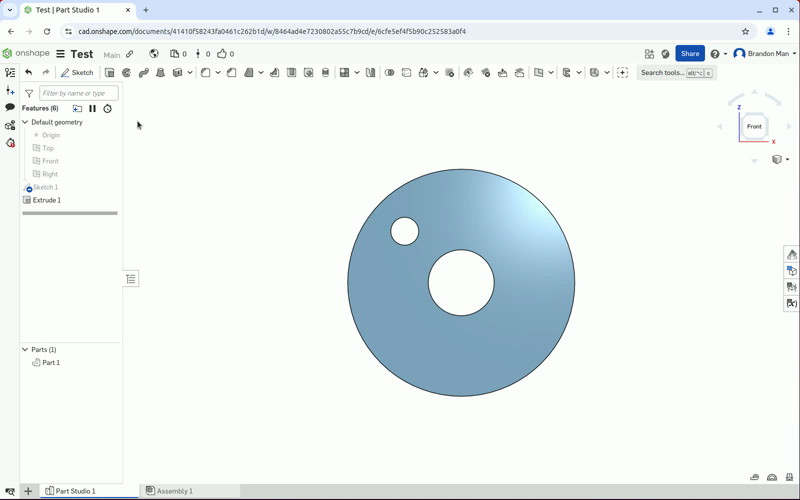
key(shift+h)
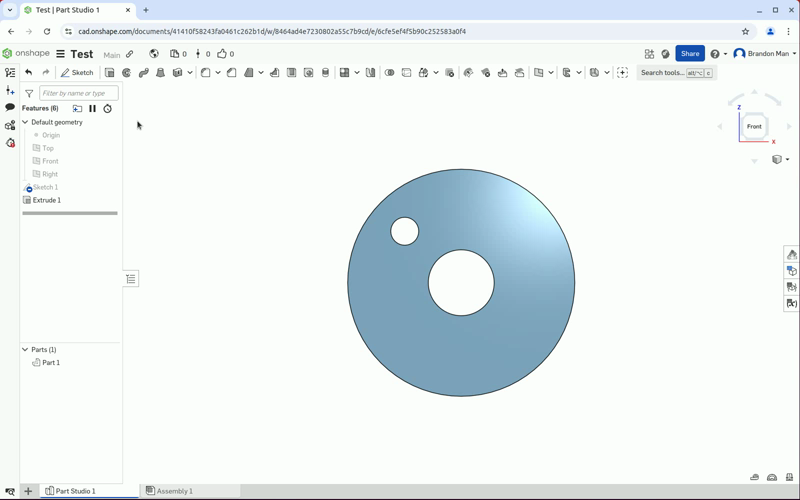
key(shift+h)
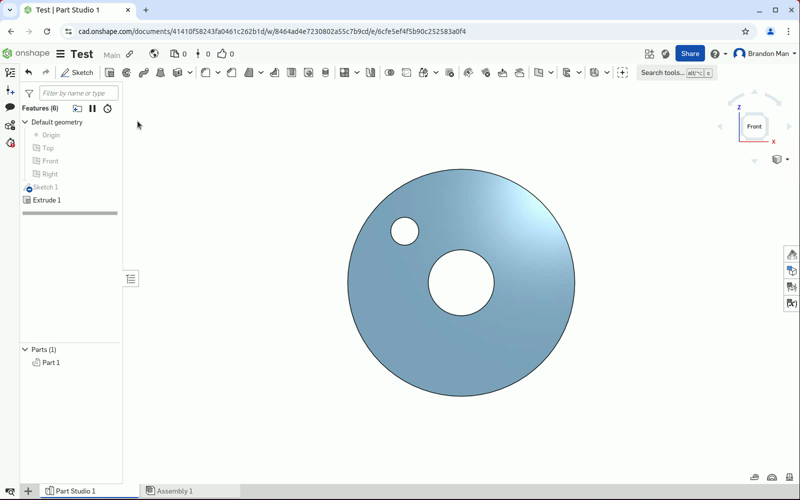
mouse_move(73, 189)
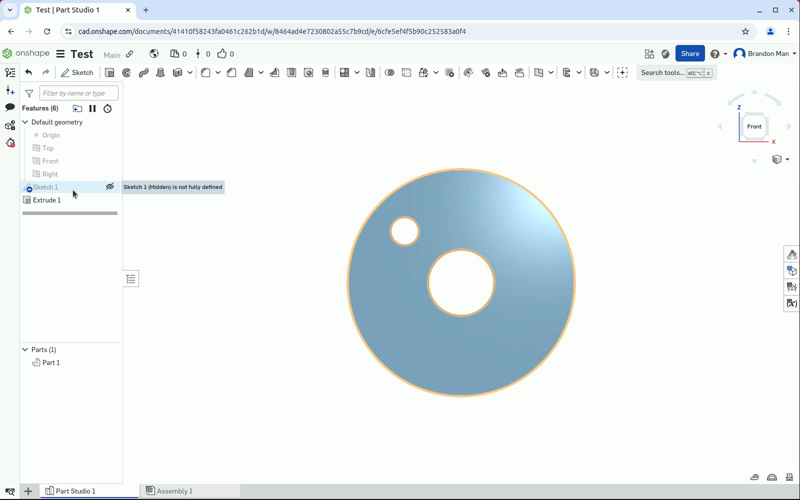
click(73, 189)
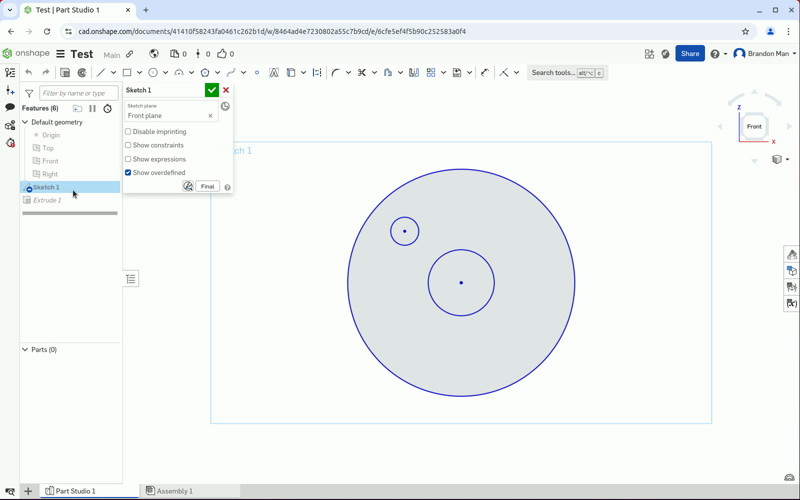
mouse_move(229, 92)
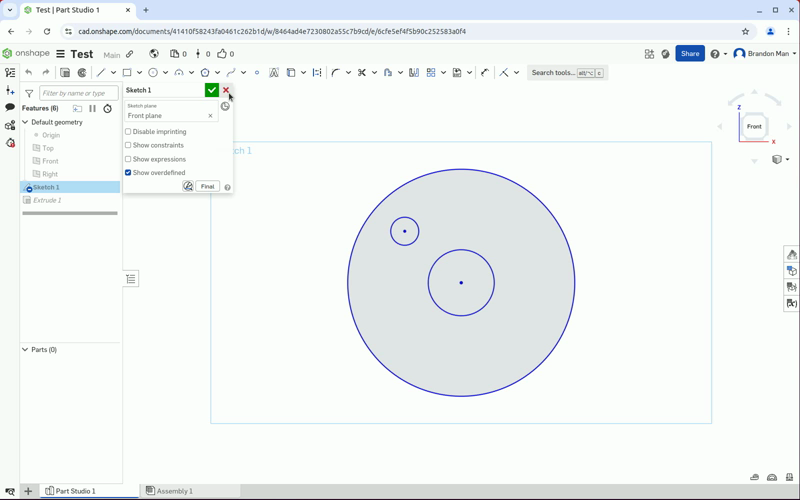
click(229, 92)
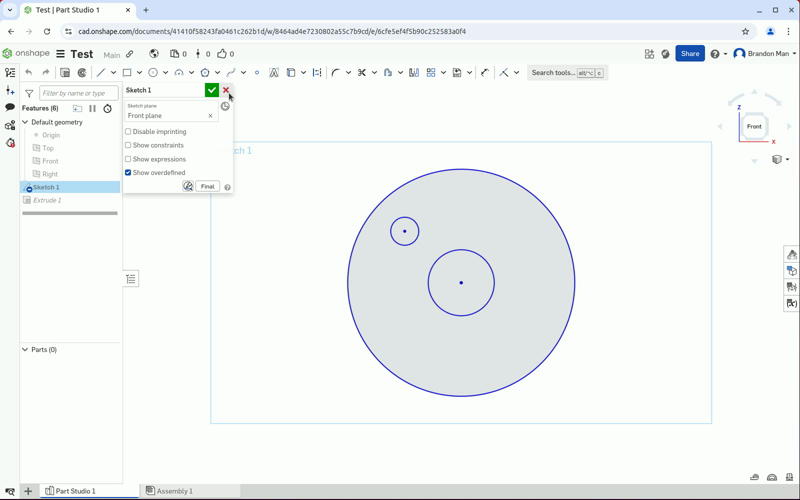
key(shift+s)
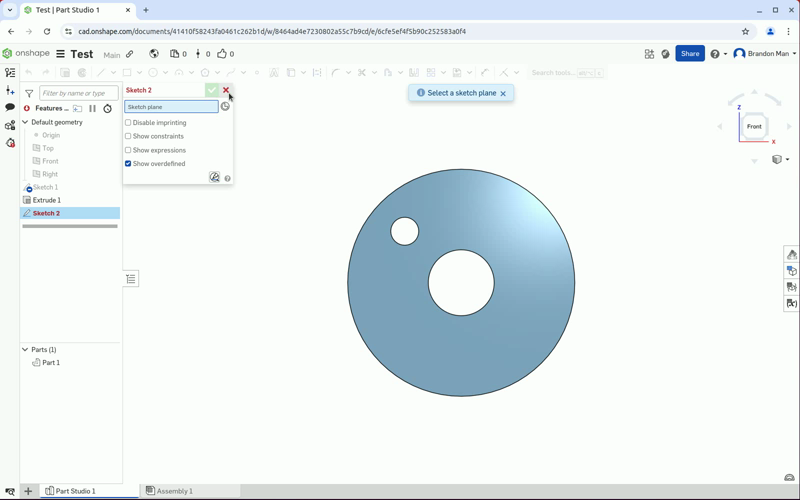
mouse_move(73, 163)
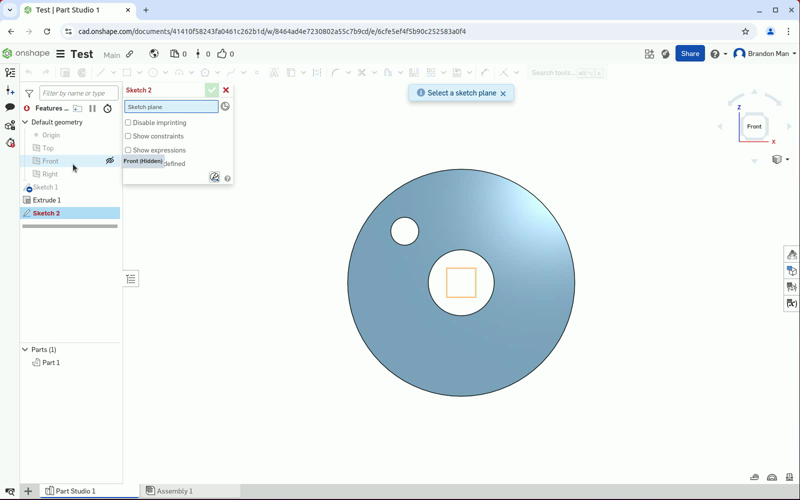
click(73, 163)
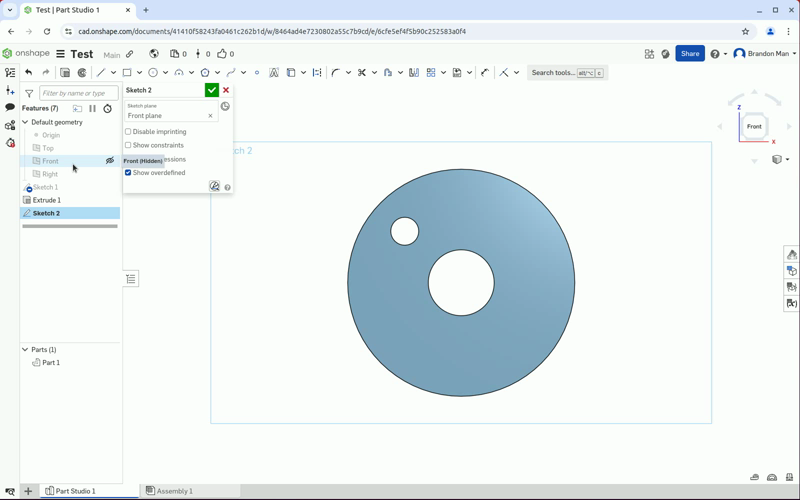
mouse_move(73, 352)
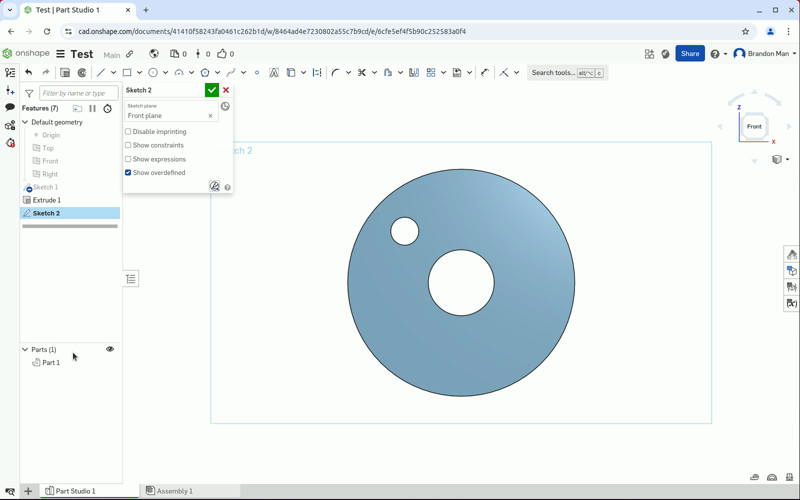
key(y)
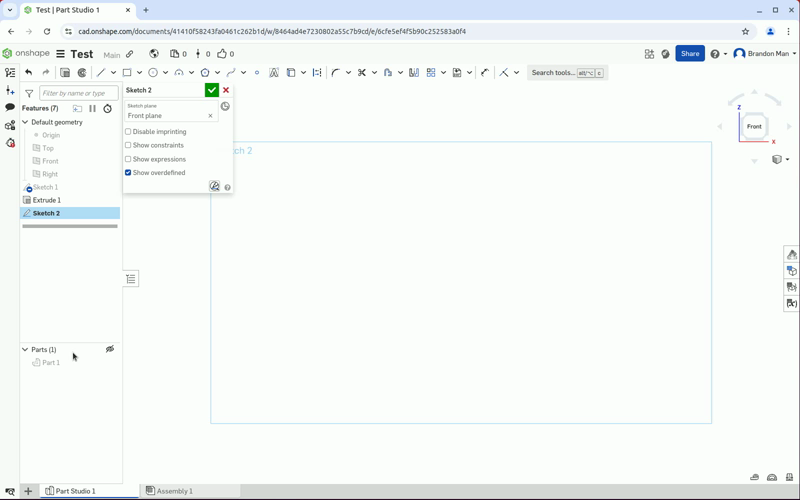
key(c)
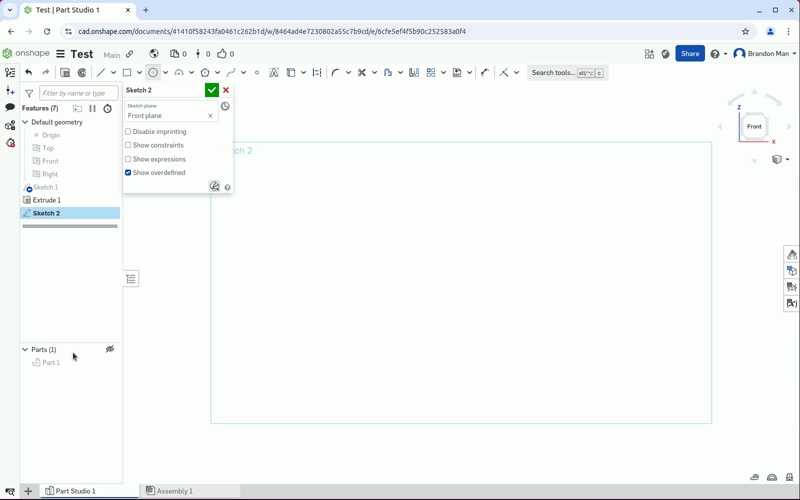
key_down(shift)
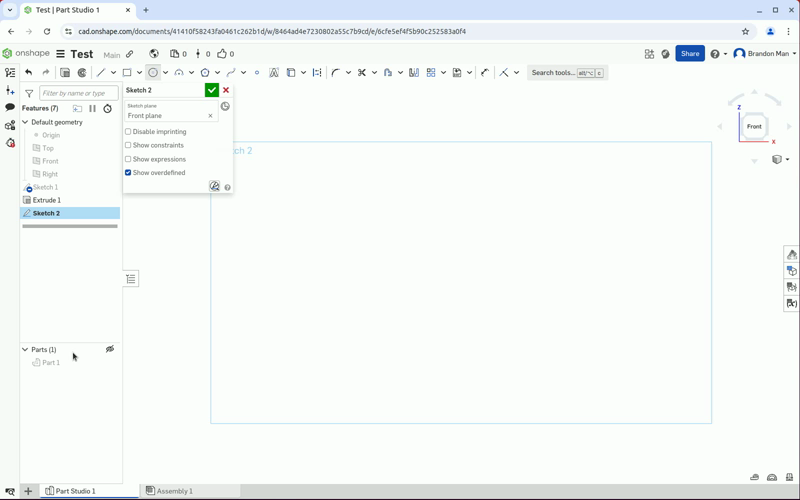
mouse_move(460, 282)
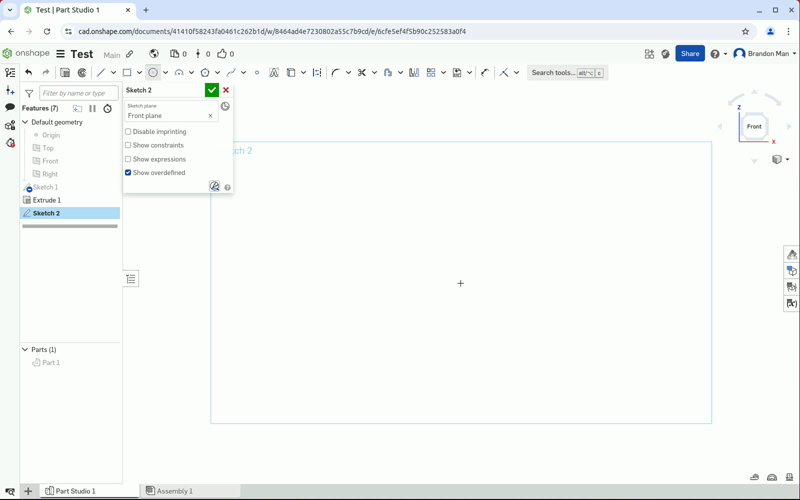
click(460, 282)
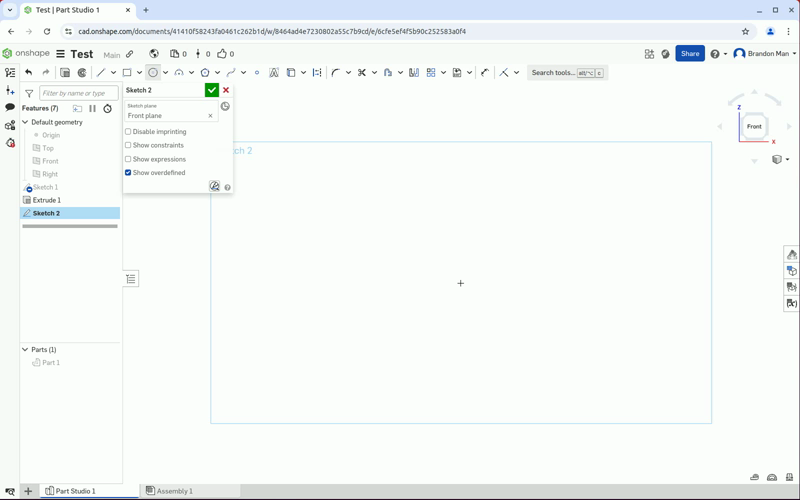
key_up(shift)
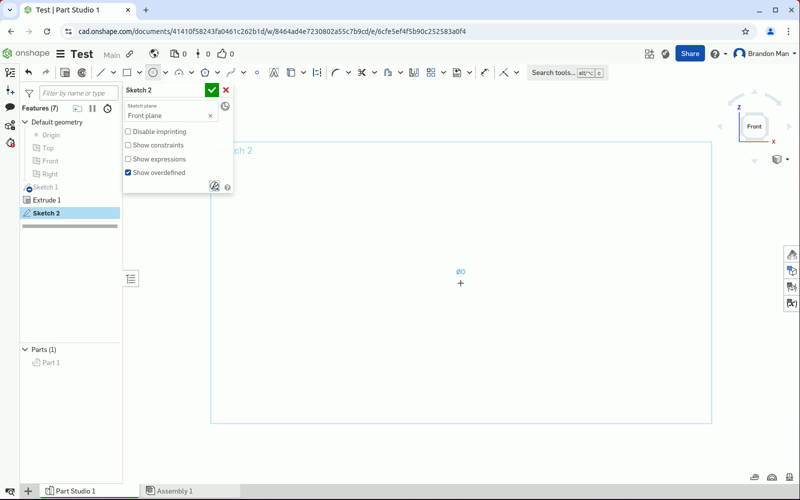
mouse_move(492, 282)
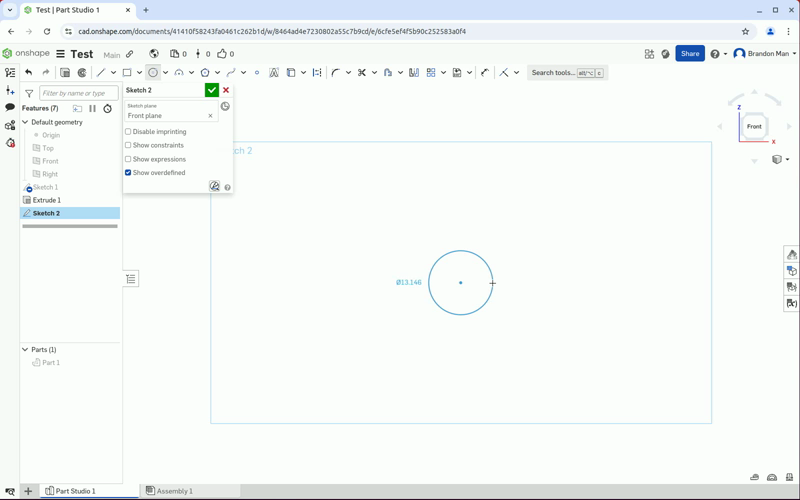
click(492, 282)
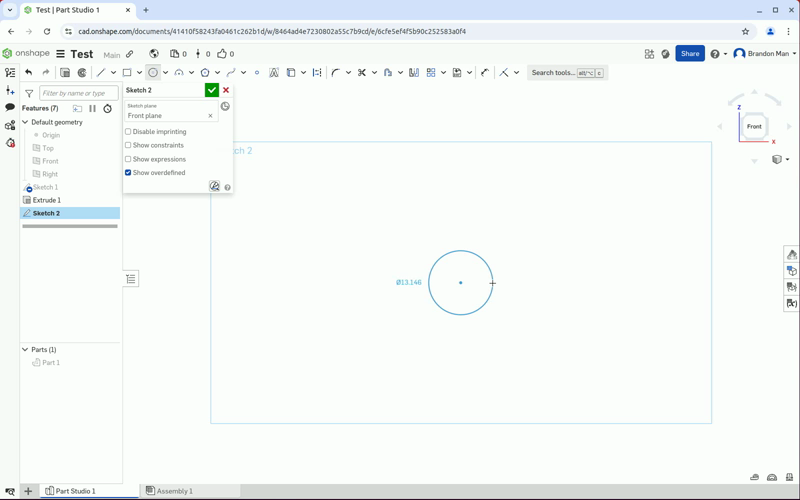
key(esc)
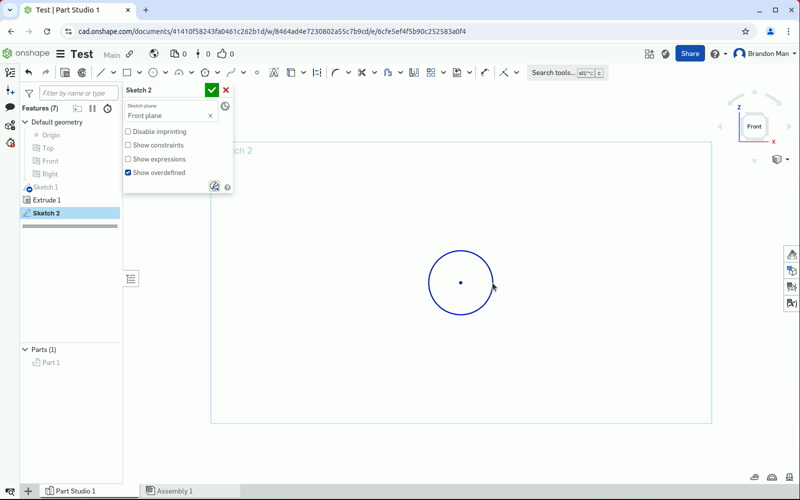
mouse_move(442, 306)
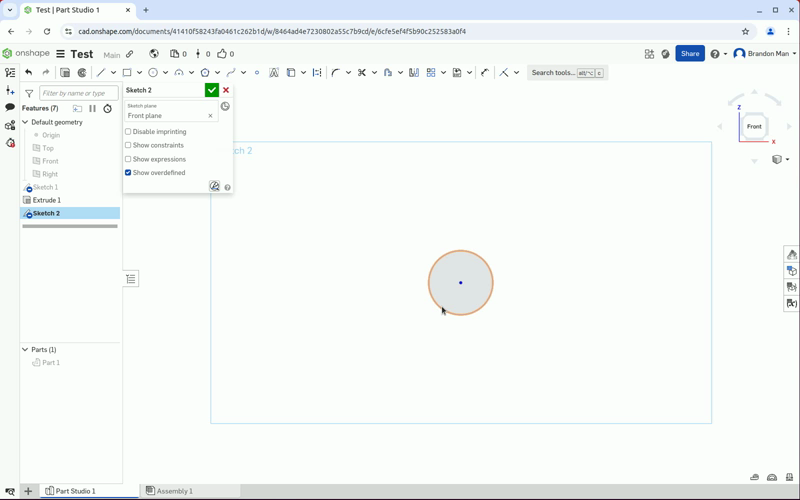
click(442, 306)
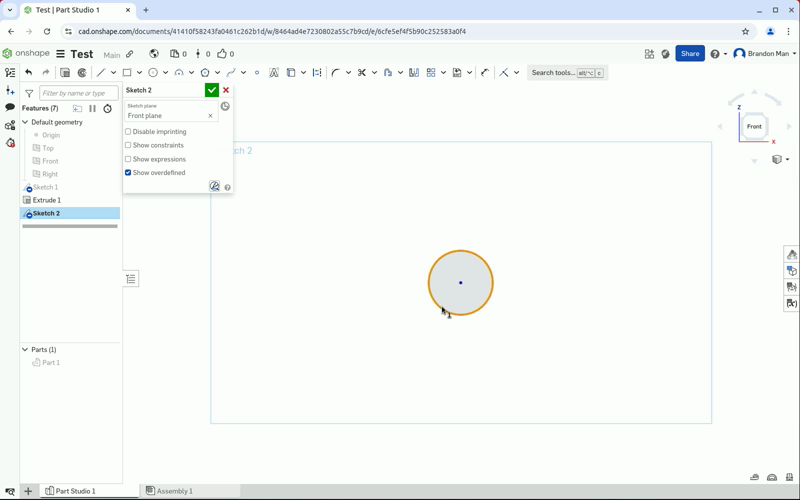
mouse_move(73, 352)
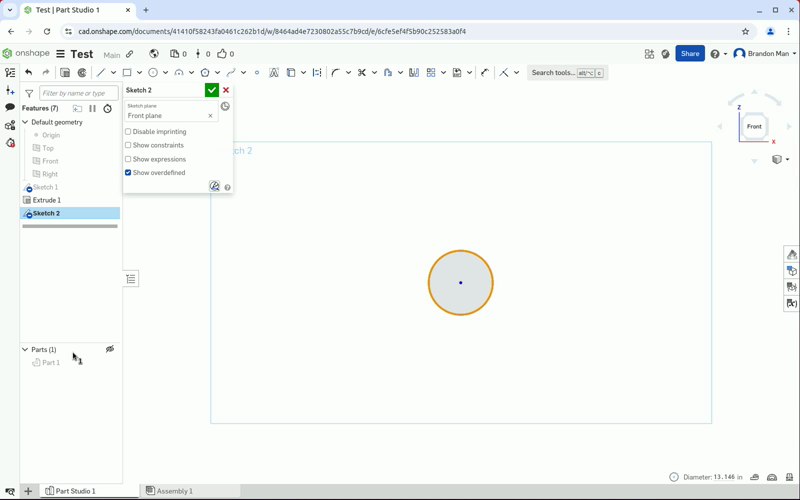
key(shift+y)
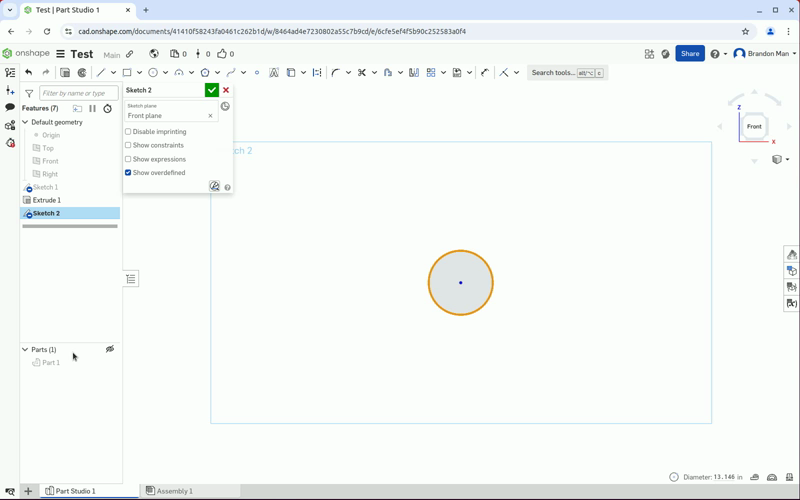
key(shift+e)
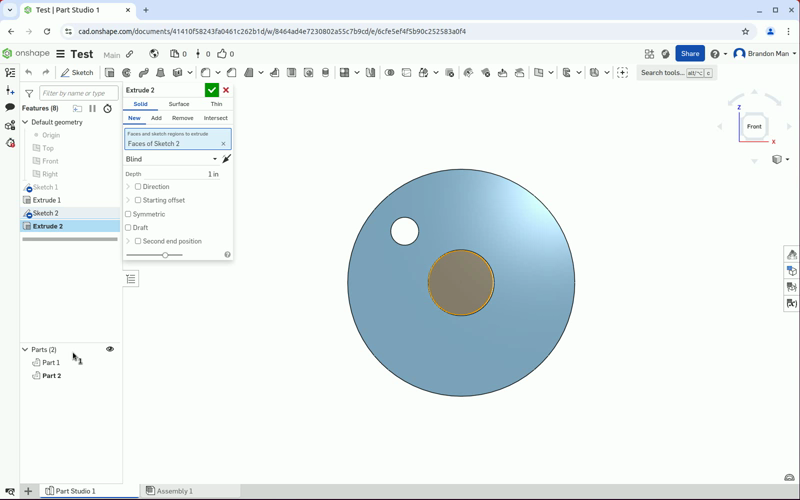
mouse_move(143, 106)
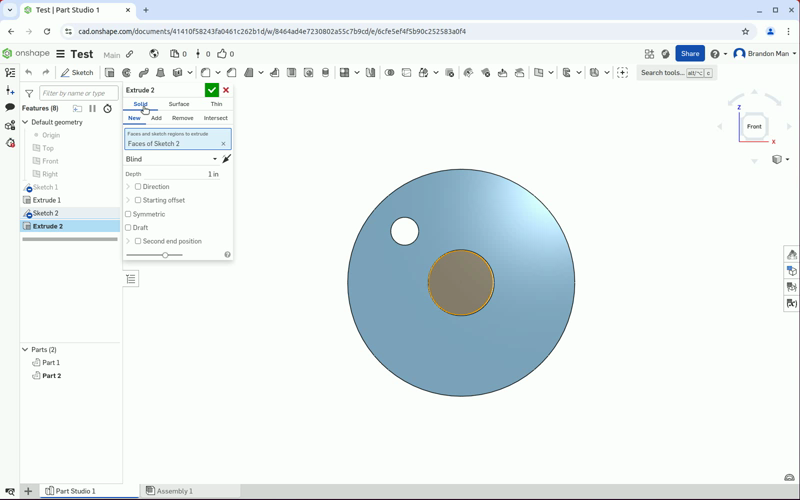
click(143, 106)
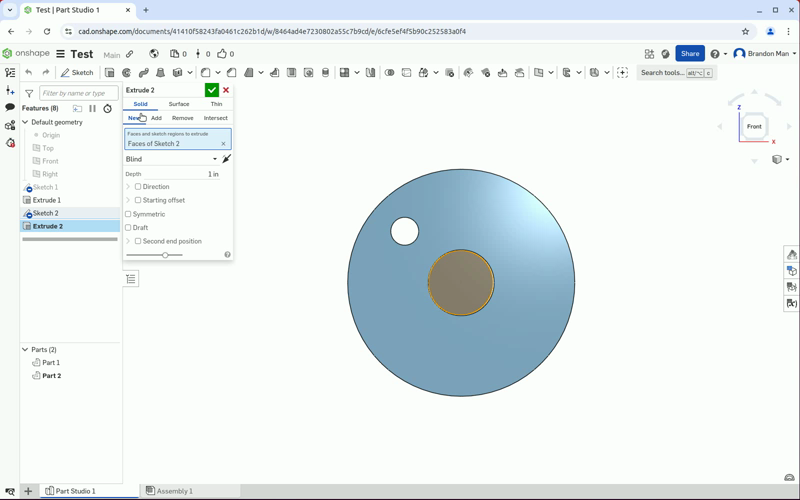
mouse_move(137, 120)
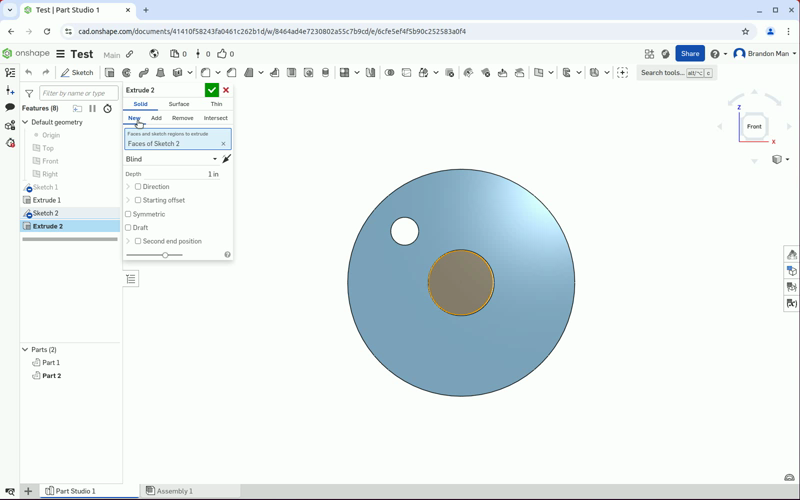
click(137, 120)
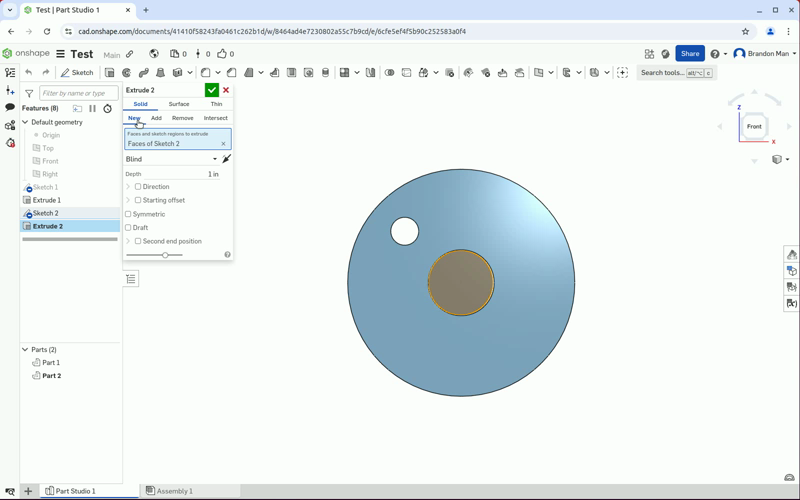
key(tab, 4)
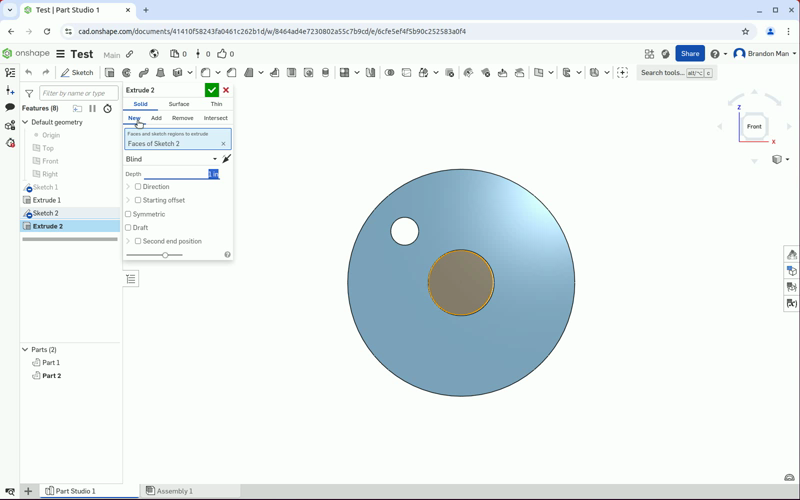
text(12.758)
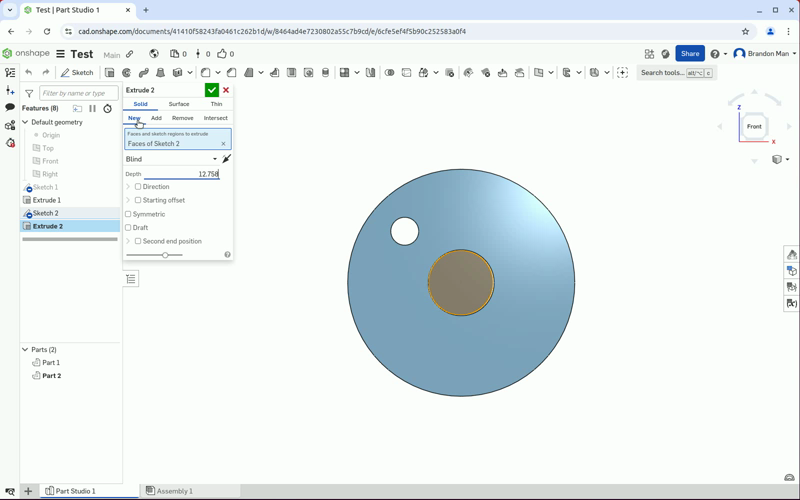
key(enter)
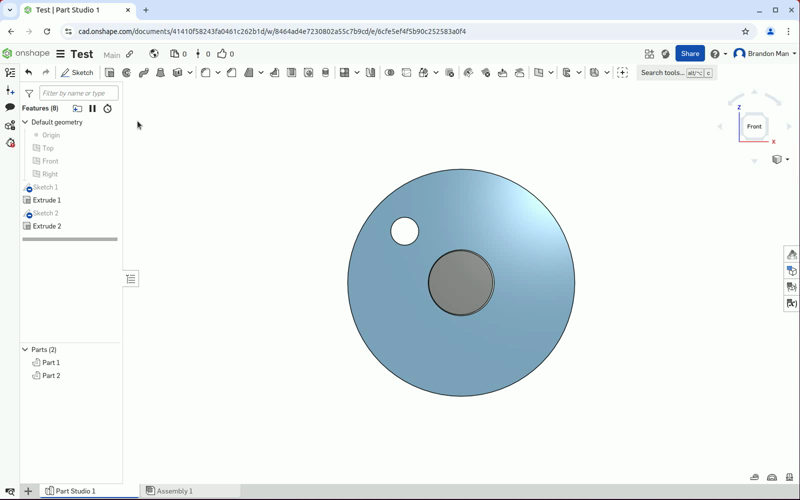
key(shift+h)
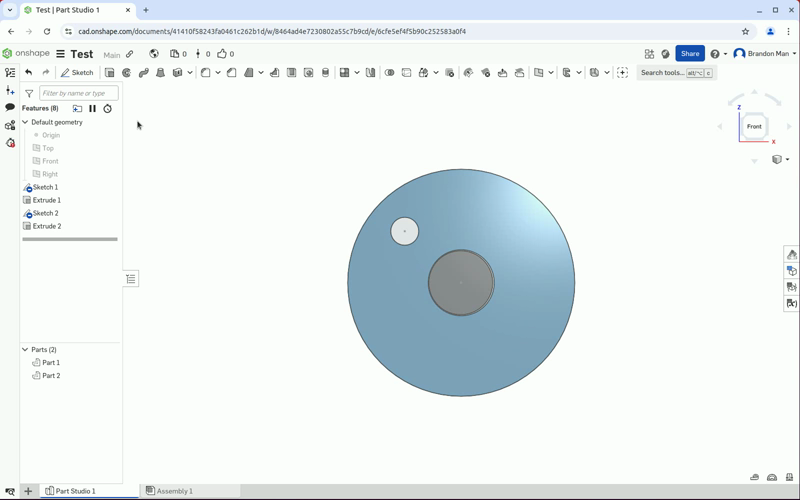
key(shift+h)
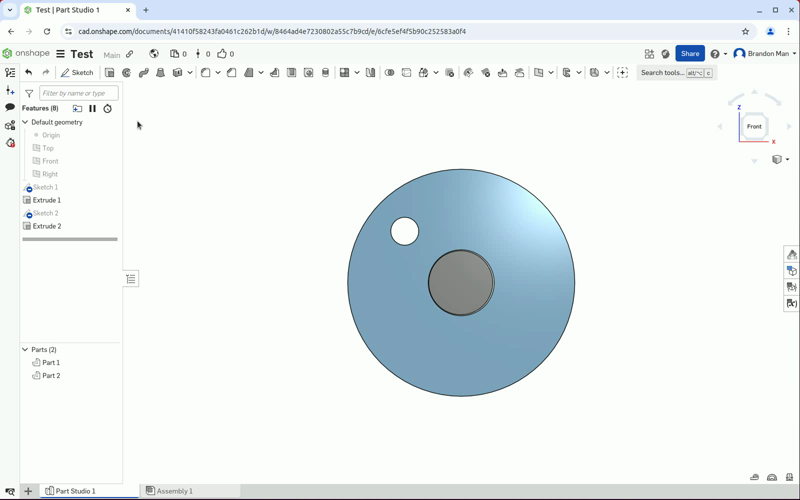
mouse_move(73, 189)
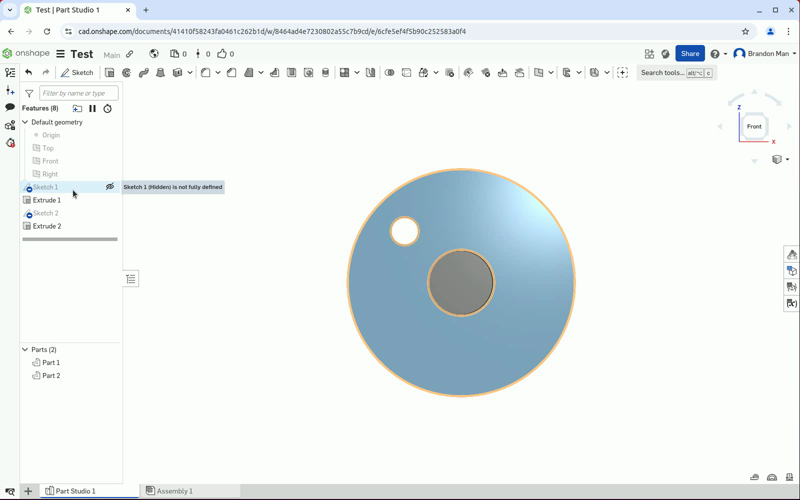
click(73, 189)
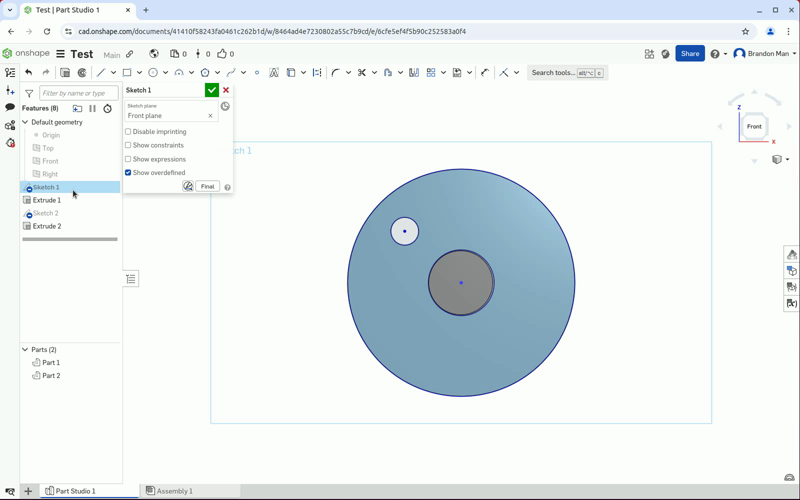
mouse_move(229, 92)
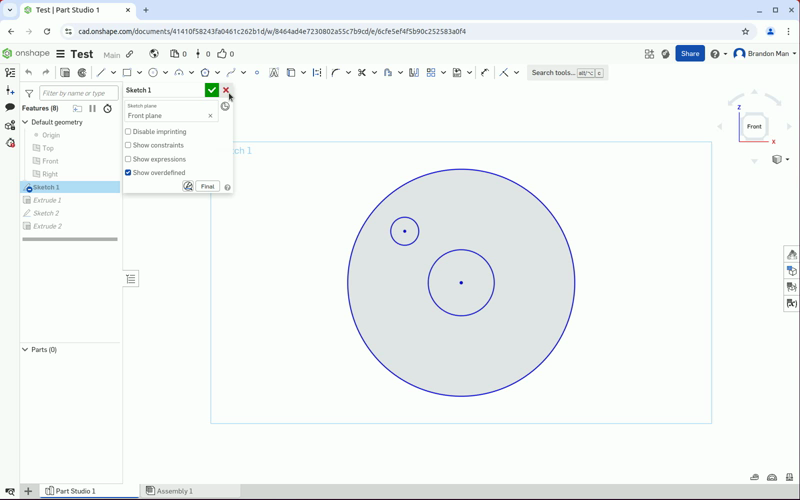
click(229, 92)
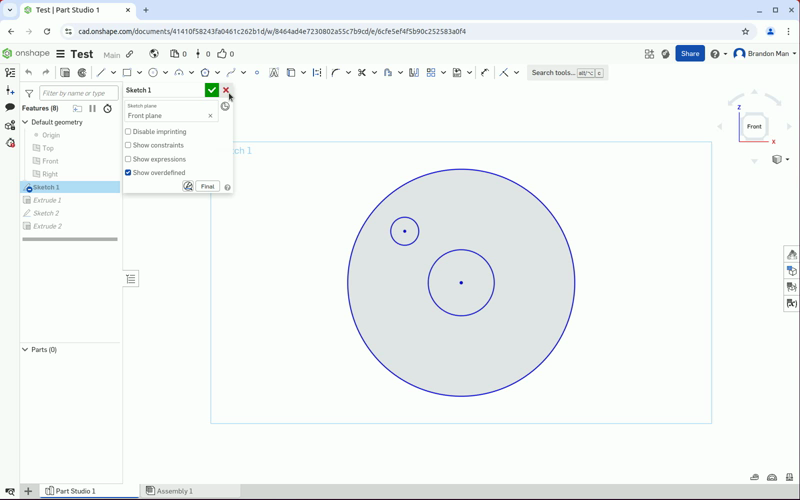
key(shift+s)
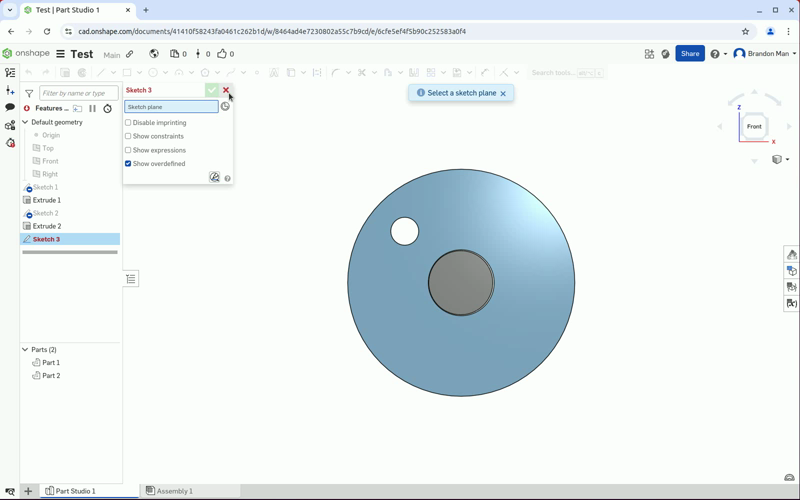
mouse_move(73, 163)
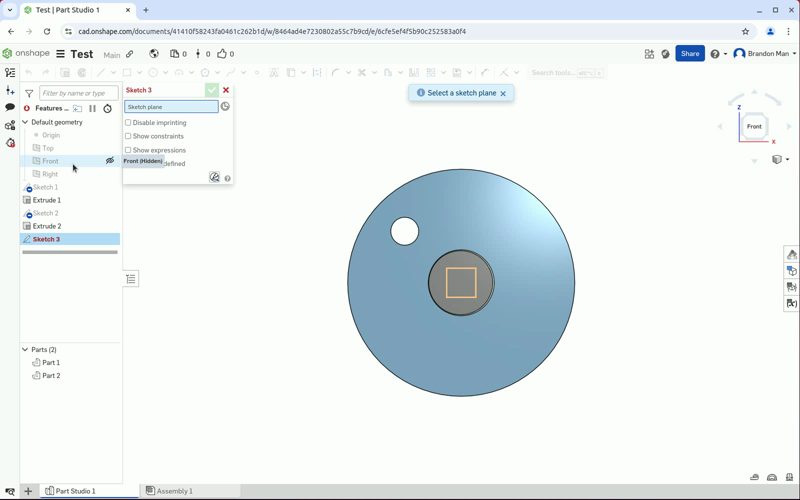
click(73, 163)
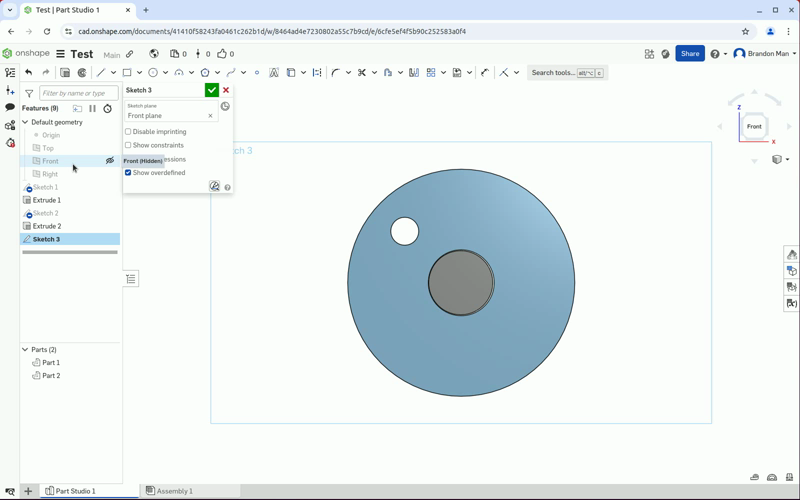
mouse_move(73, 352)
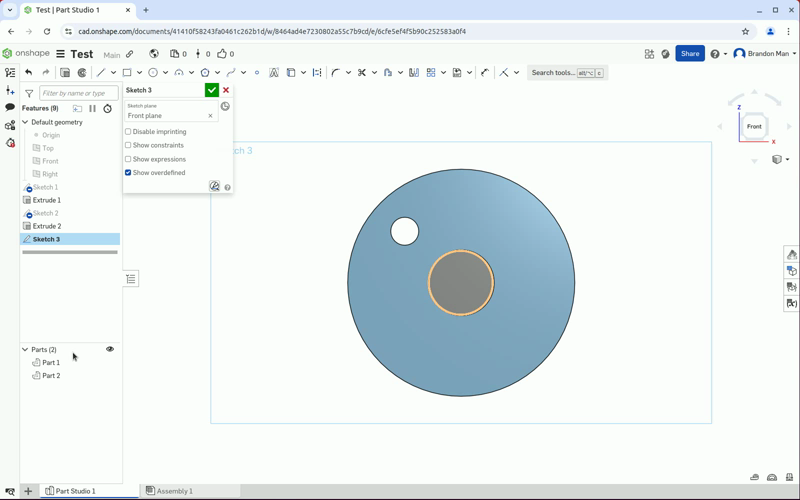
key(y)
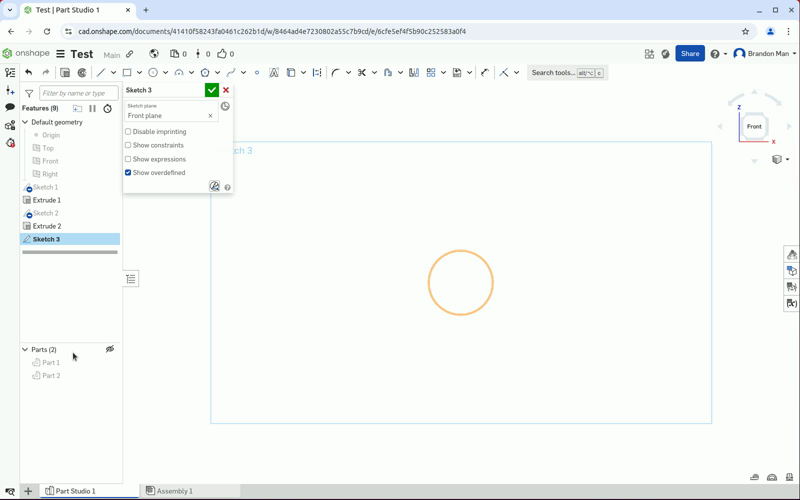
key(c)
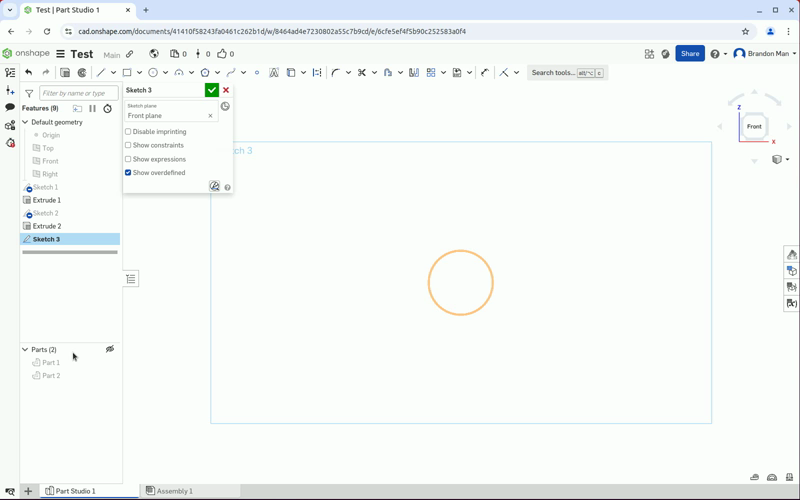
key_down(shift)
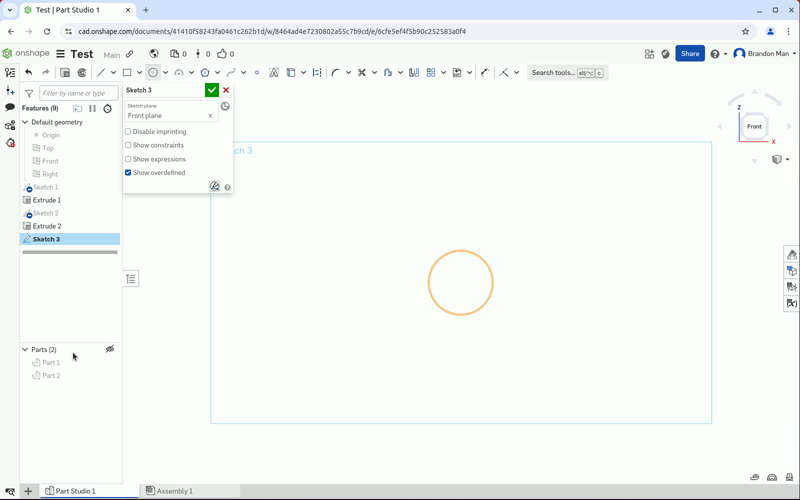
mouse_move(406, 231)
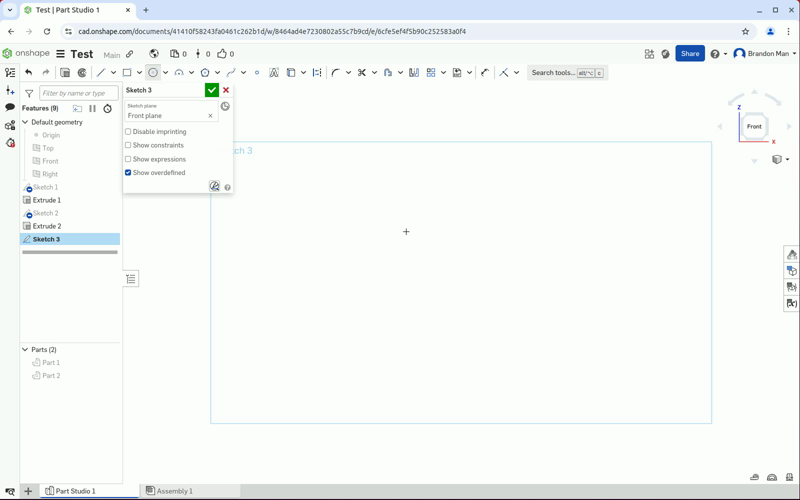
click(406, 231)
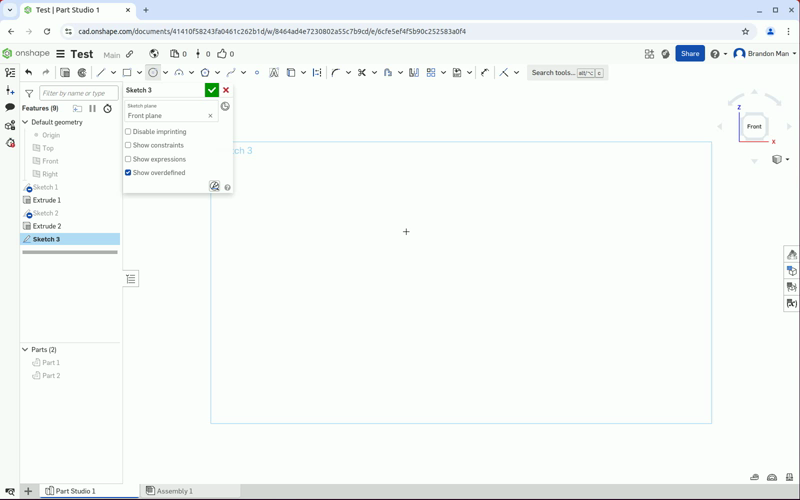
key_up(shift)
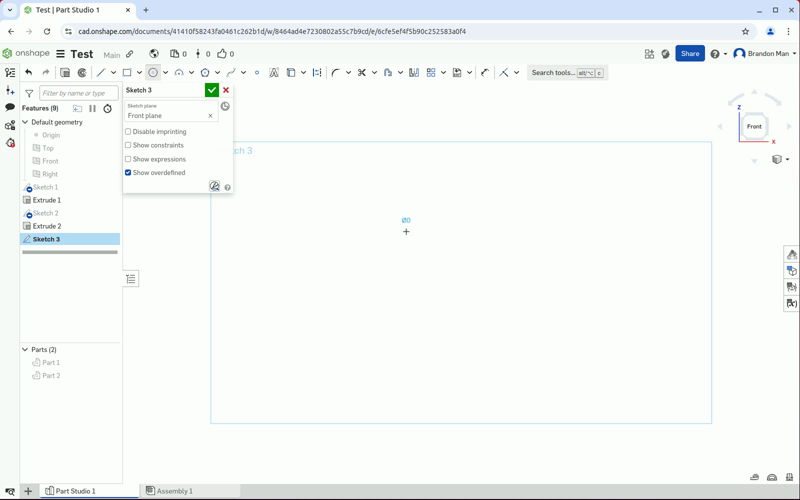
mouse_move(420, 231)
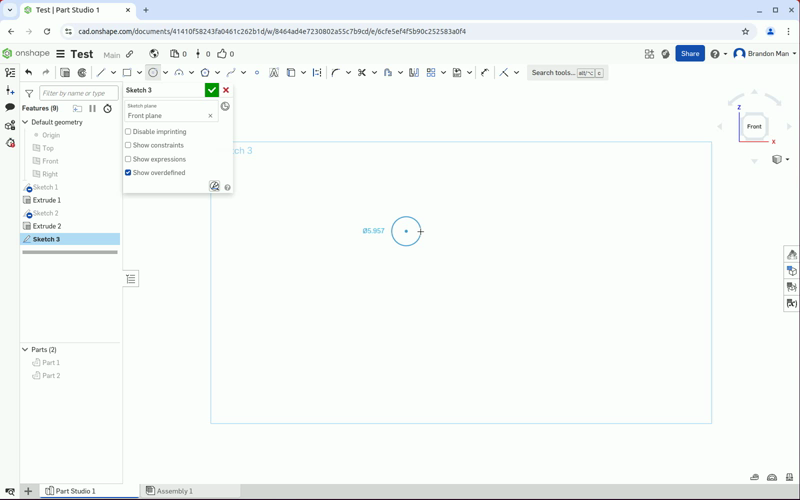
click(420, 231)
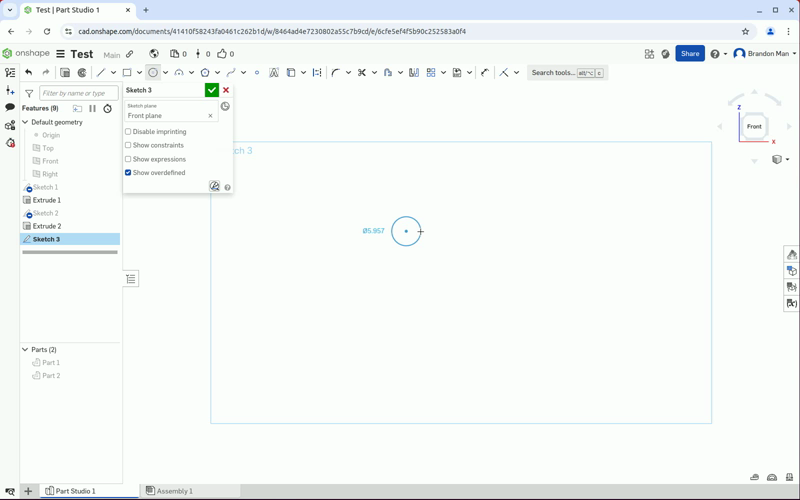
key(esc)
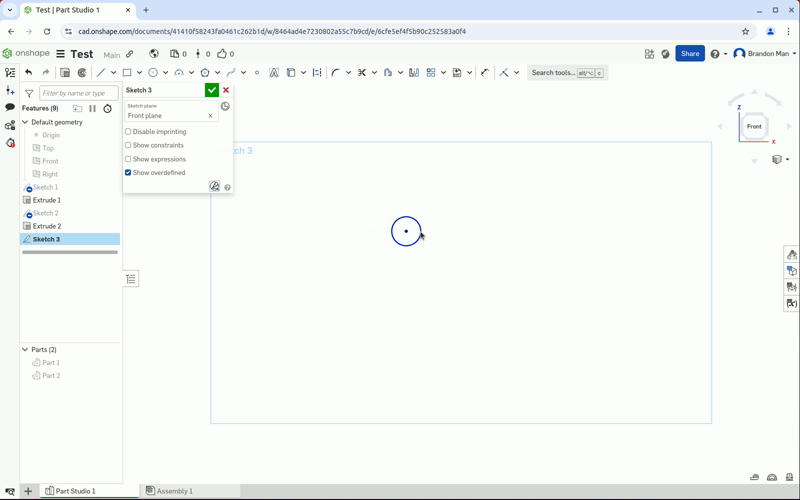
mouse_move(402, 227)
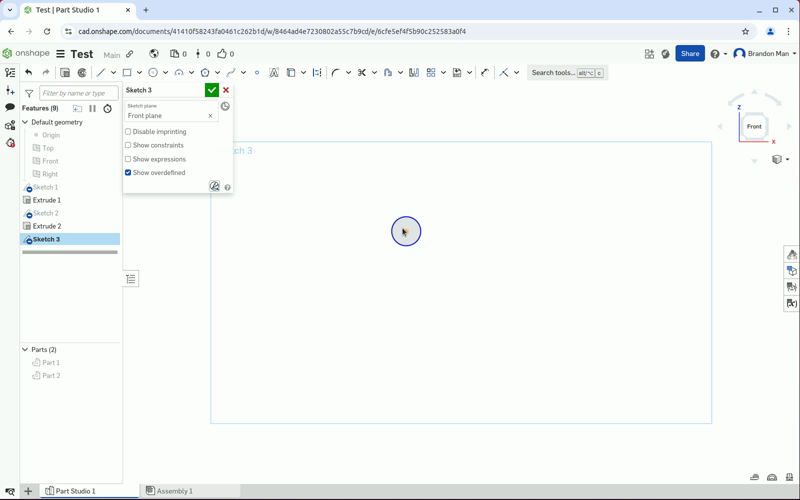
scroll(6)
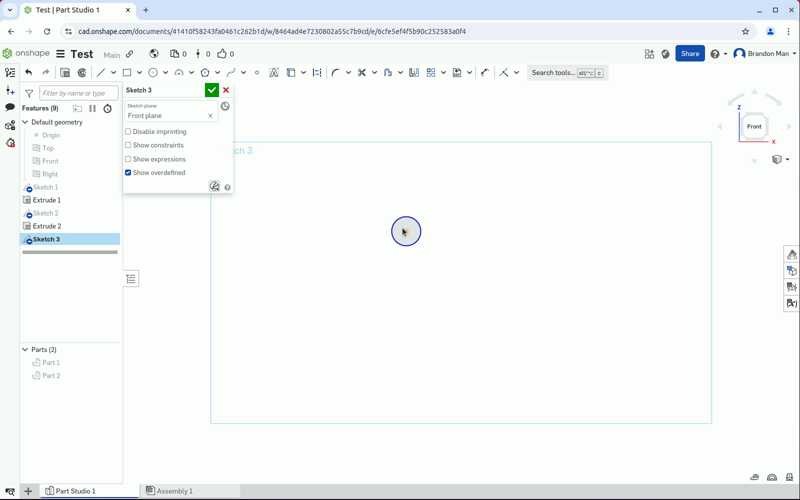
scroll(6)
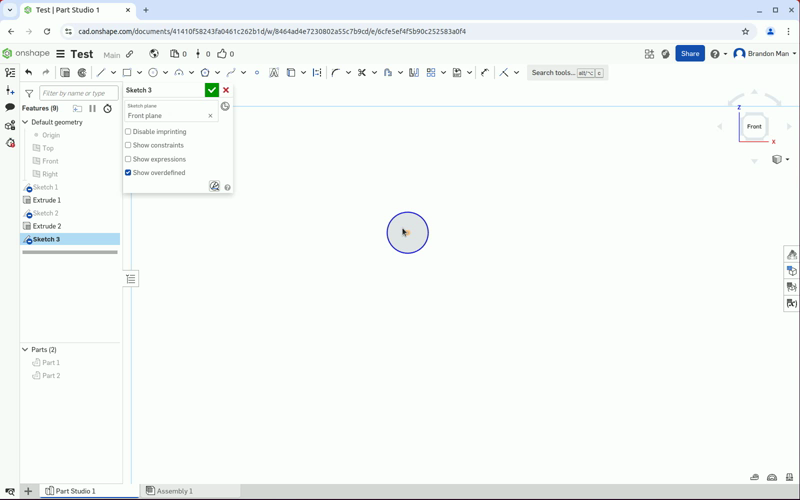
scroll(6)
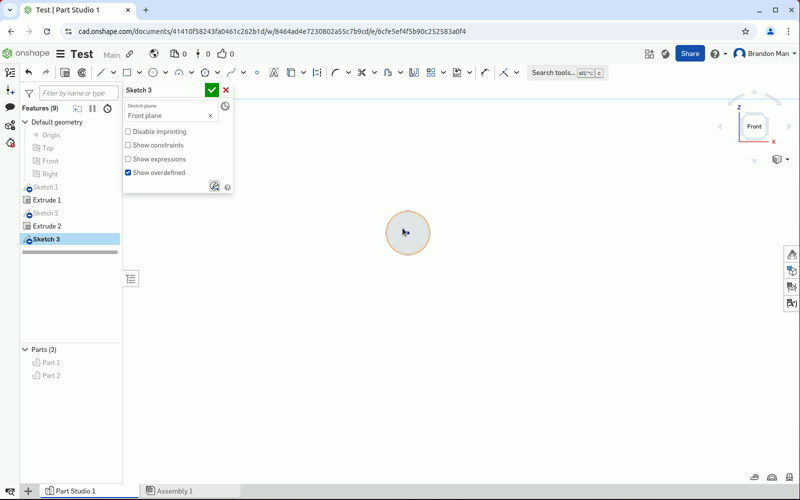
scroll(6)
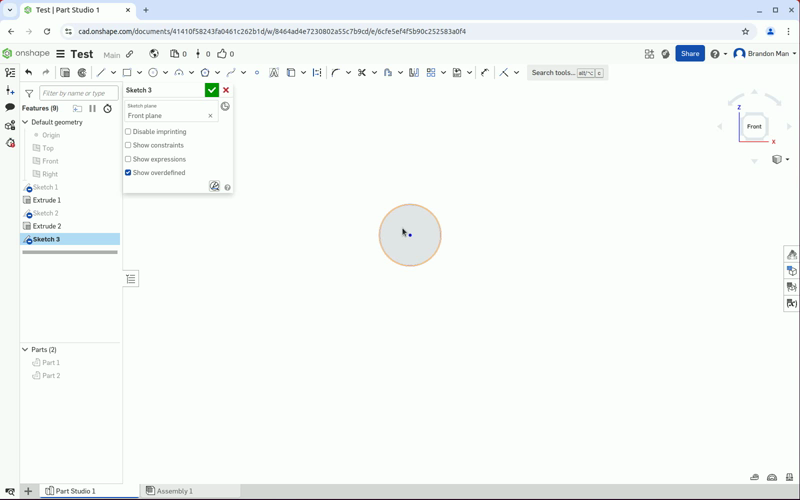
scroll(6)
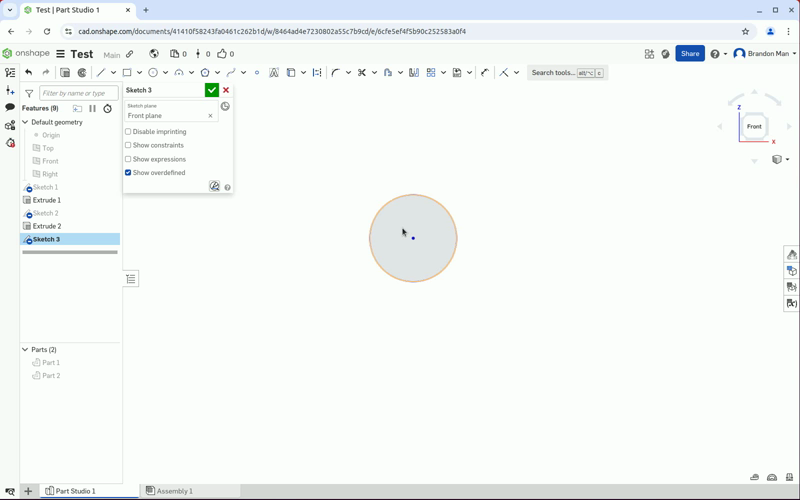
scroll(6)
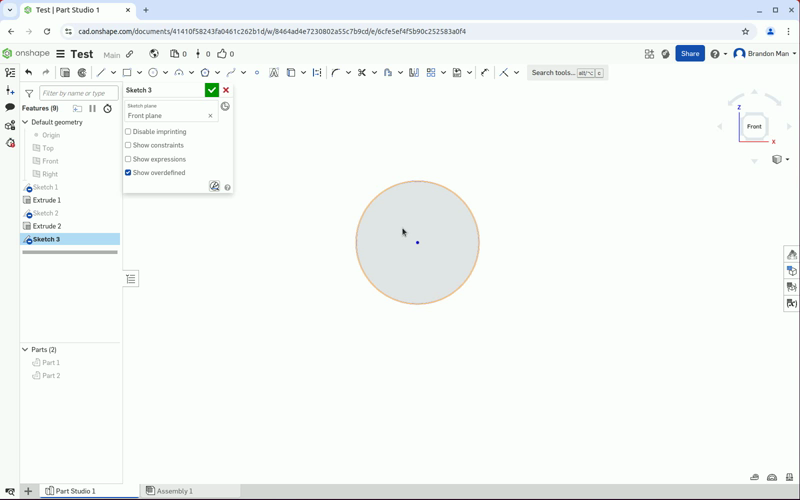
scroll(6)
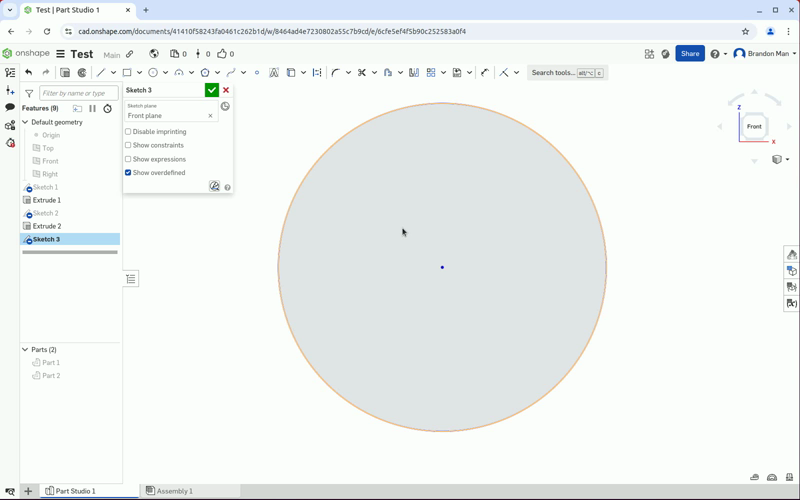
click(402, 227)
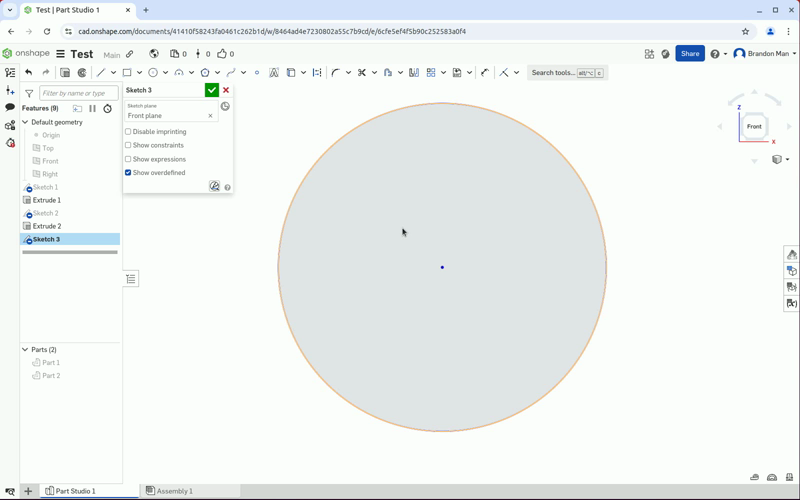
scroll(-6)
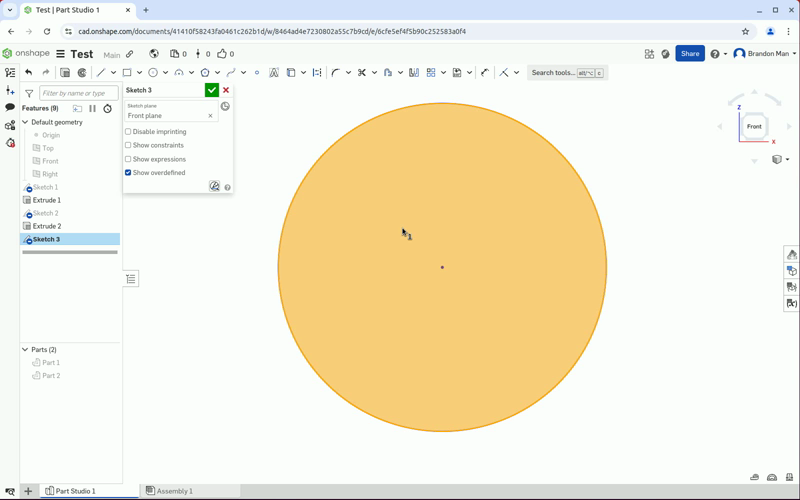
scroll(-6)
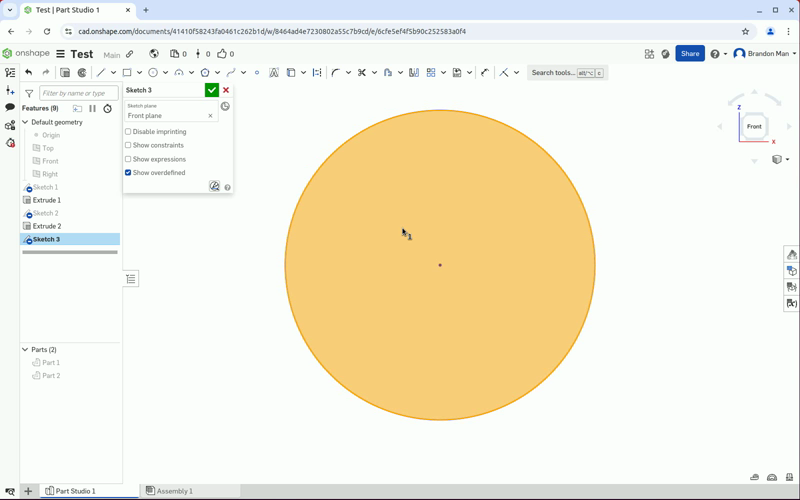
scroll(-6)
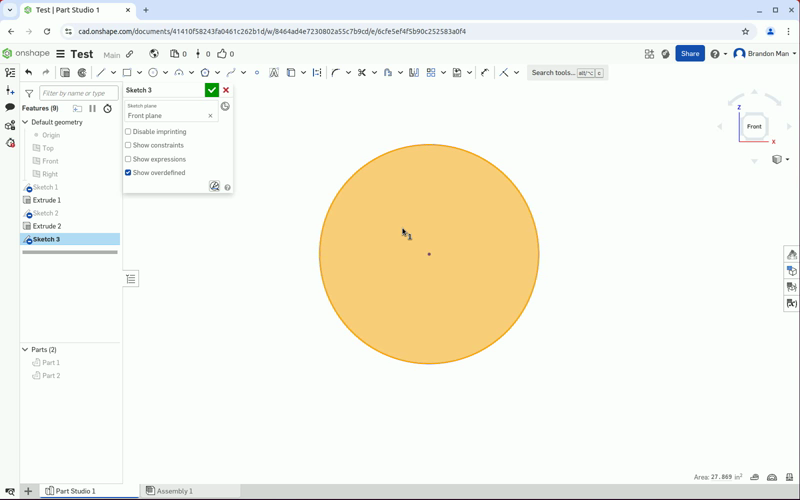
scroll(-6)
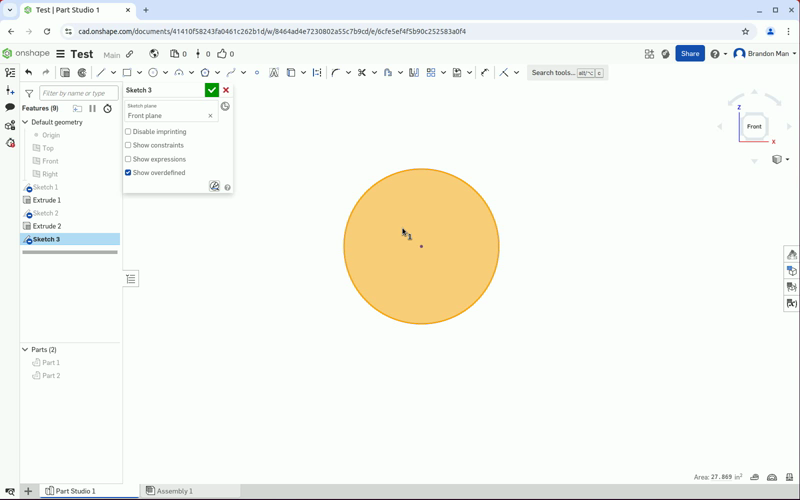
scroll(-6)
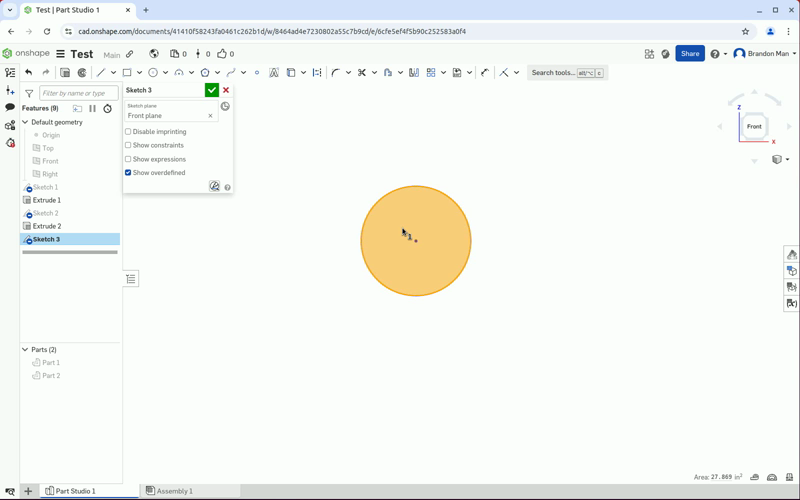
scroll(-6)
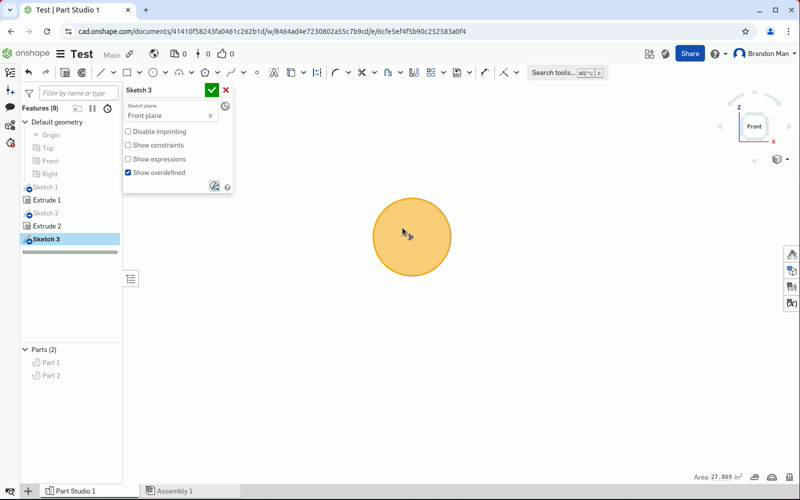
scroll(-6)
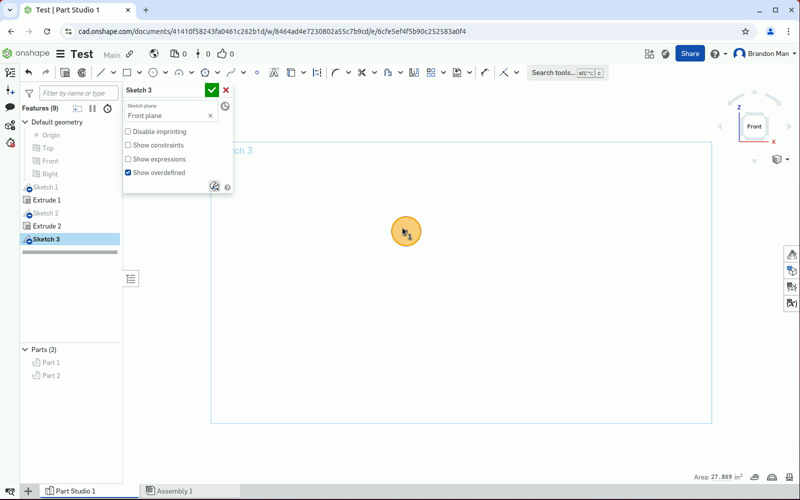
mouse_move(73, 352)
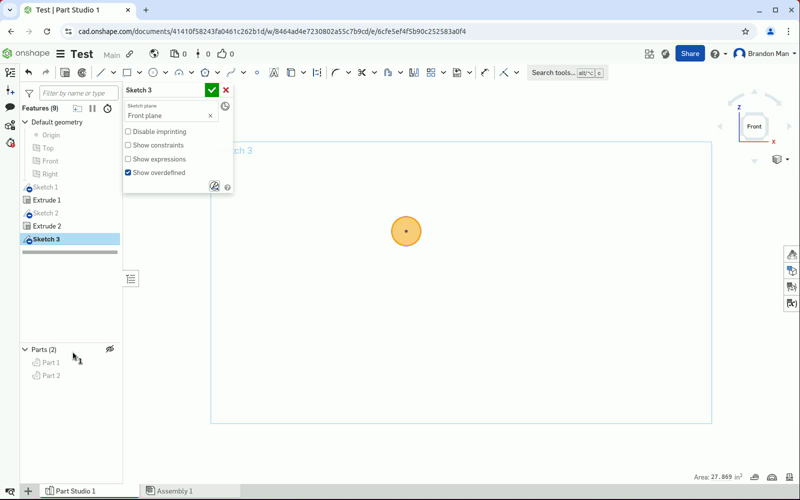
key(shift+y)
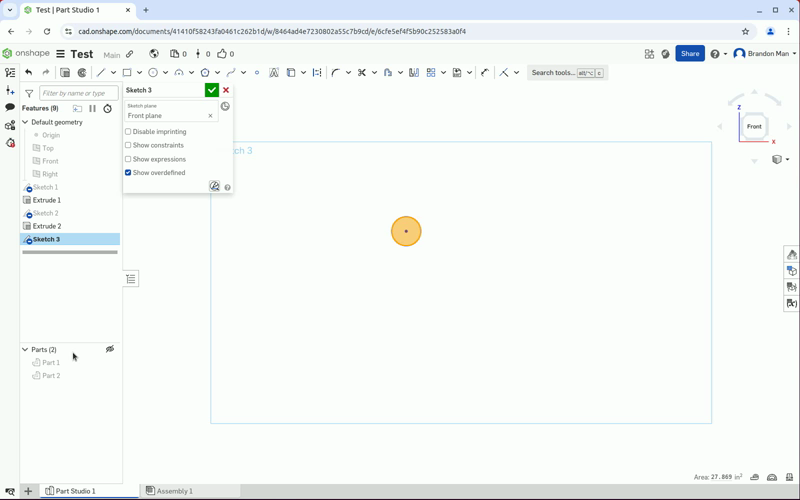
key(shift+e)
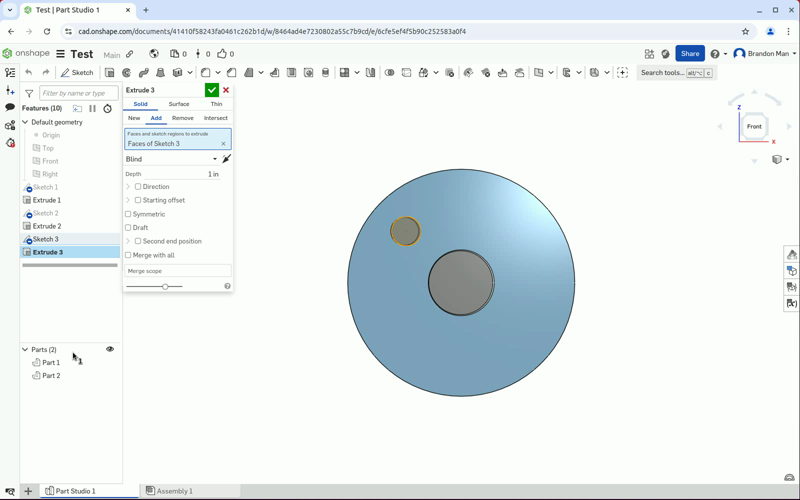
mouse_move(143, 106)
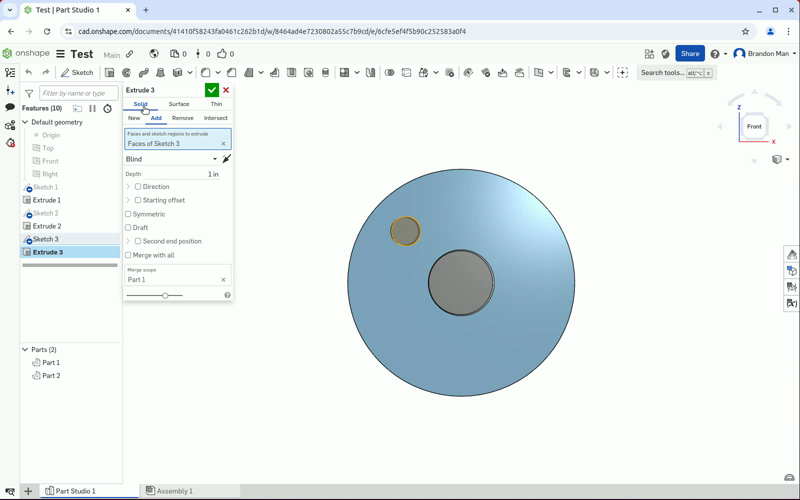
click(143, 106)
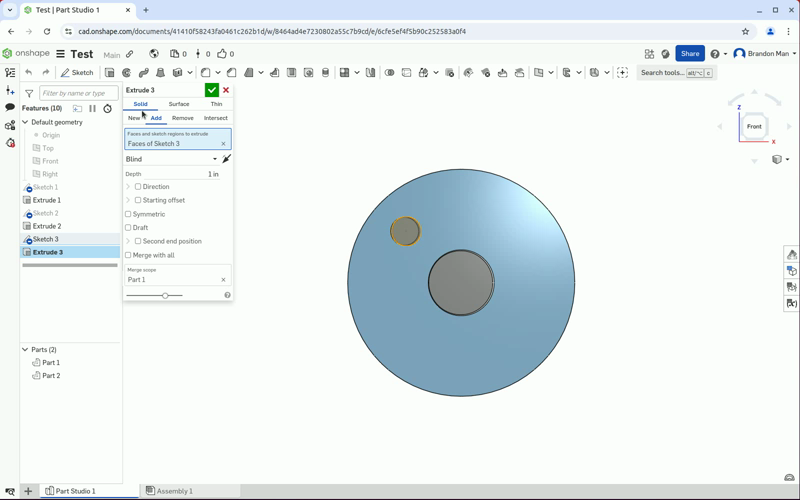
mouse_move(137, 120)
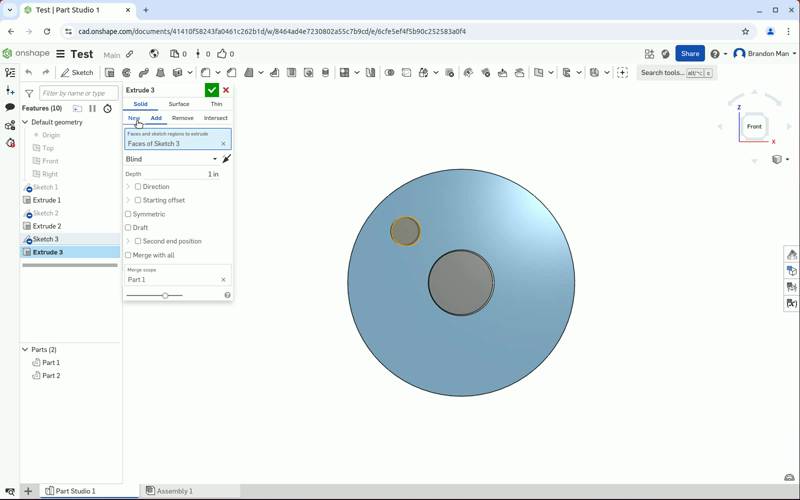
click(137, 120)
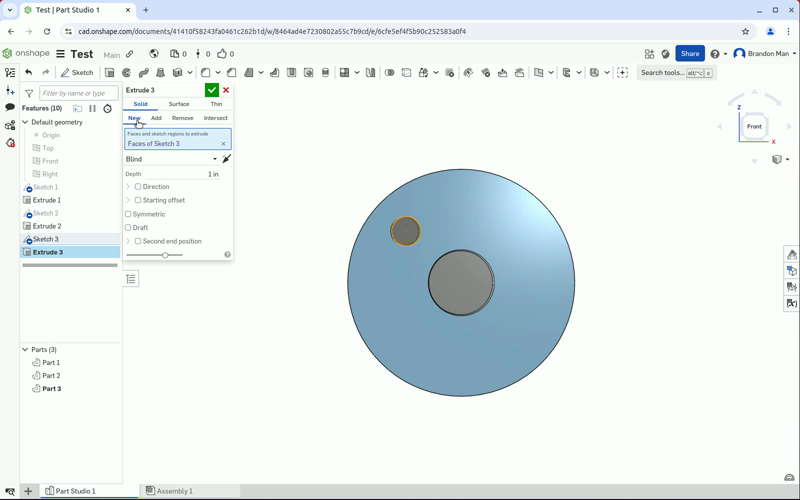
key(tab, 4)
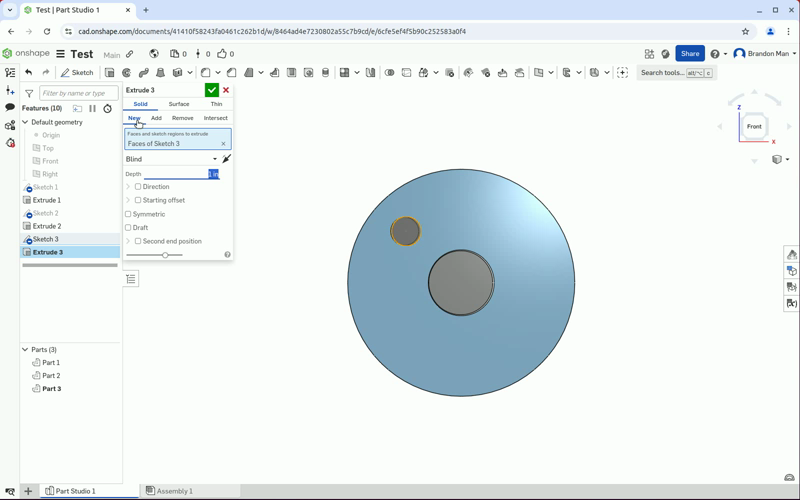
text(12.758)
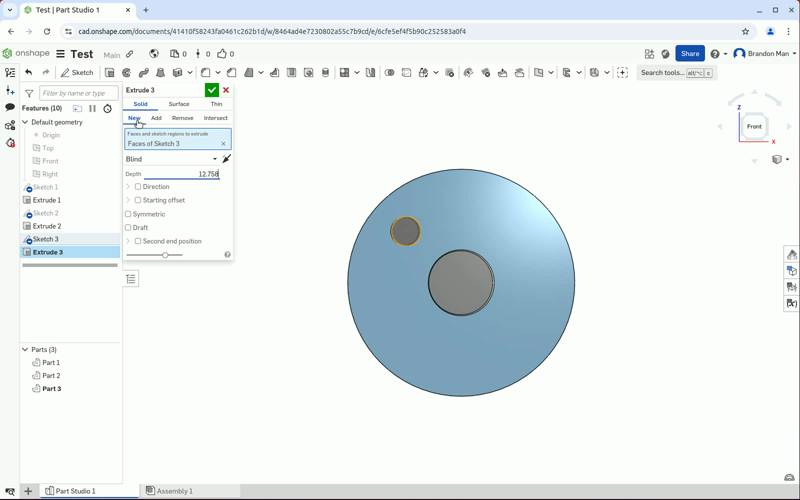
key(enter)
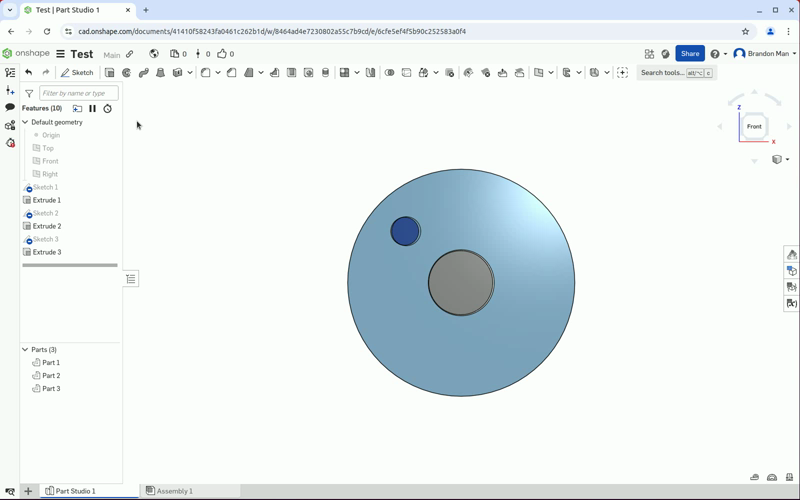
key(shift+h)
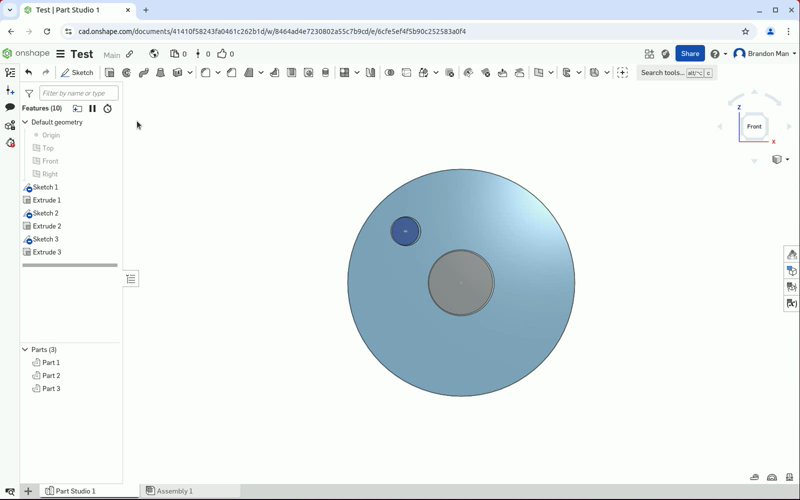
key(shift+h)
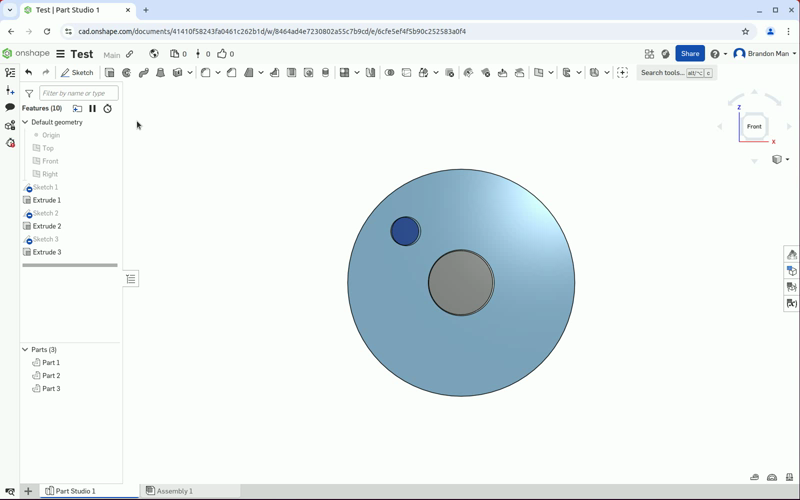
mouse_move(73, 189)
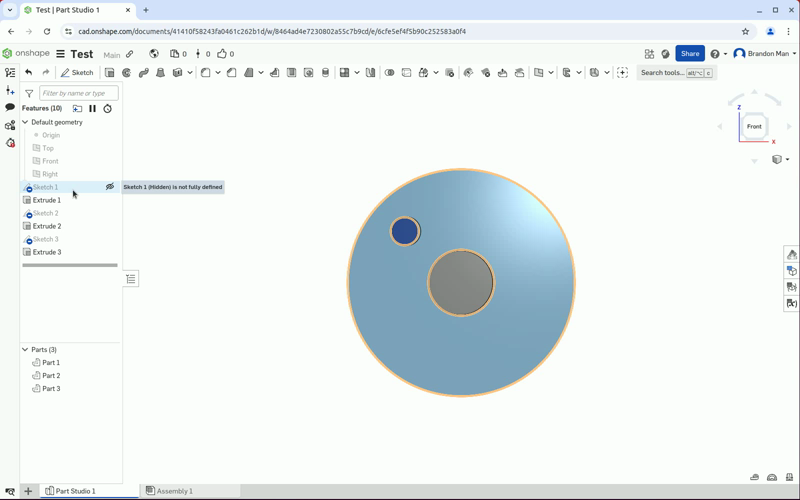
click(73, 189)
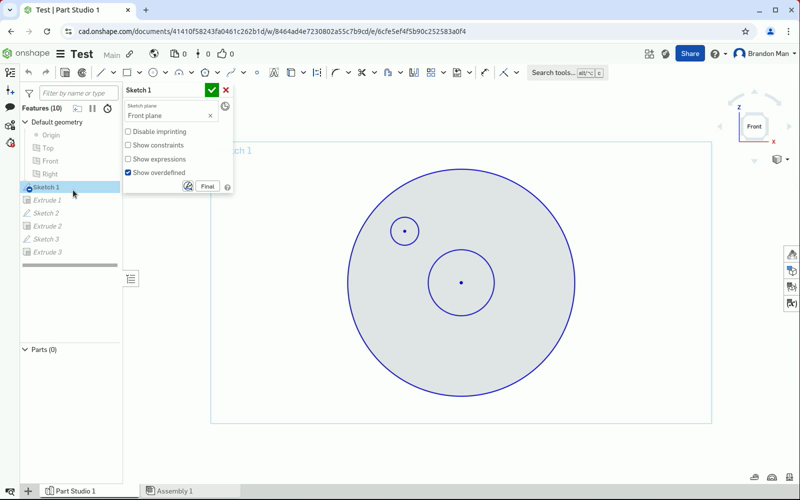
mouse_move(229, 92)
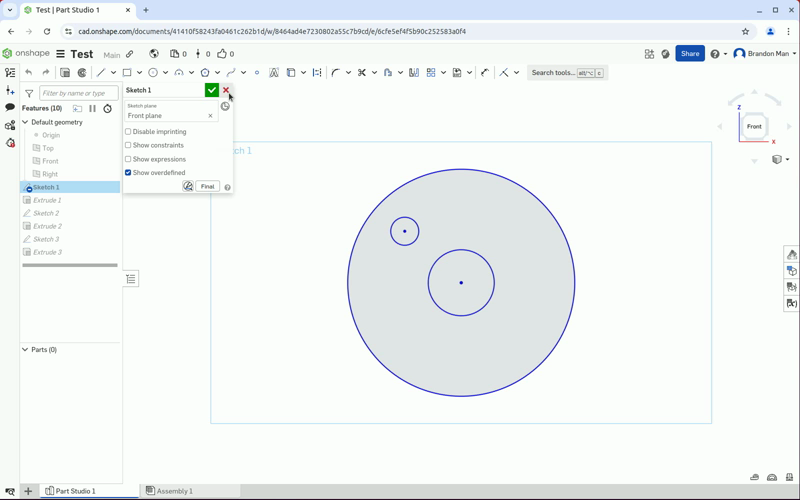
click(229, 92)
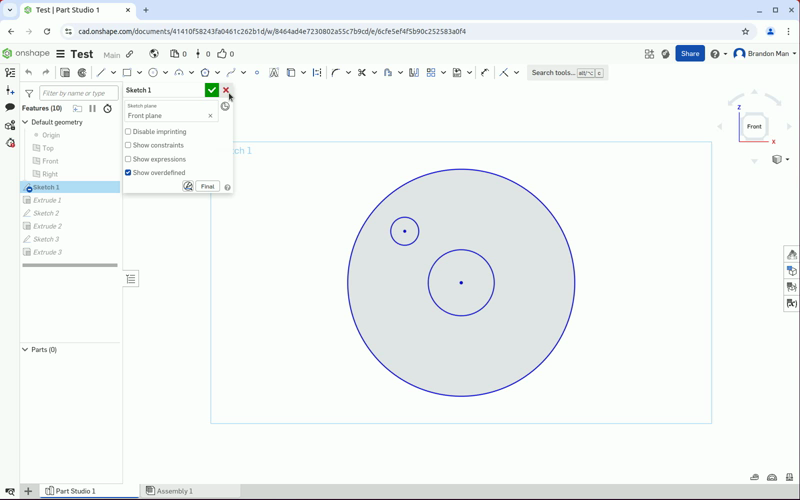
key(shift+s)
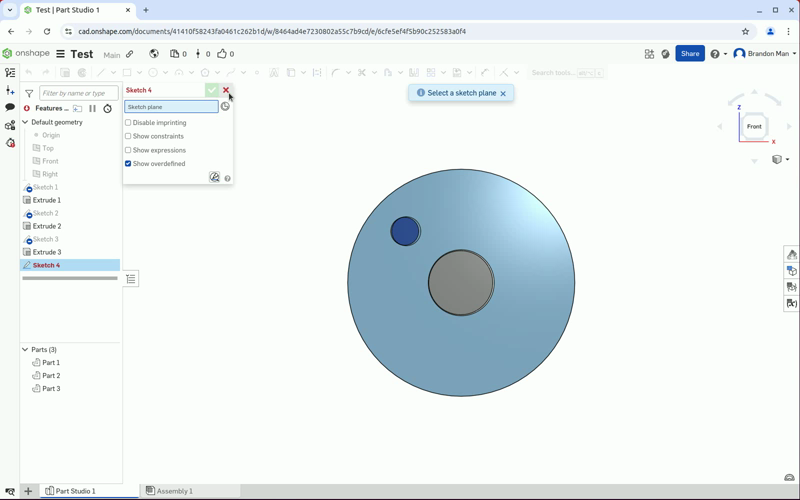
mouse_move(73, 163)
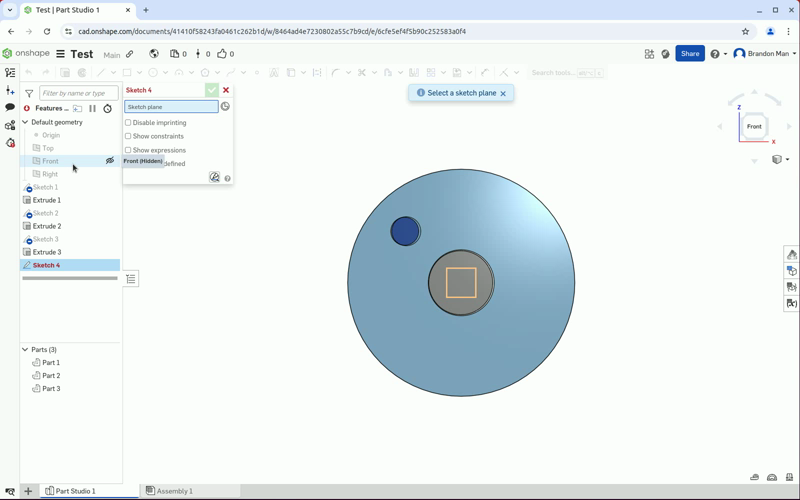
click(73, 163)
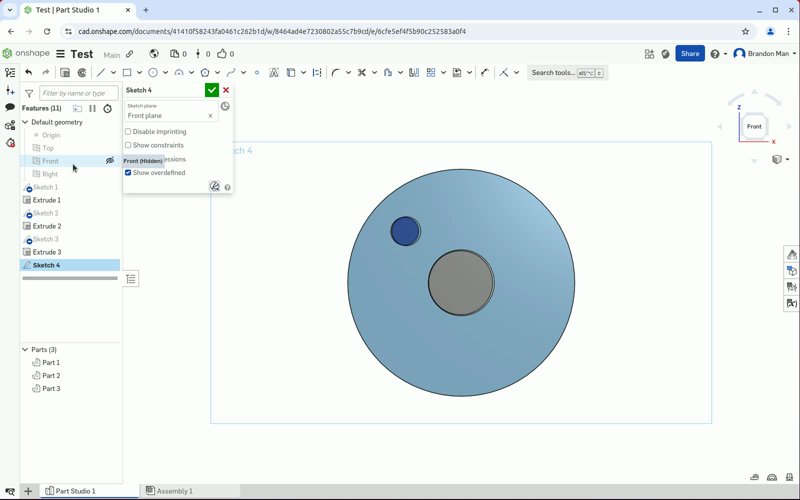
mouse_move(73, 352)
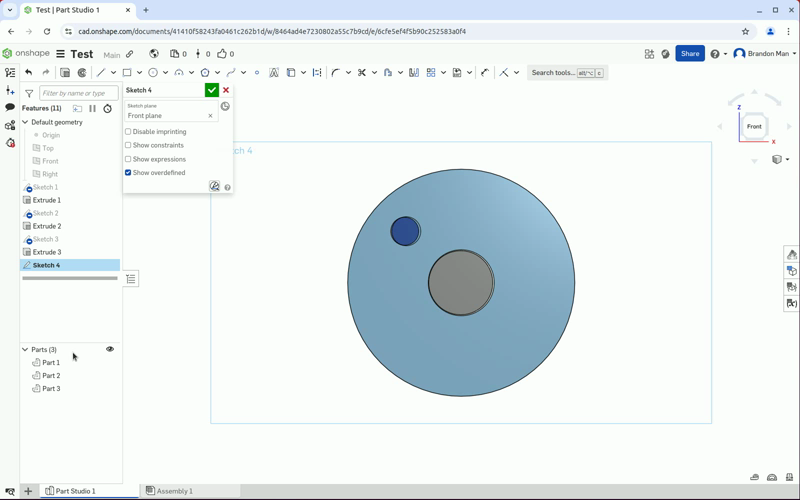
key(y)
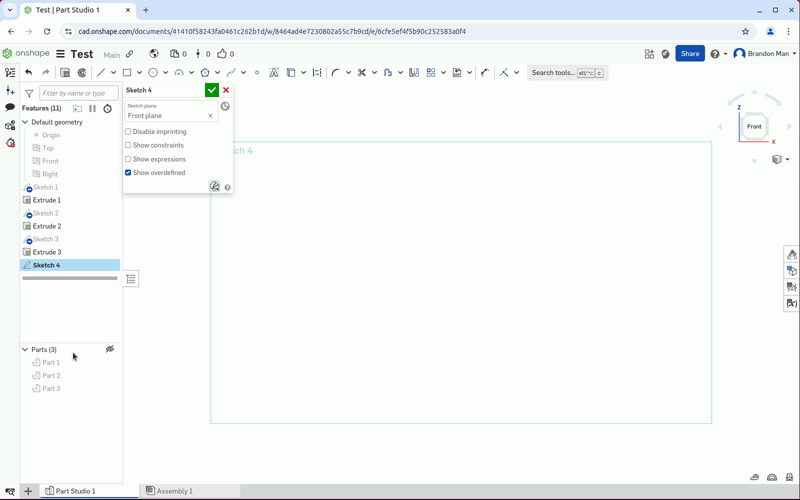
key(c)
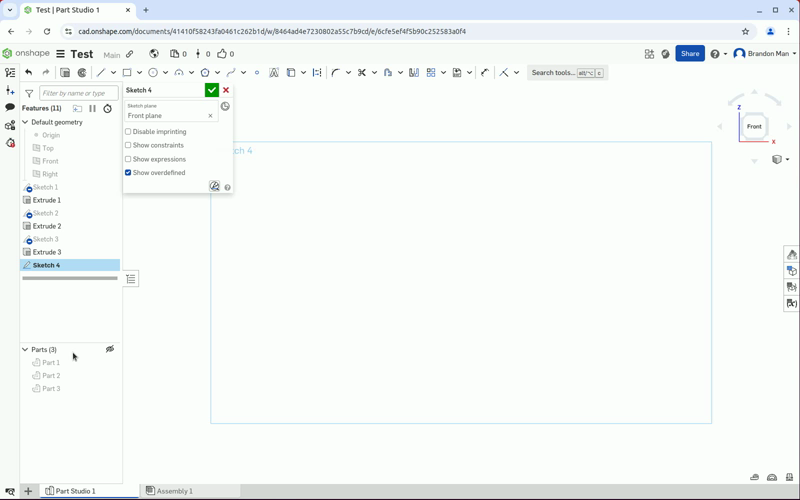
key_down(shift)
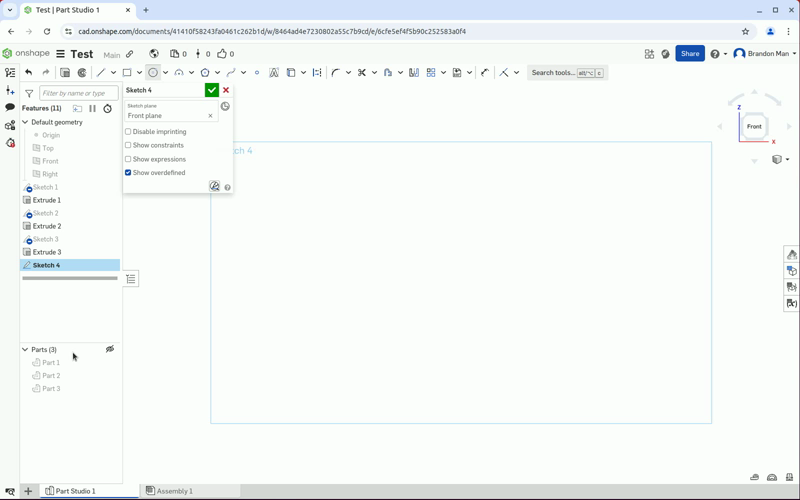
mouse_move(406, 231)
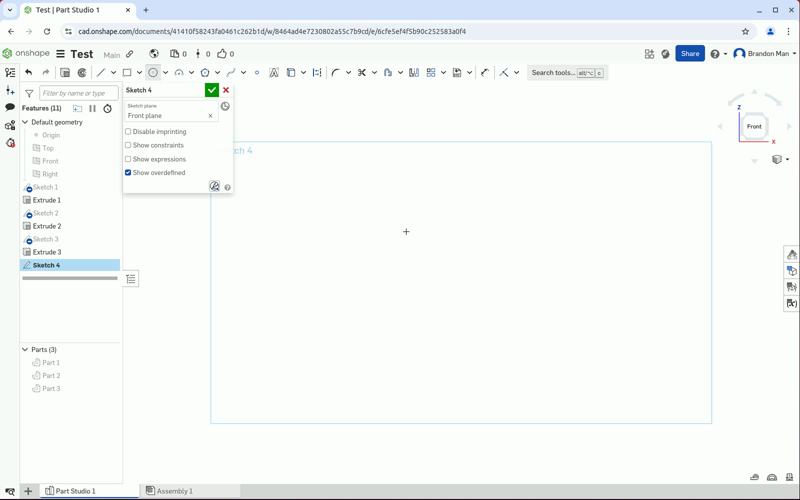
click(406, 231)
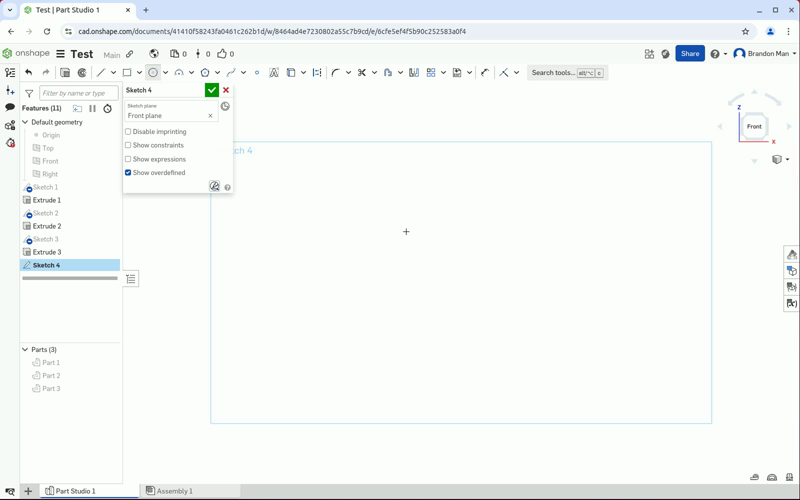
key_up(shift)
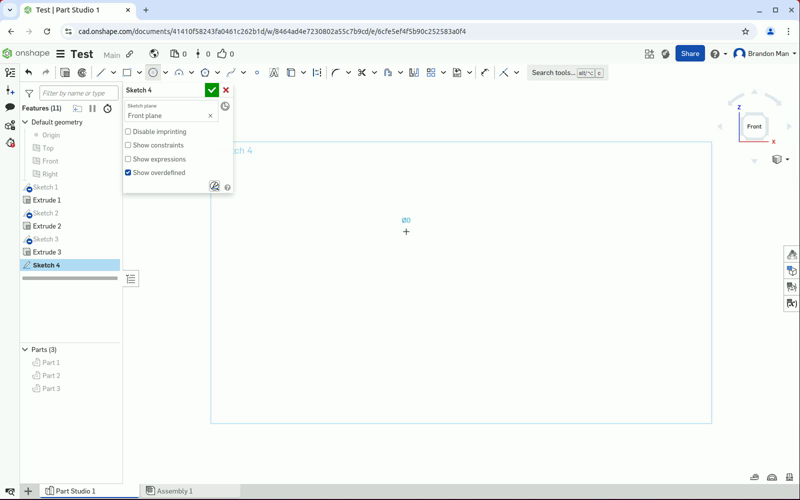
mouse_move(420, 231)
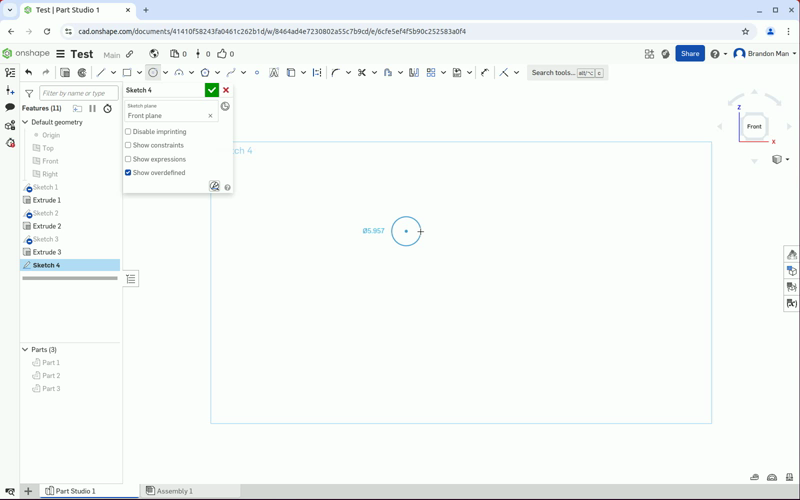
click(420, 231)
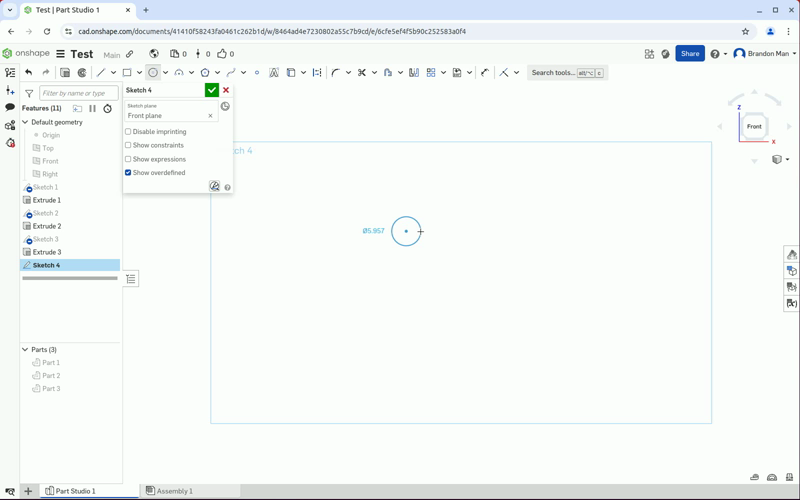
key(esc)
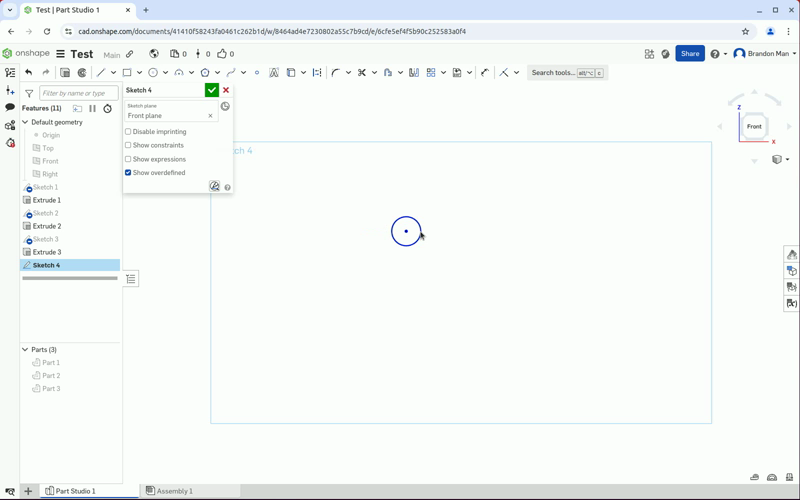
mouse_move(400, 225)
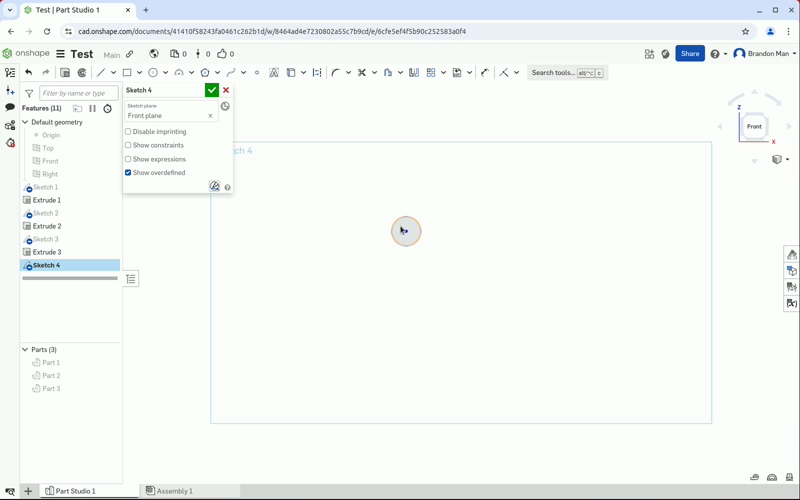
scroll(6)
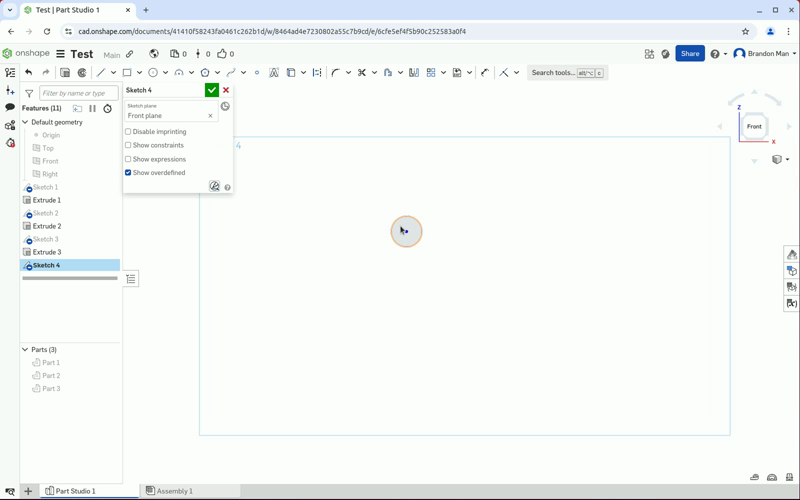
scroll(6)
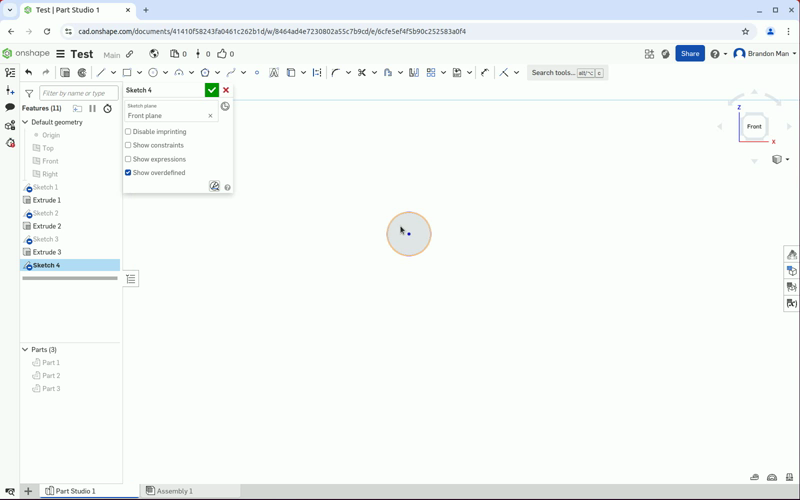
scroll(6)
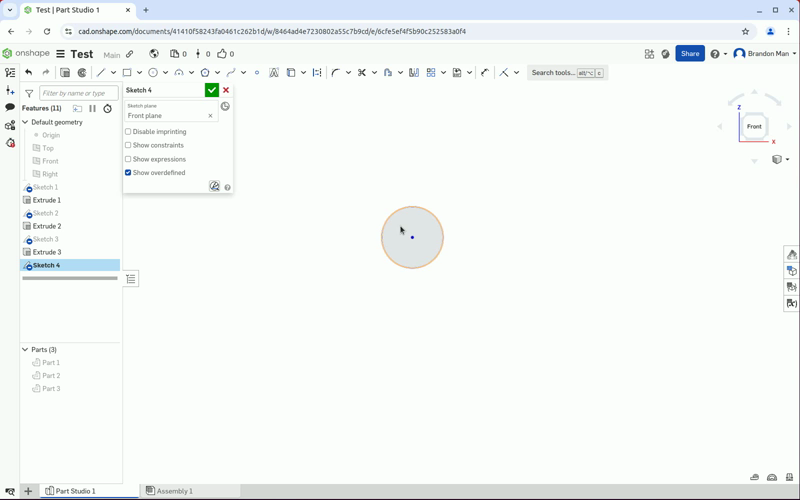
scroll(6)
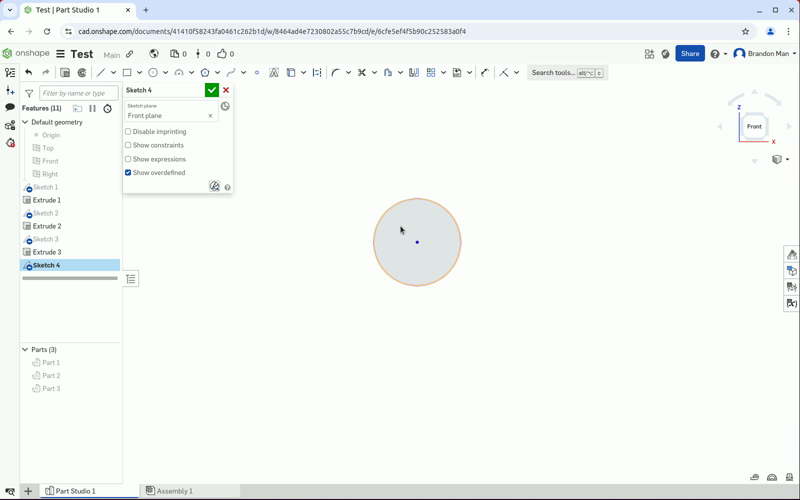
scroll(6)
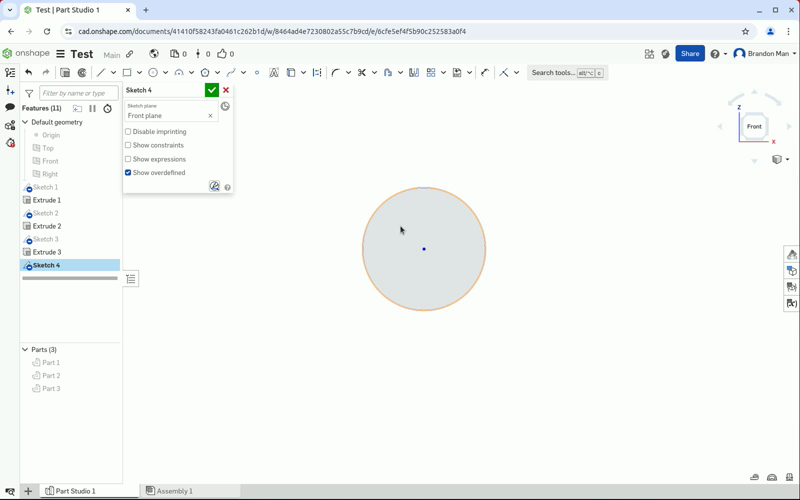
scroll(6)
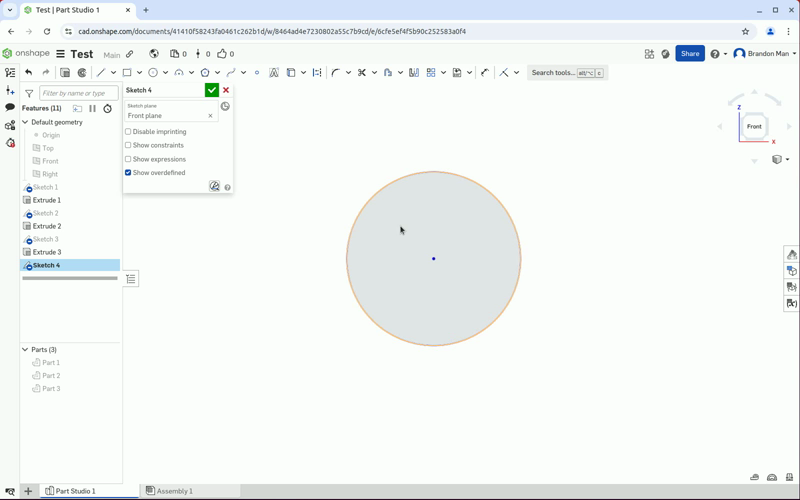
scroll(6)
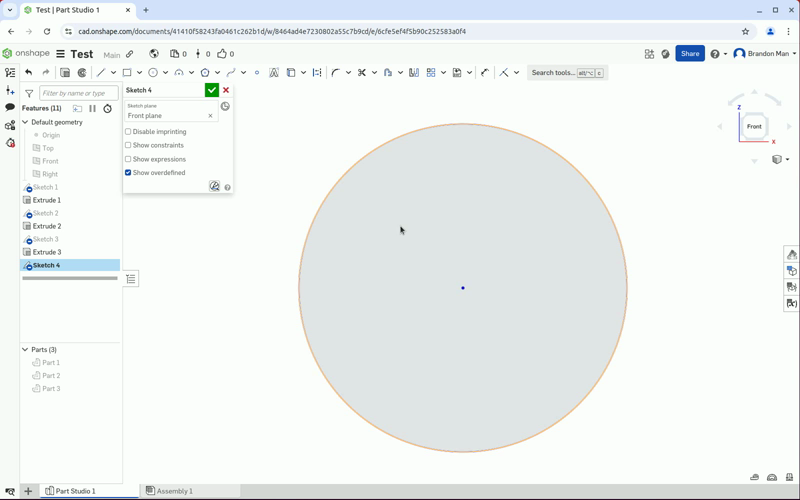
click(400, 225)
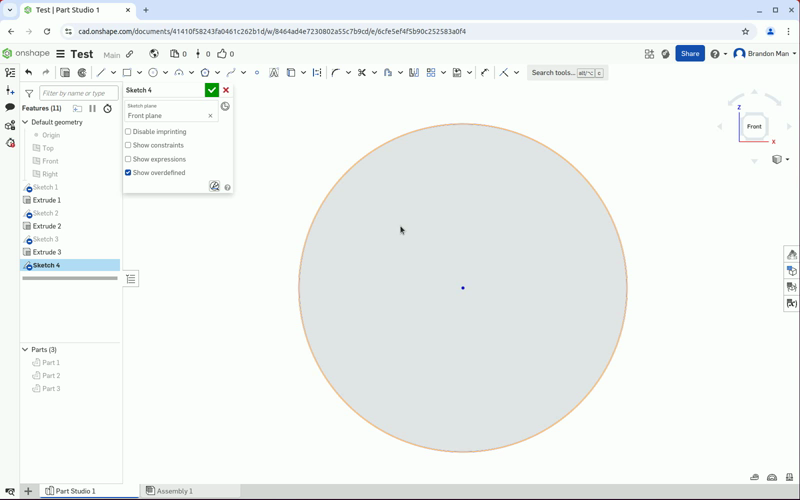
scroll(-6)
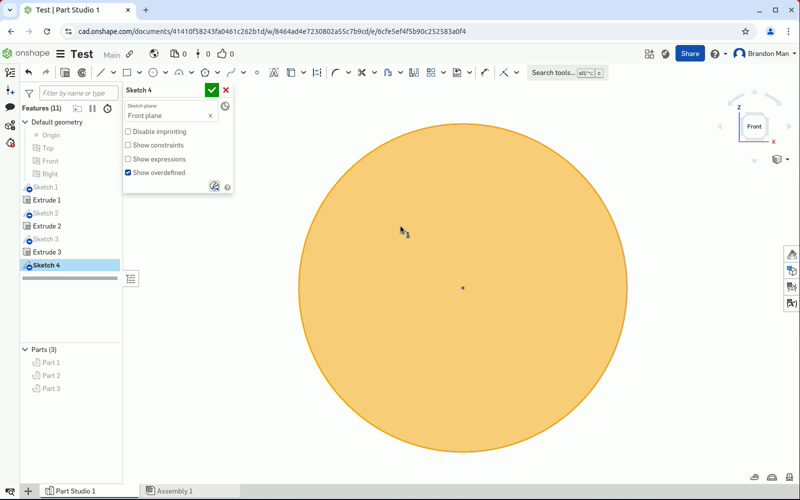
scroll(-6)
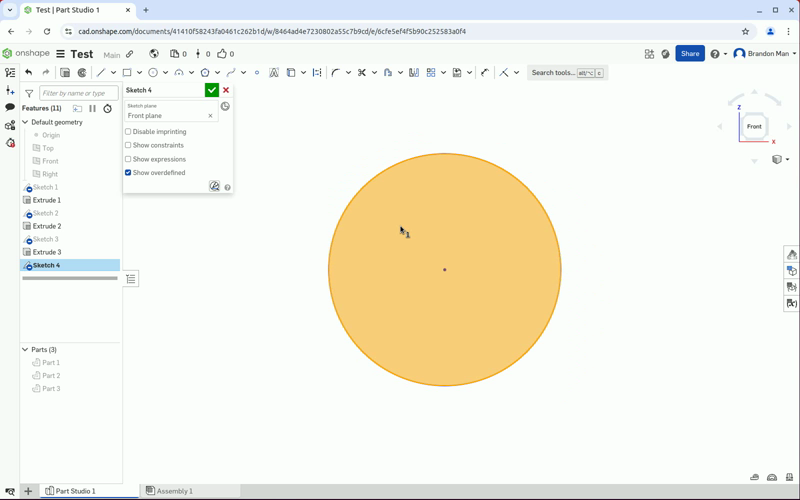
scroll(-6)
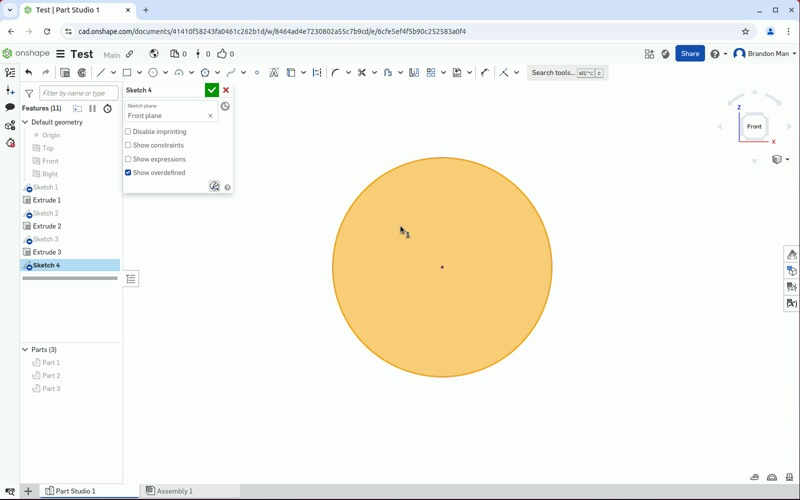
scroll(-6)
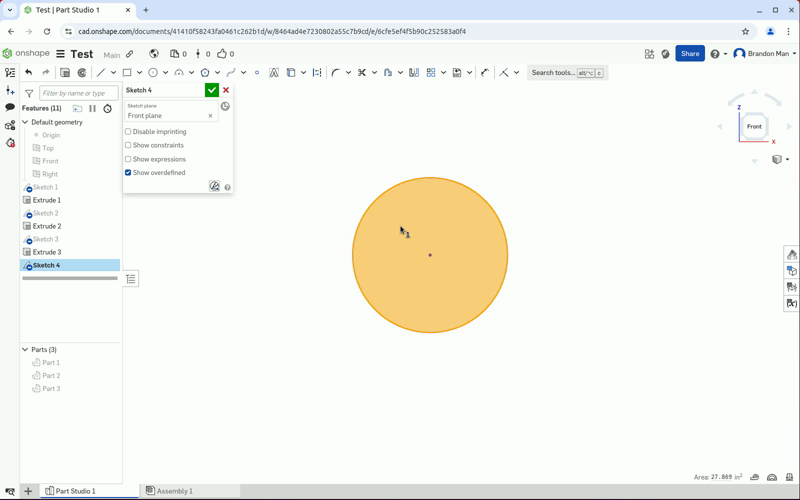
scroll(-6)
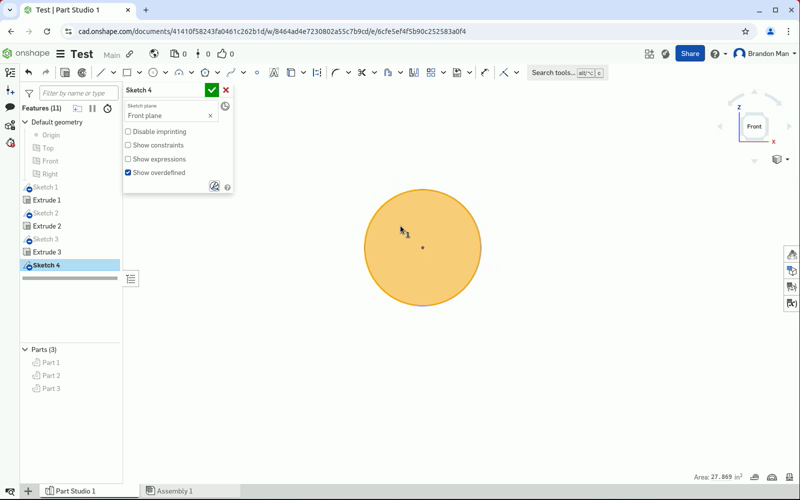
scroll(-6)
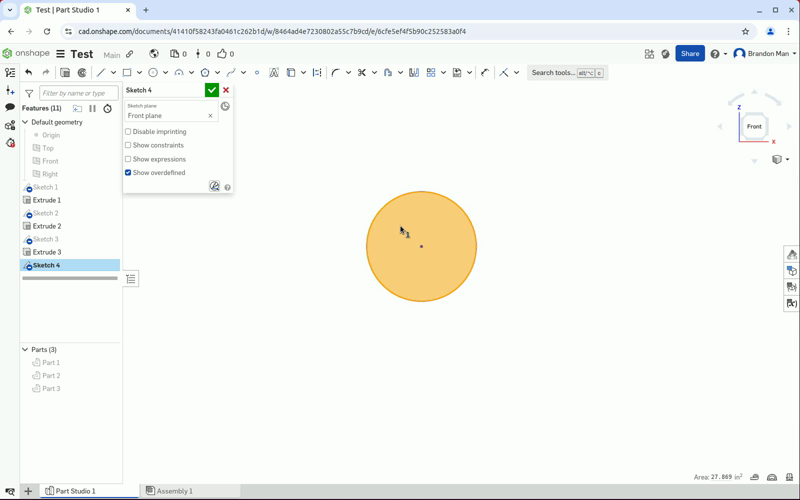
scroll(-6)
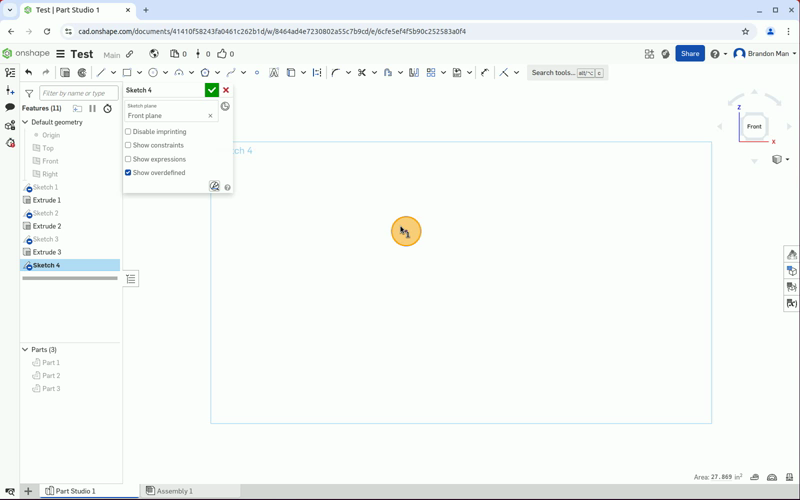
mouse_move(73, 352)
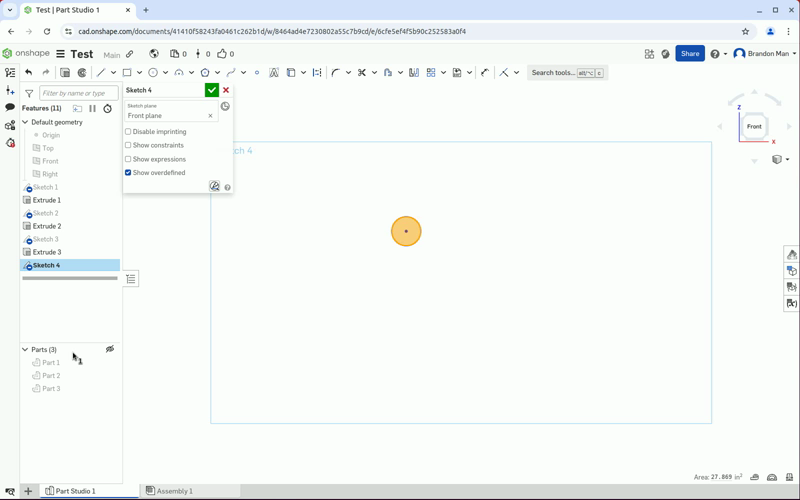
key(shift+y)
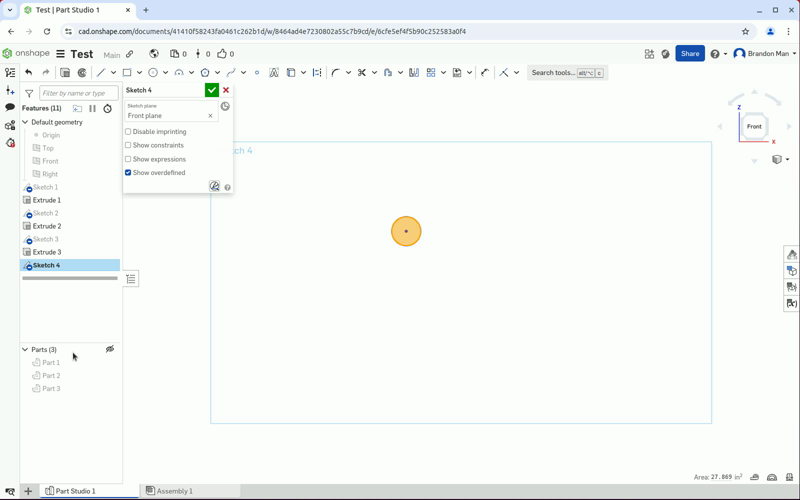
key(shift+e)
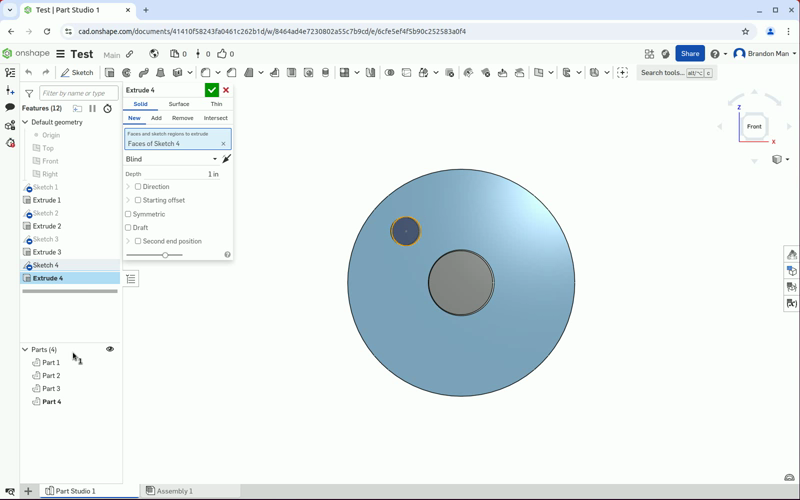
mouse_move(143, 106)
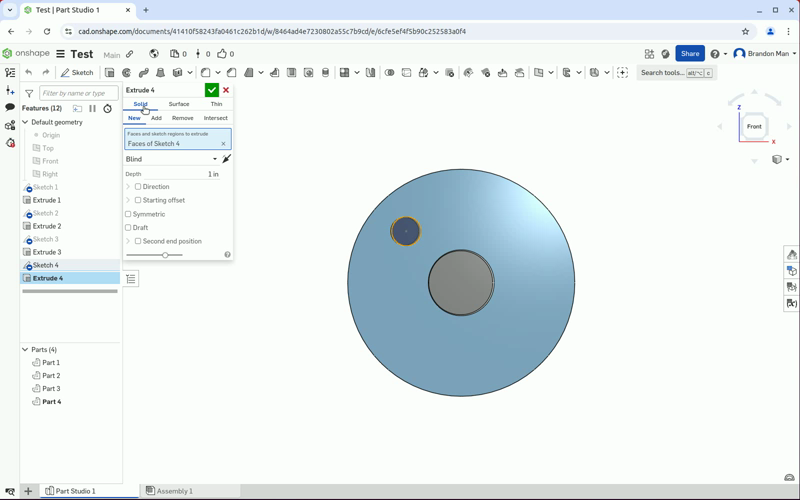
click(143, 106)
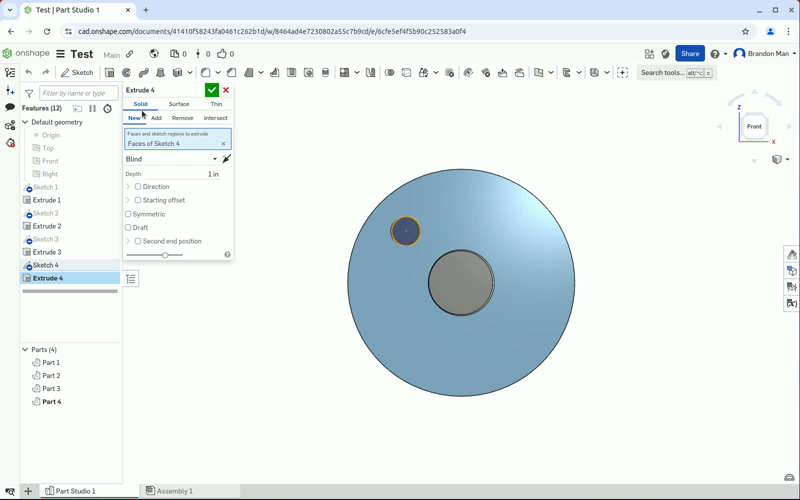
mouse_move(137, 120)
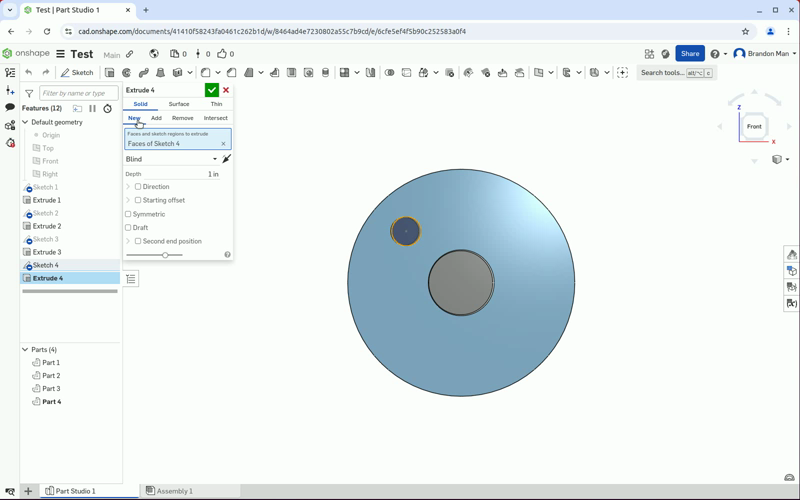
click(137, 120)
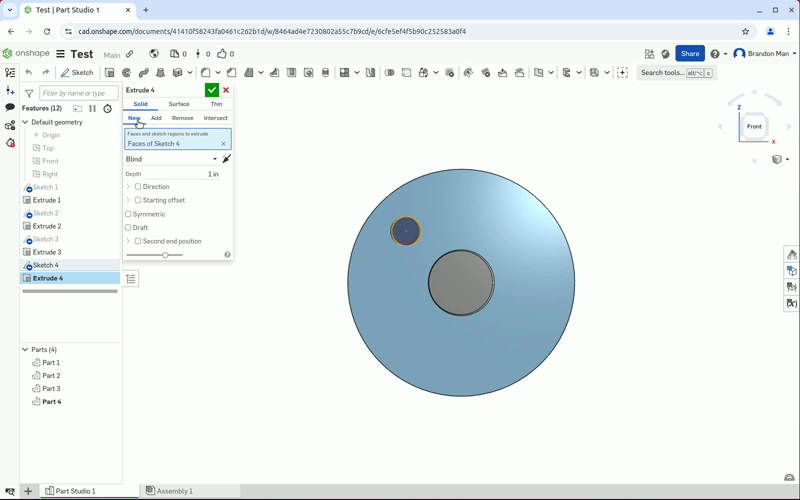
key(tab, 4)
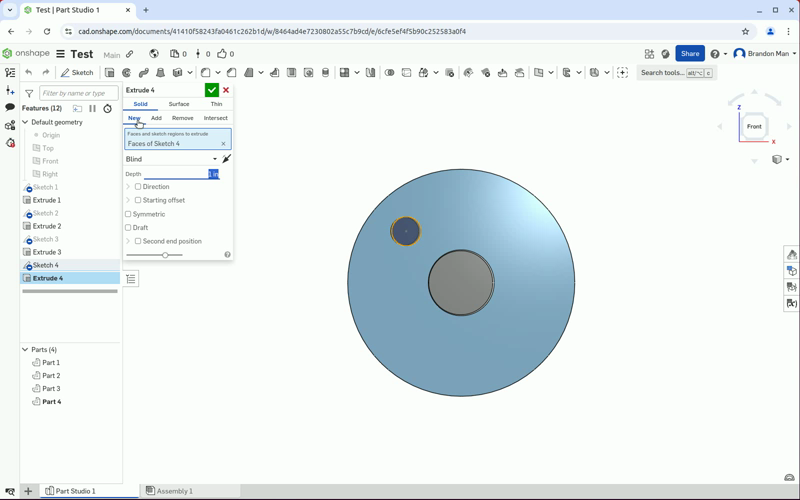
text(-6.981)
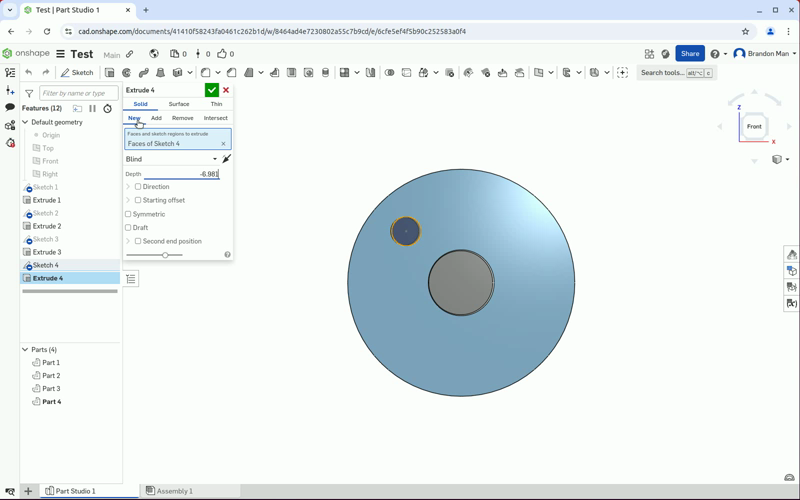
key(enter)
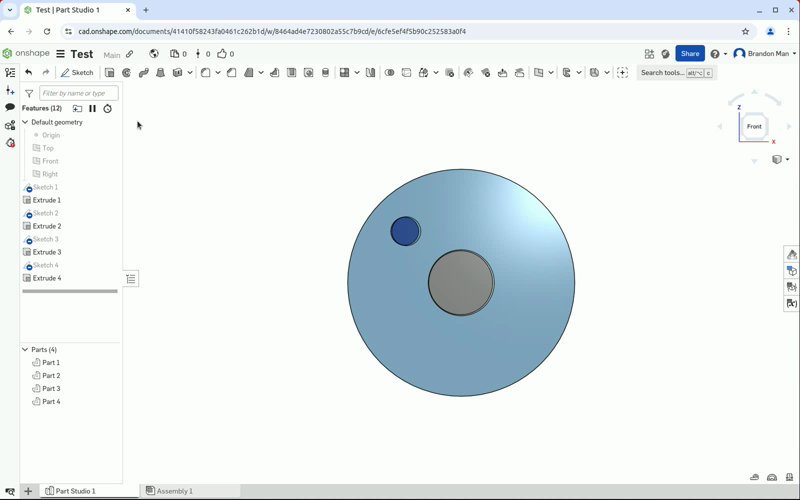
key(shift+h)
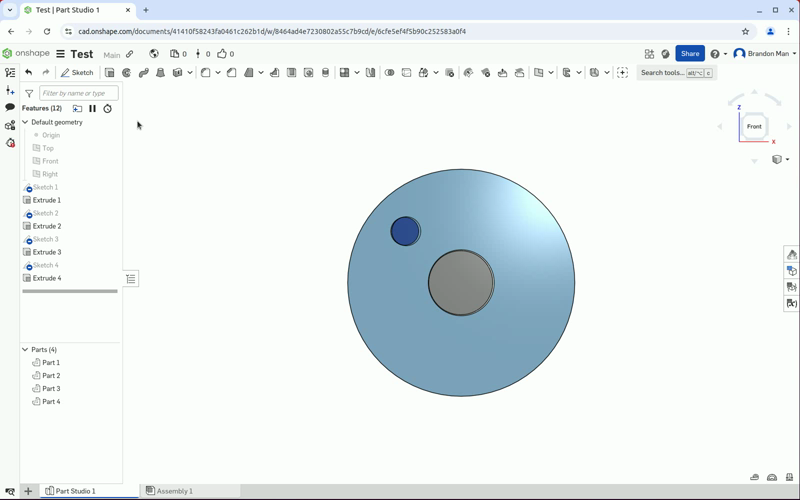
key(shift+h)
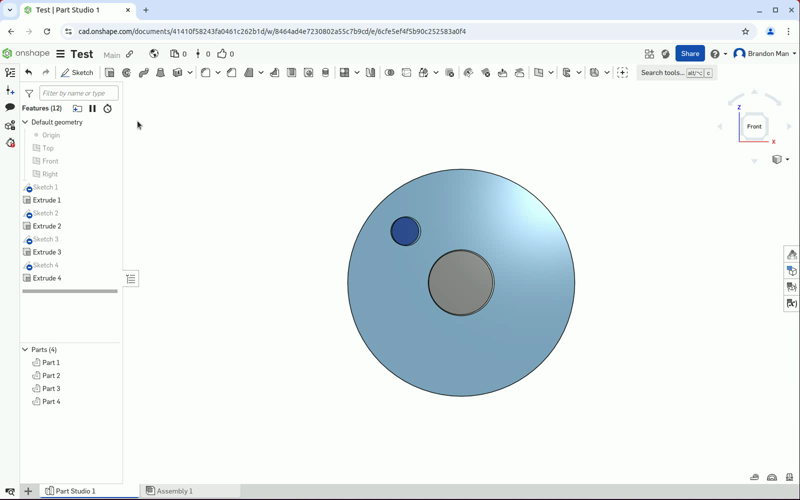
mouse_move(73, 189)
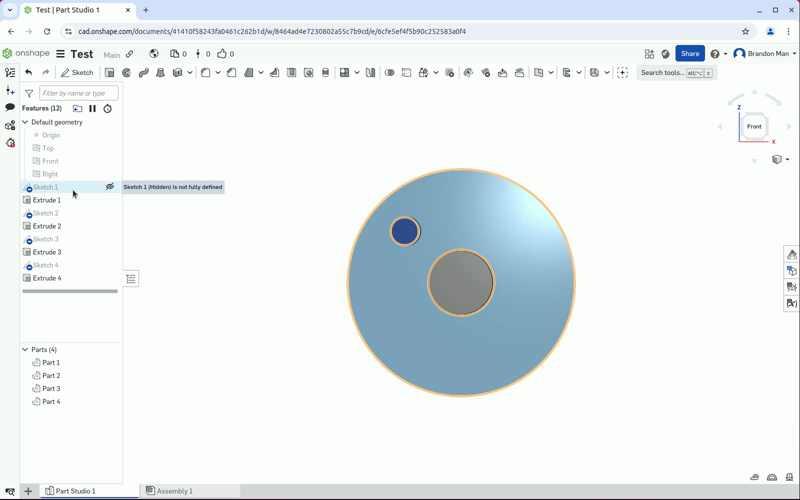
click(73, 189)
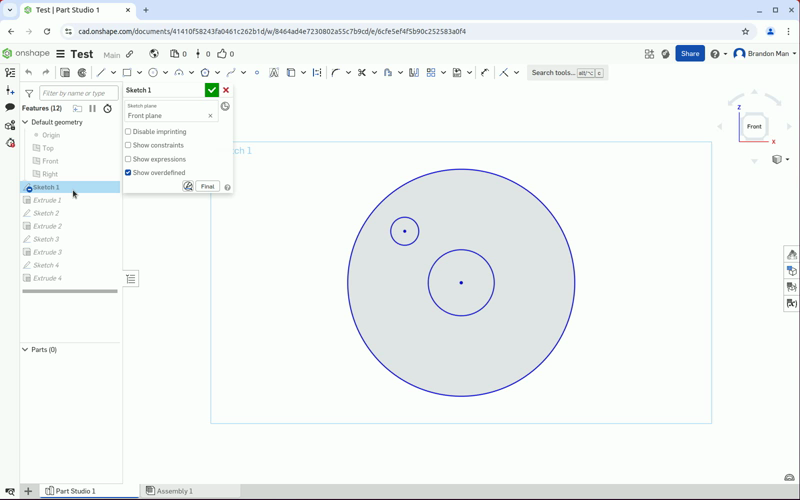
mouse_move(229, 92)
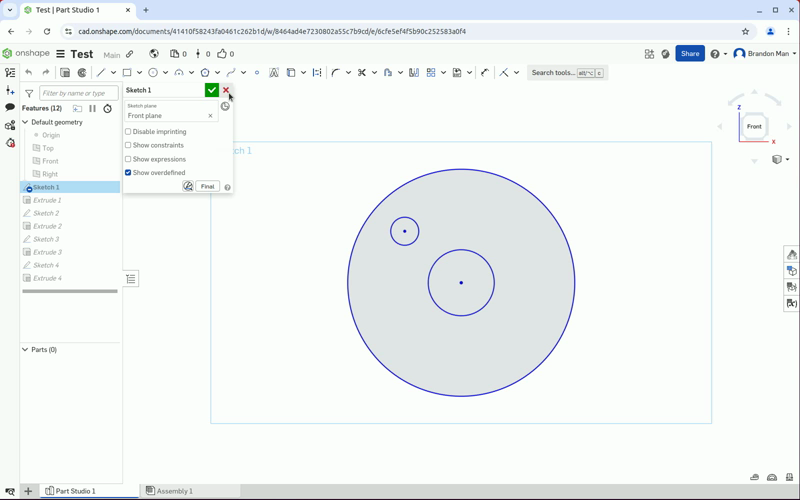
click(229, 92)
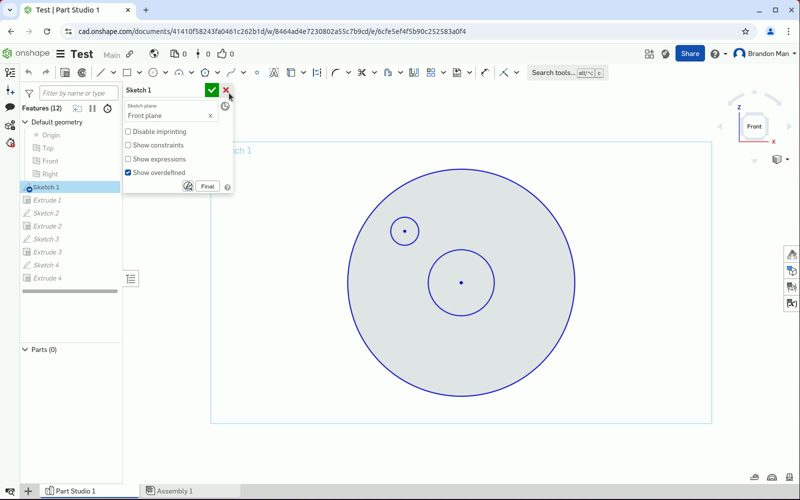
key(shift+s)
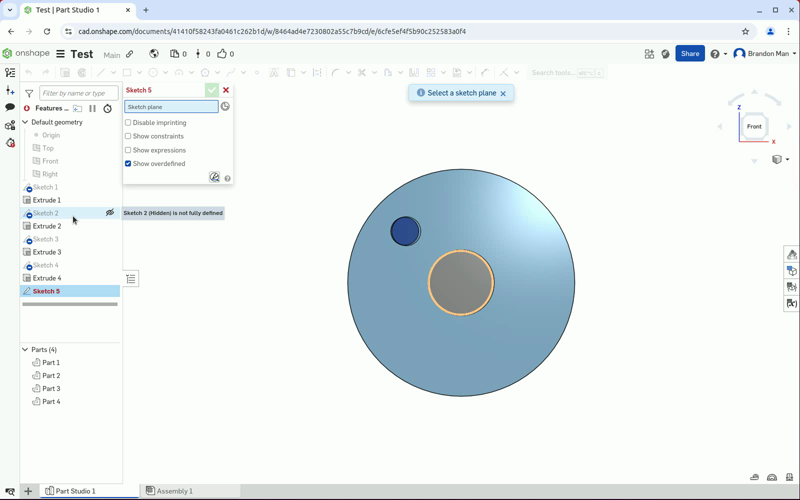
scroll(3)
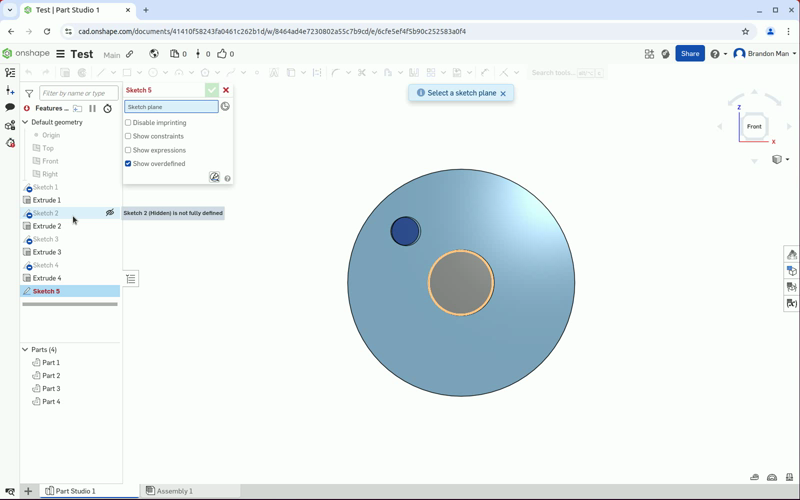
mouse_move(73, 163)
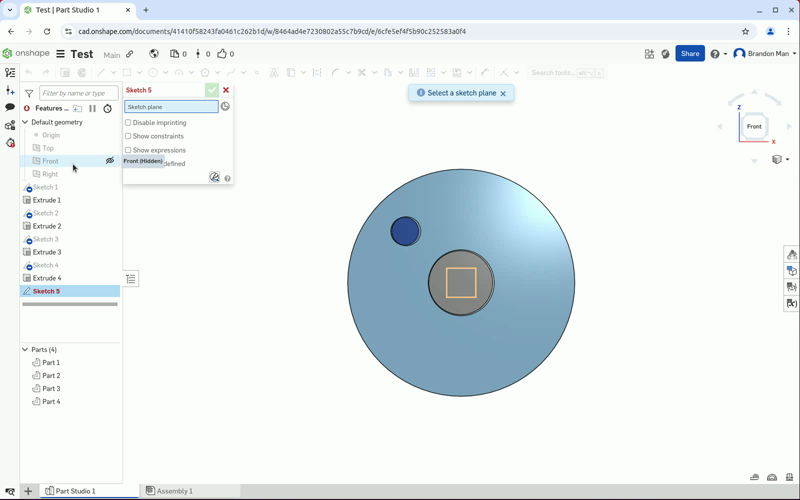
click(73, 163)
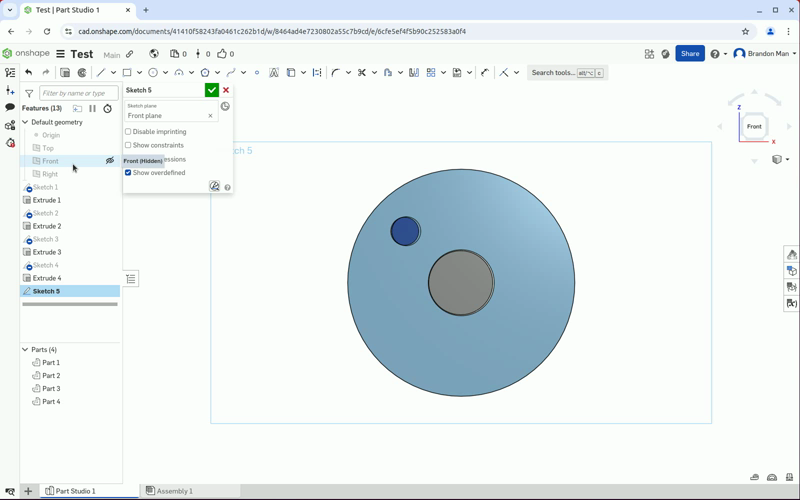
mouse_move(73, 352)
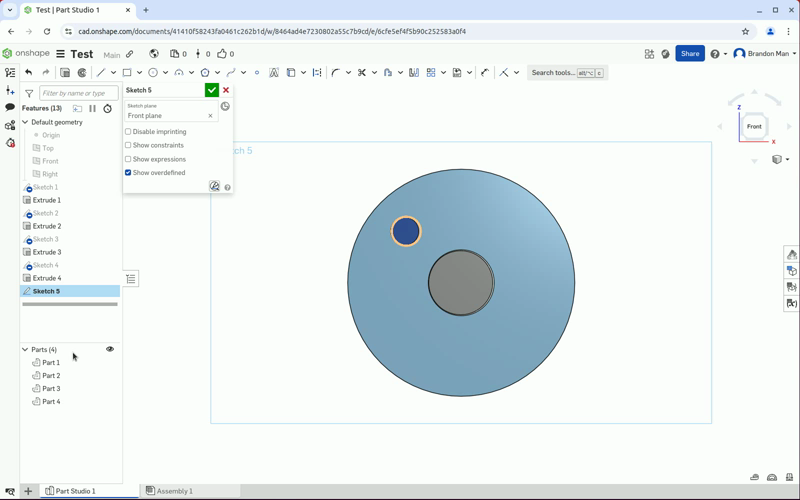
key(y)
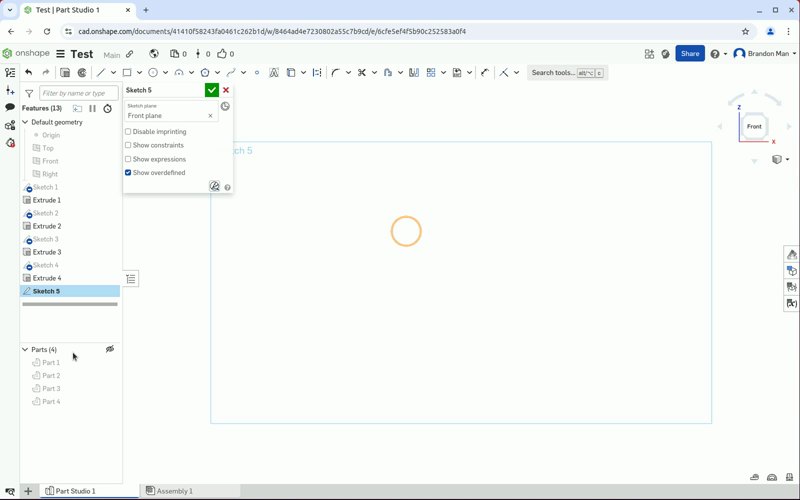
key(c)
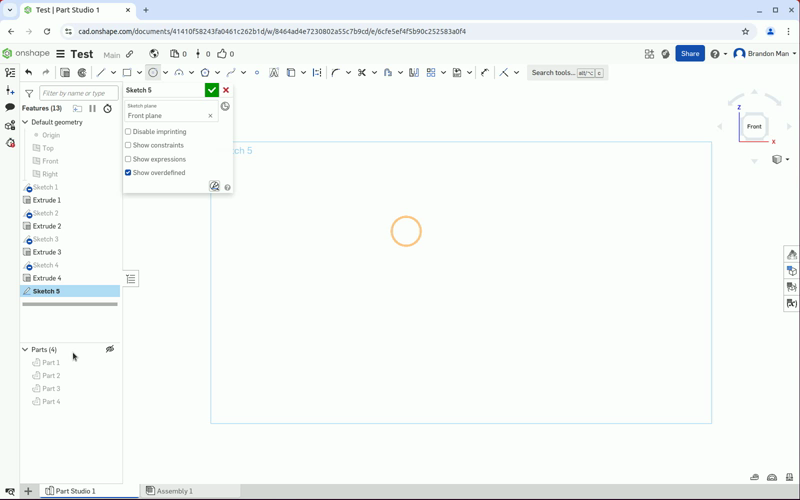
key_down(shift)
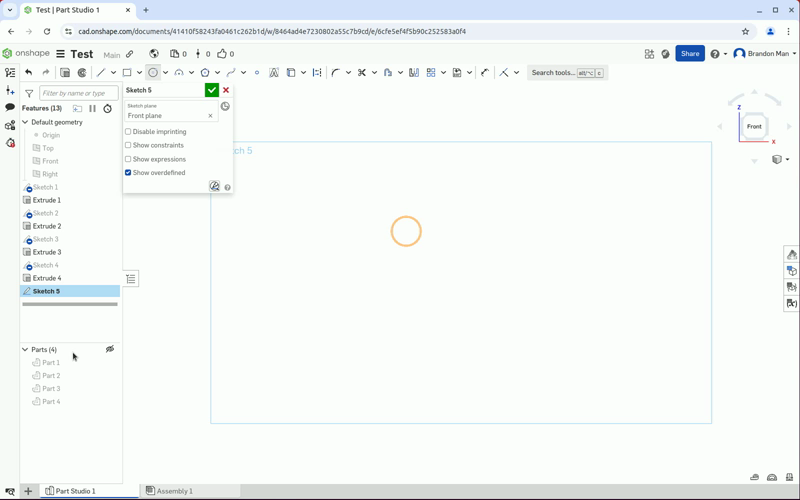
mouse_move(460, 282)
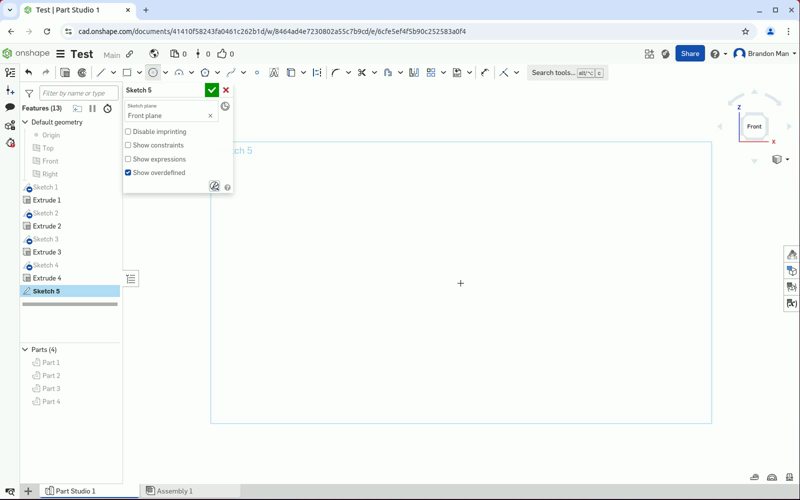
click(460, 282)
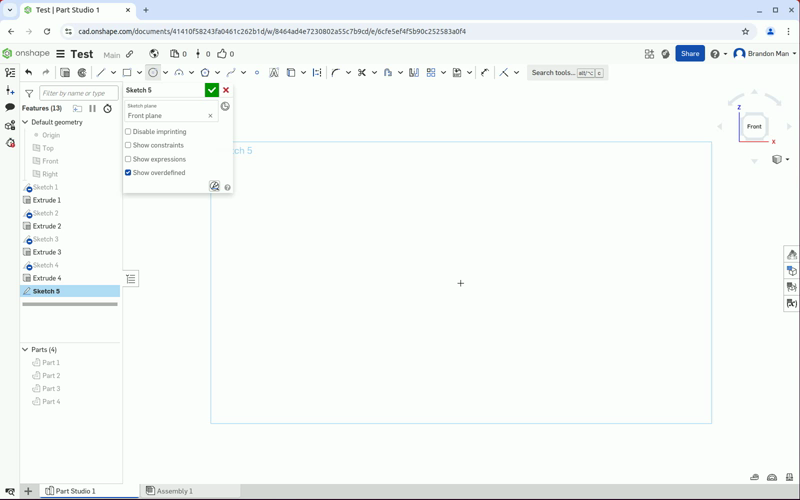
key_up(shift)
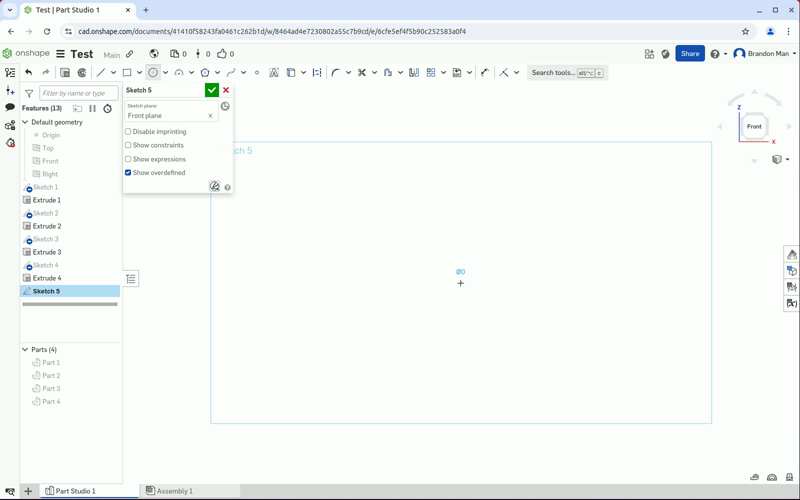
mouse_move(492, 282)
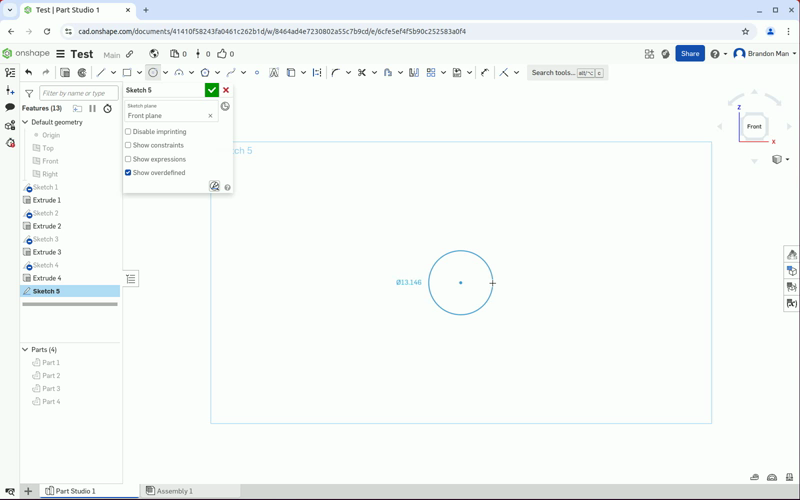
click(492, 282)
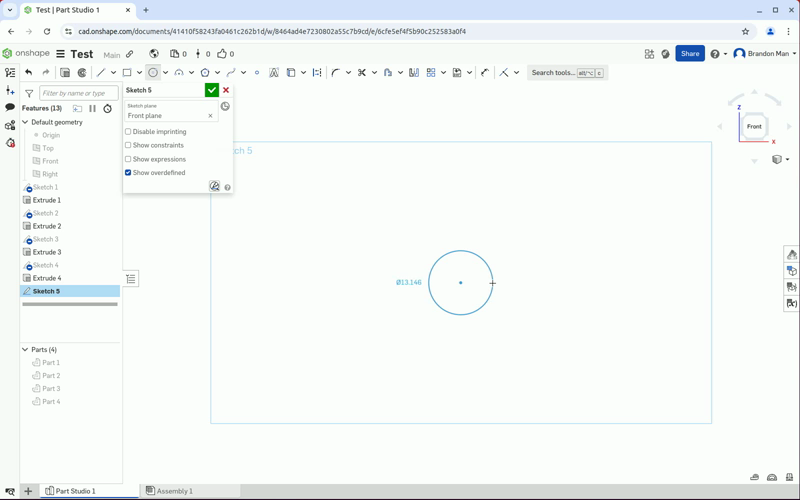
key(esc)
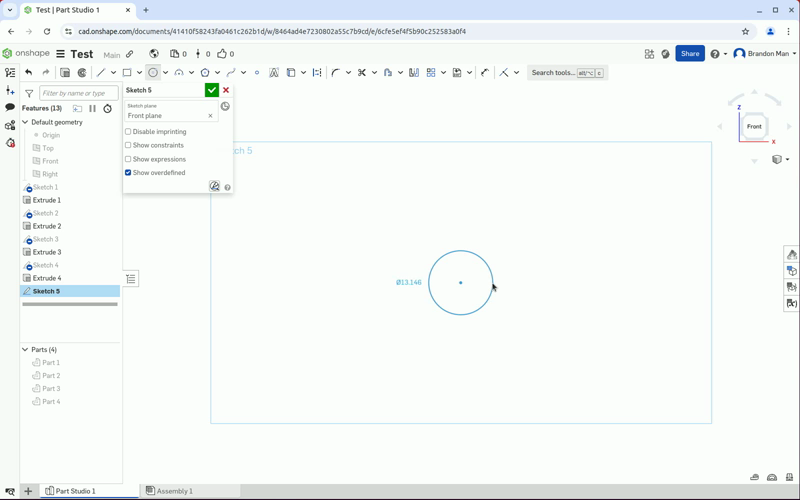
mouse_move(475, 290)
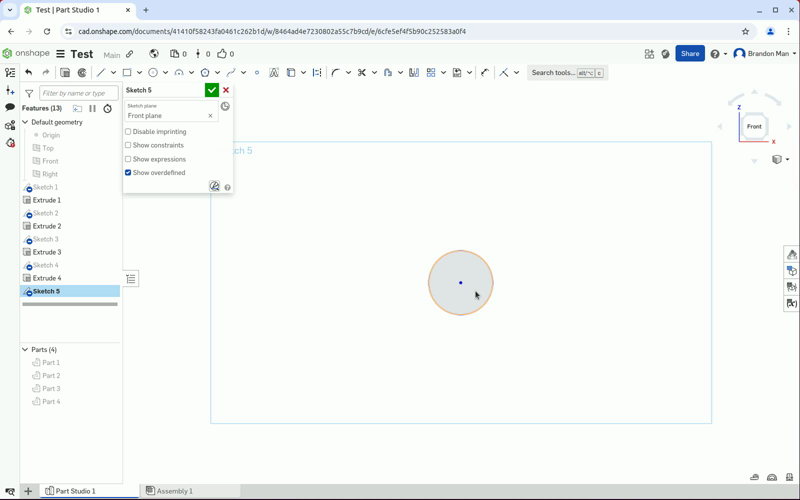
click(475, 290)
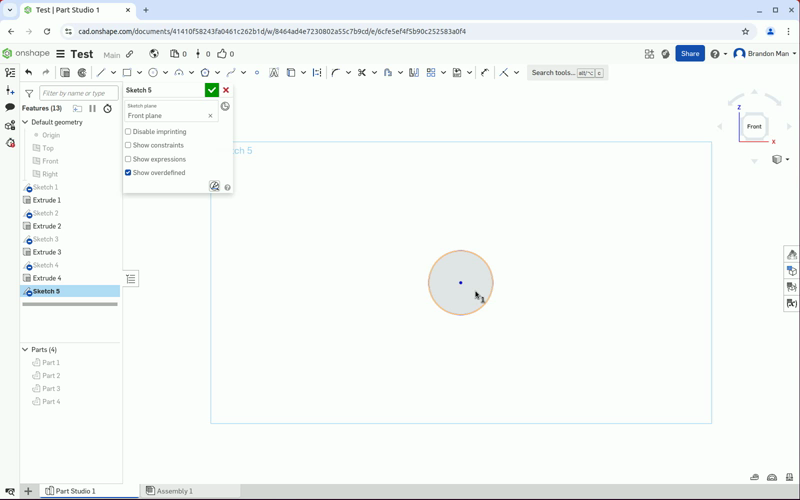
mouse_move(73, 352)
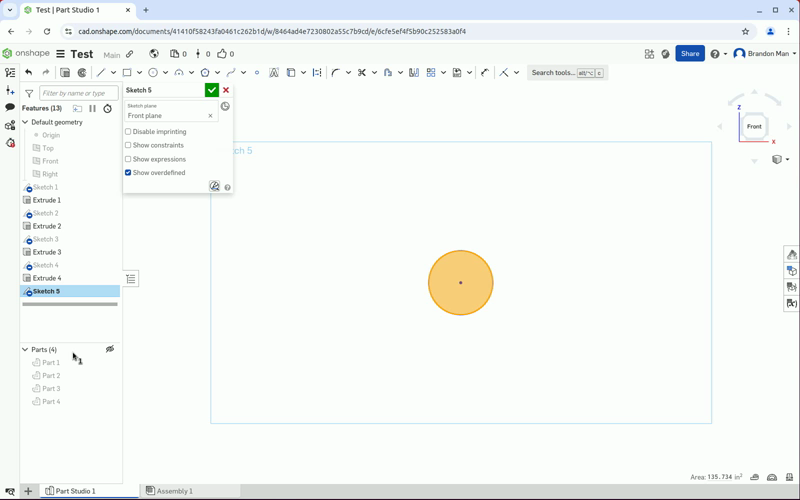
key(shift+y)
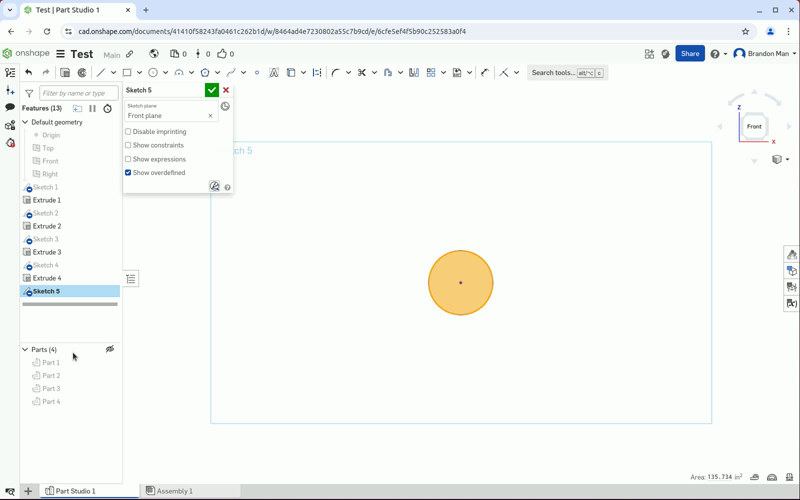
key(shift+e)
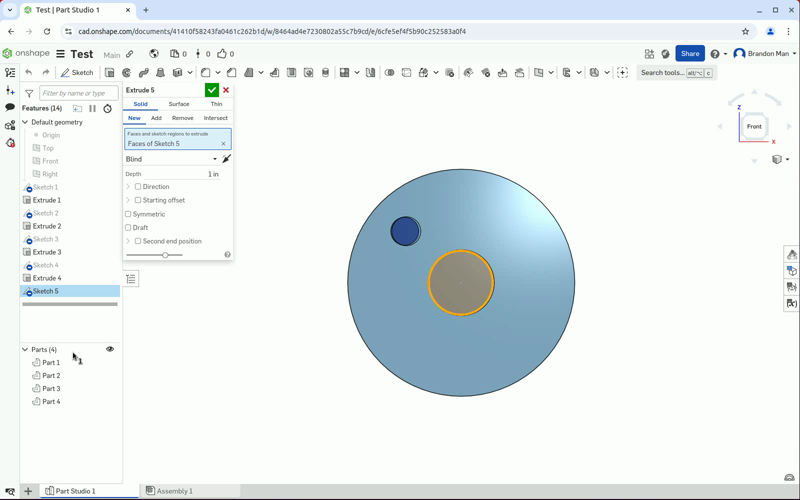
mouse_move(143, 106)
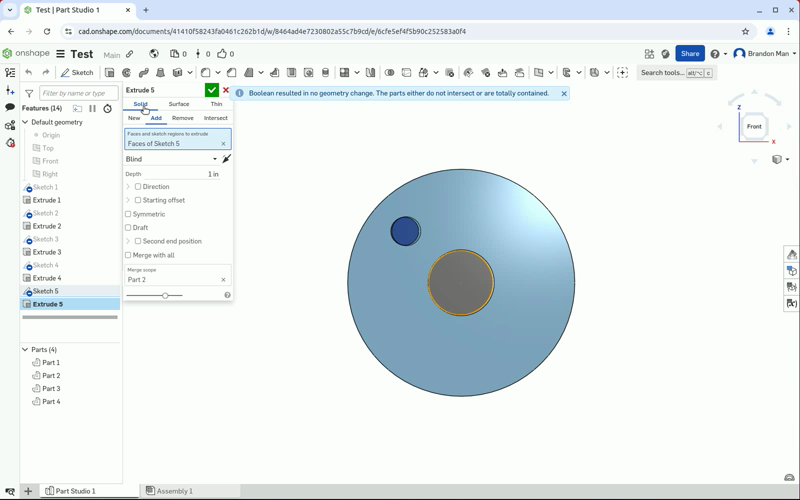
click(143, 106)
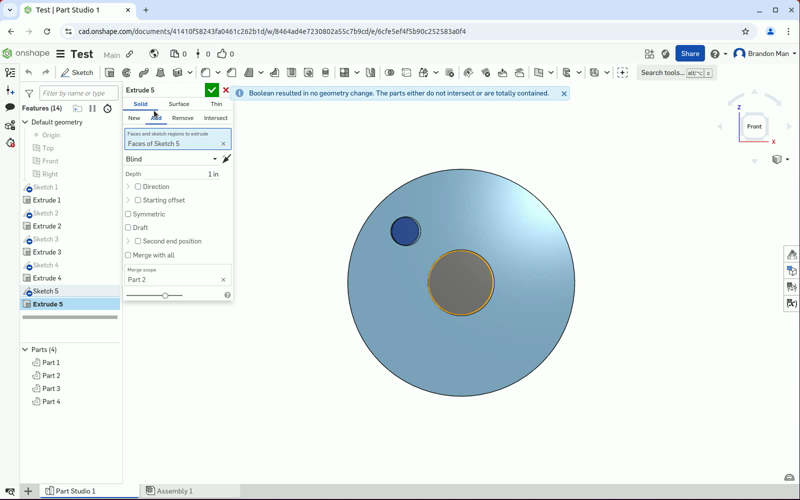
mouse_move(186, 120)
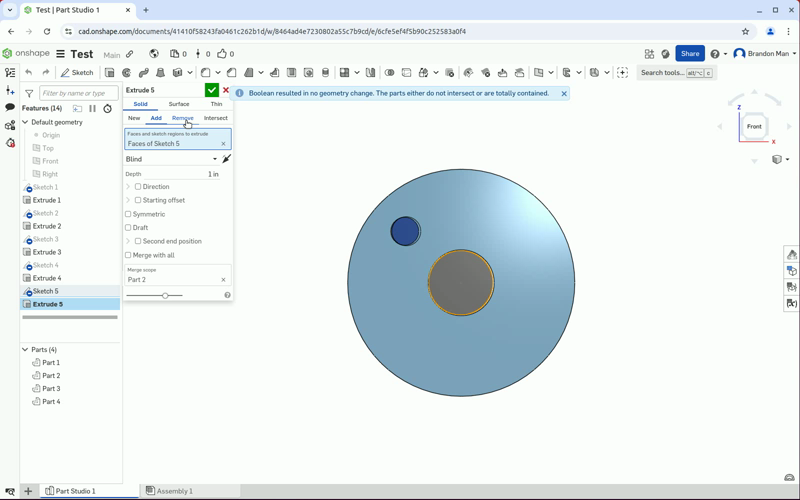
click(186, 120)
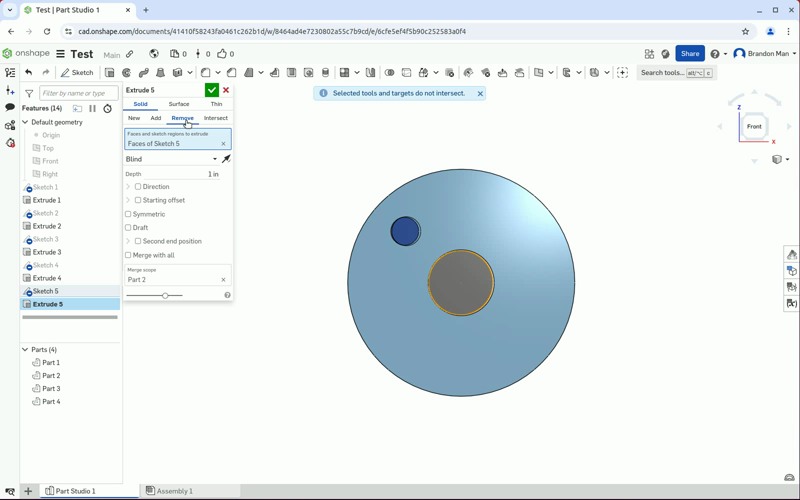
key(tab, 4)
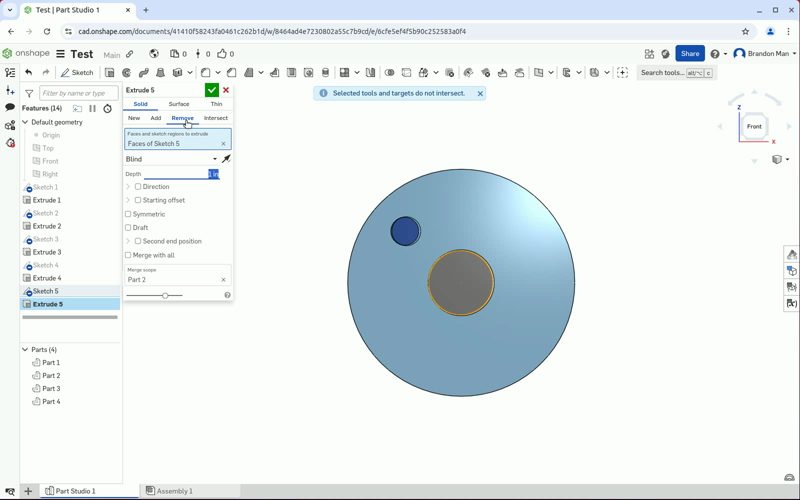
text(-30.57)
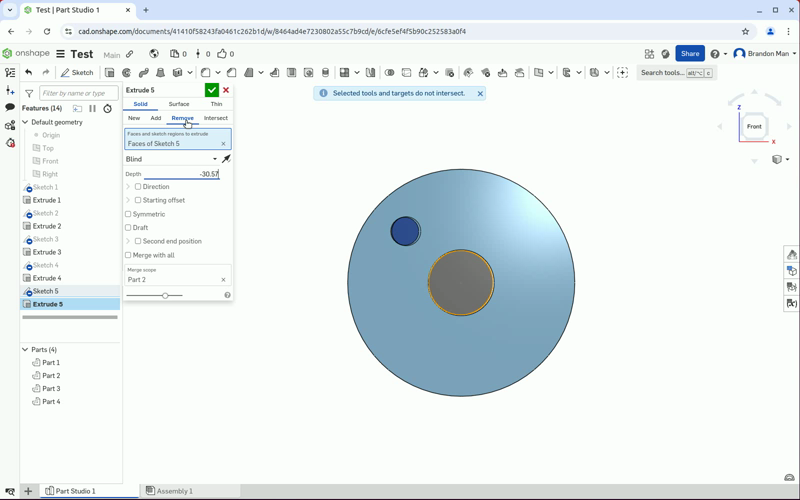
key(tab, 6)
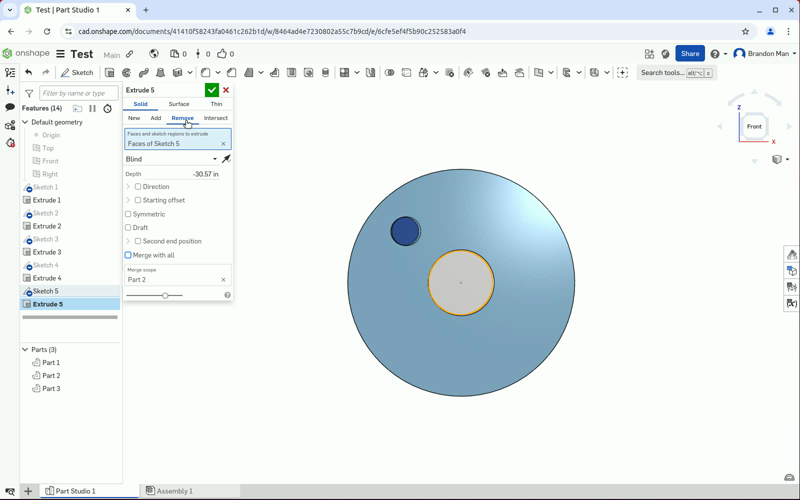
key(space)
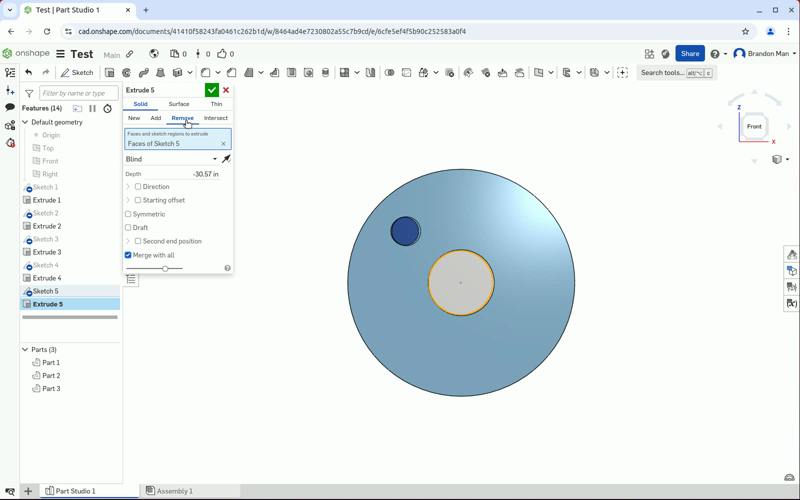
key(enter)
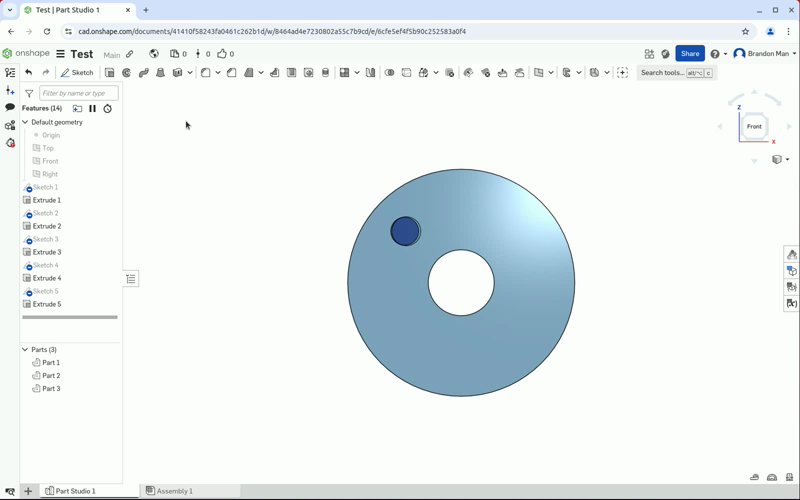
key(shift+h)
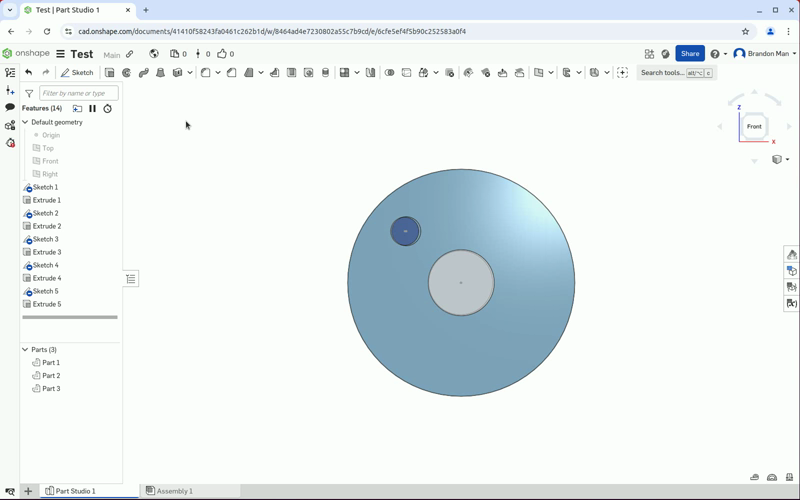
key(shift+h)
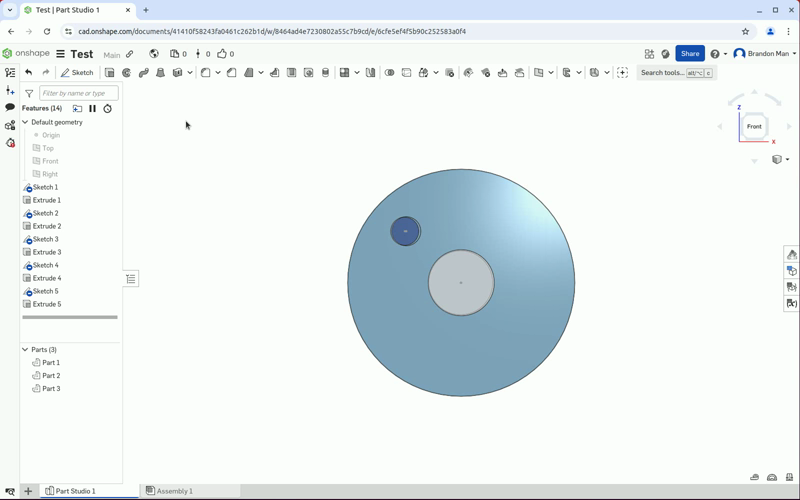
key(shift+7)
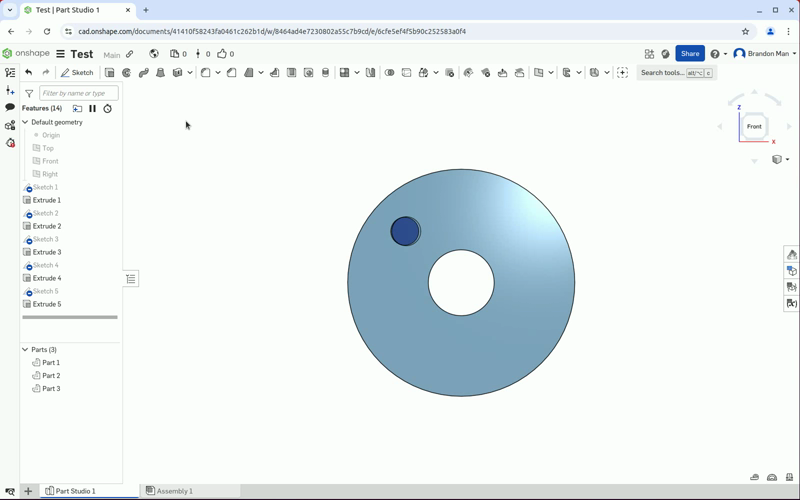
key(left, 2)
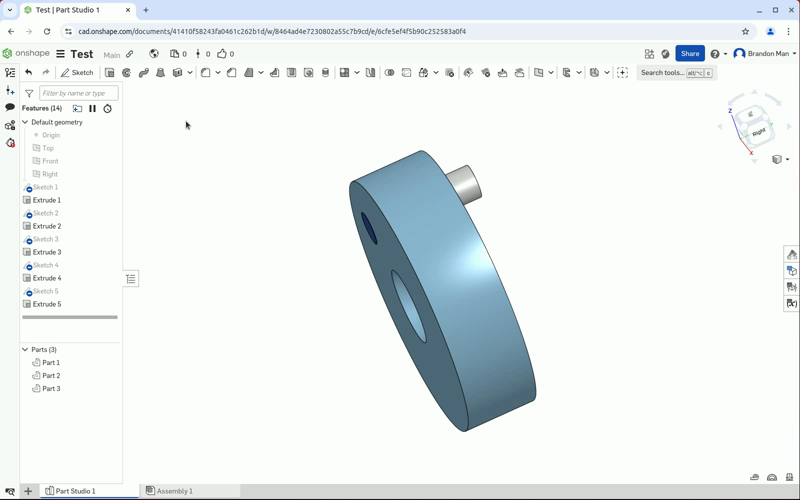
key(down, 2)
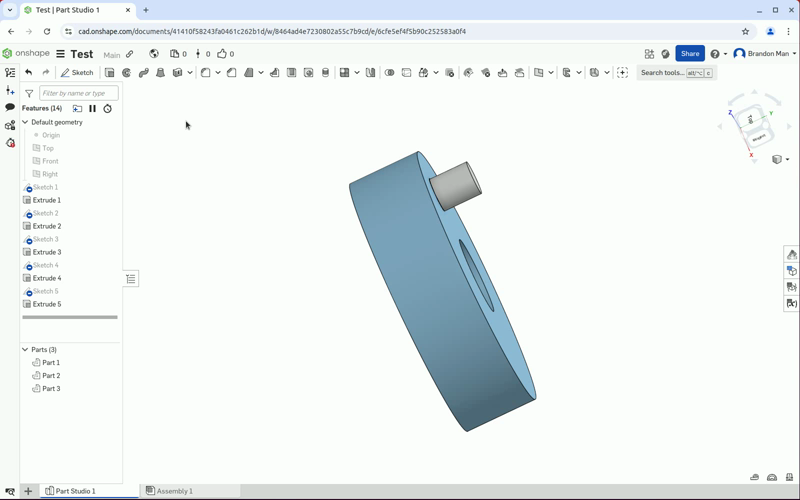
key(up, 2)
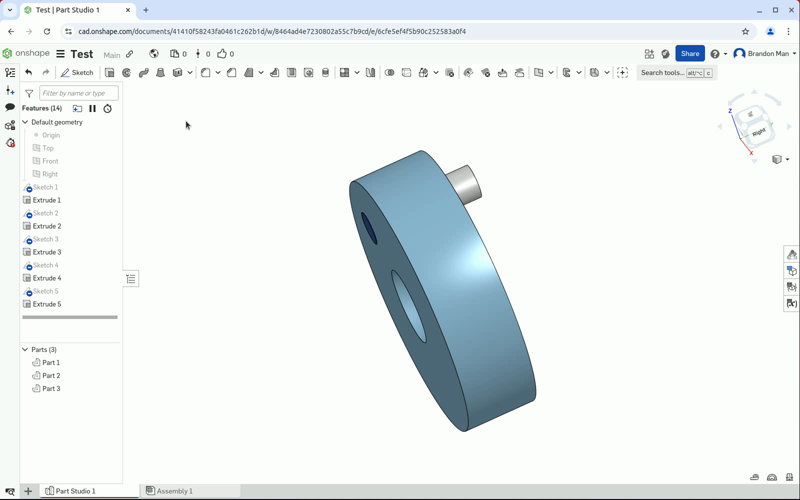
key(right, 2)
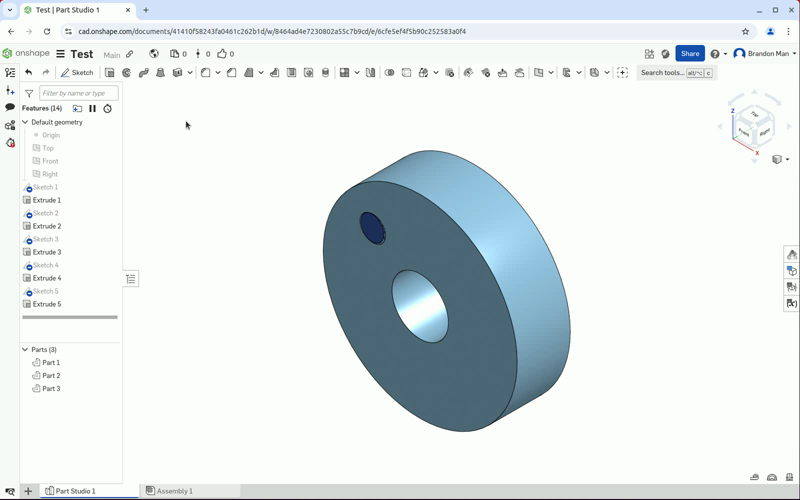
mouse_move(73, 189)
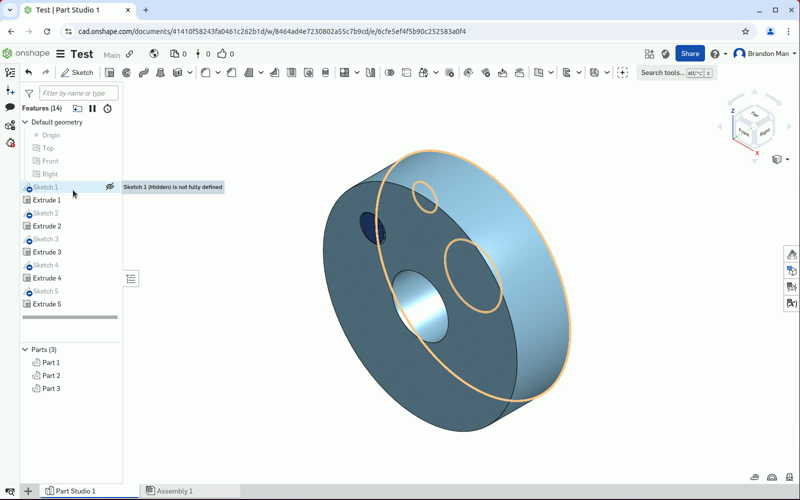
click(73, 189)